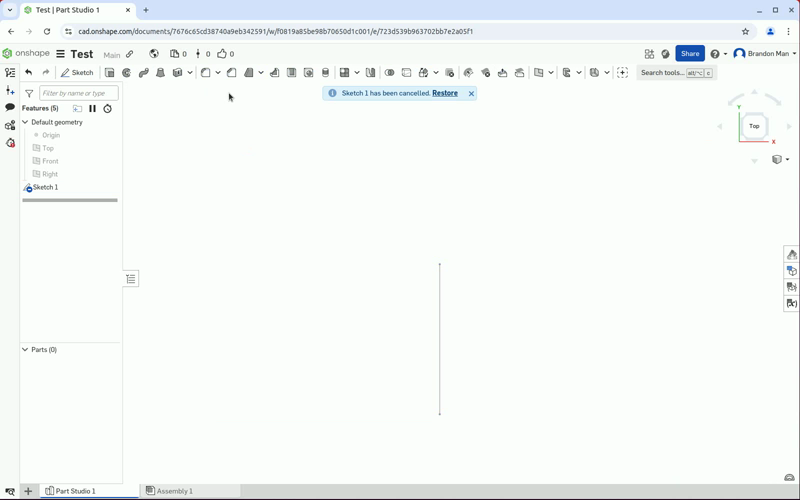
key(shift+h)
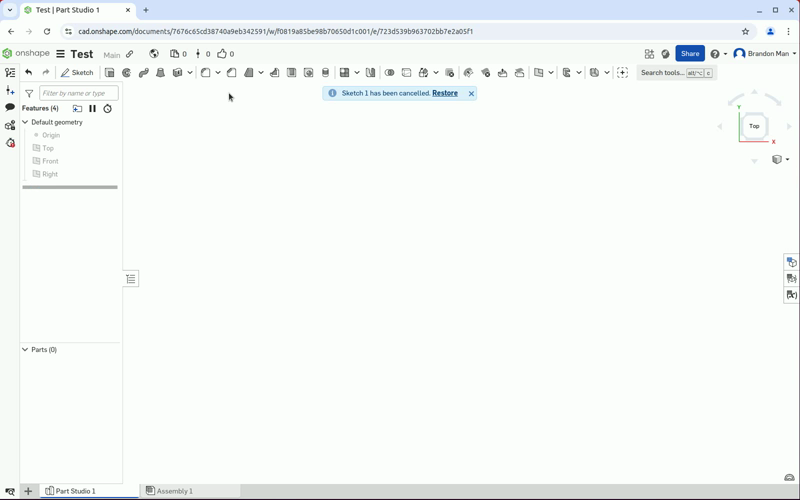
mouse_move(73, 352)
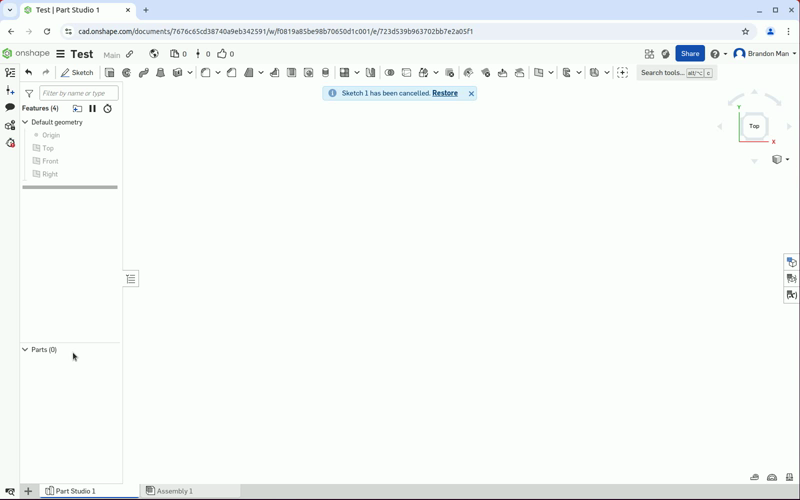
key(y)
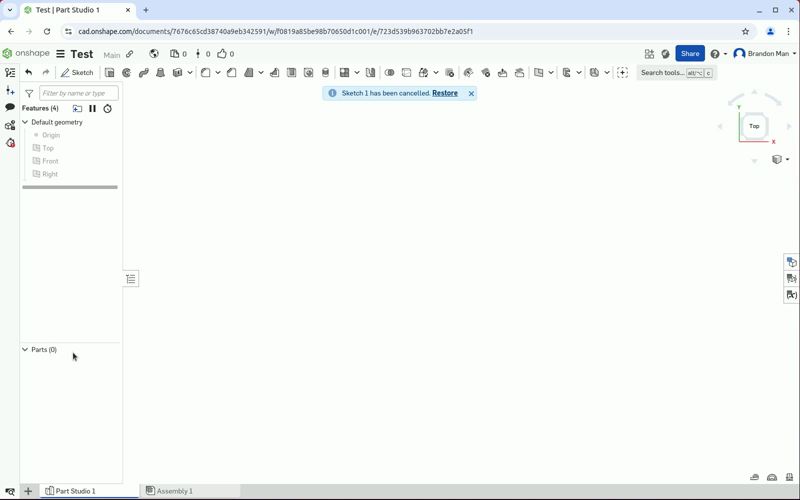
key(shift+p)
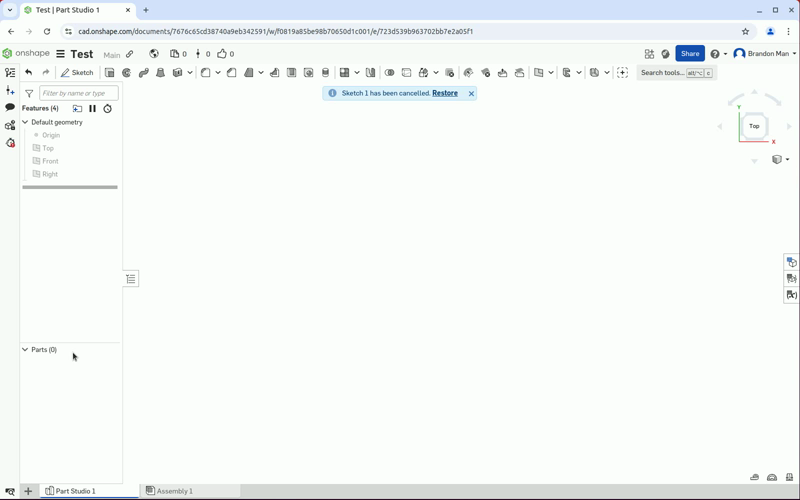
key(space)
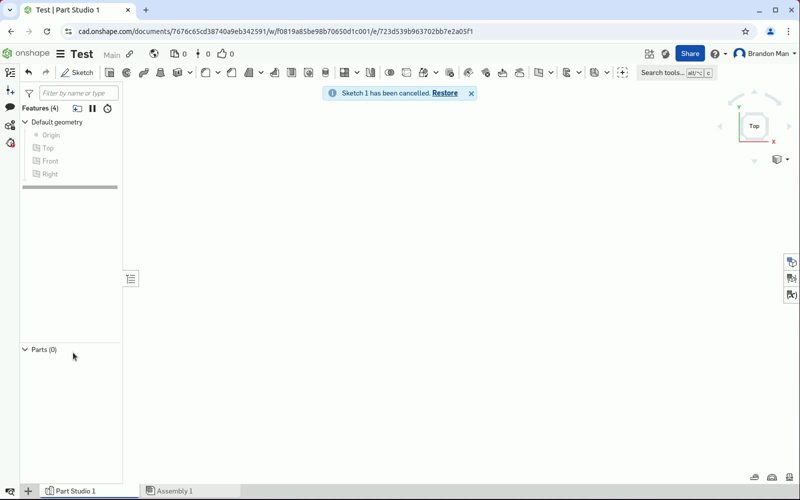
key_down(shift)
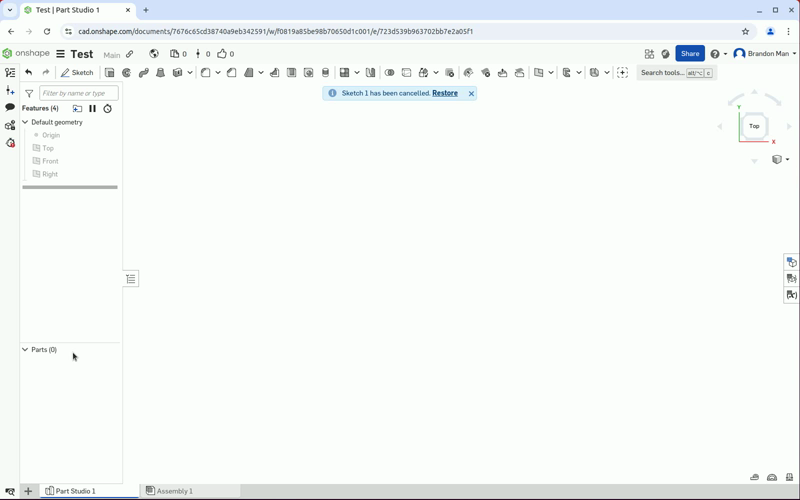
key(up)
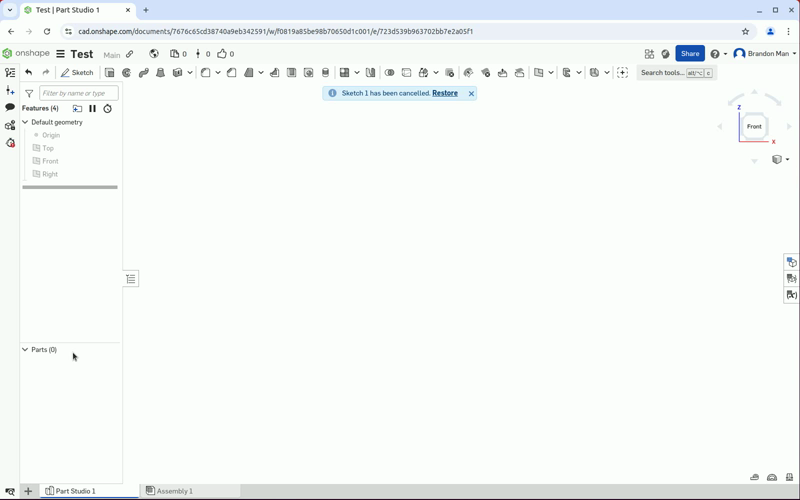
key_up(shift)
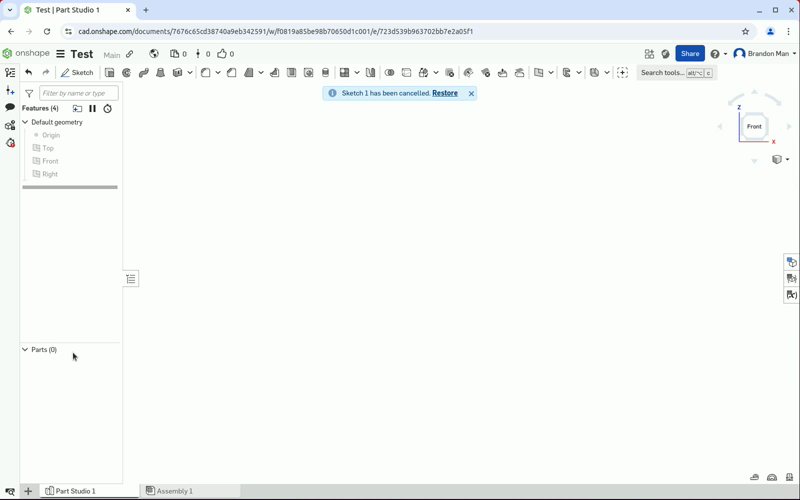
key(space)
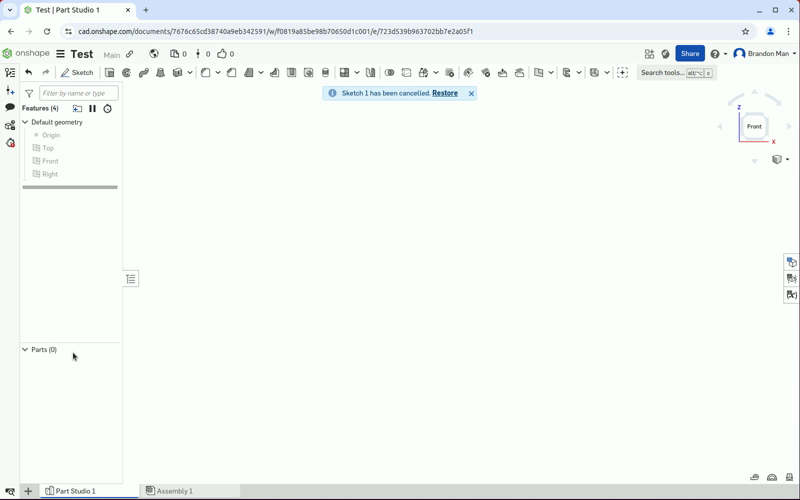
key_down(shift)
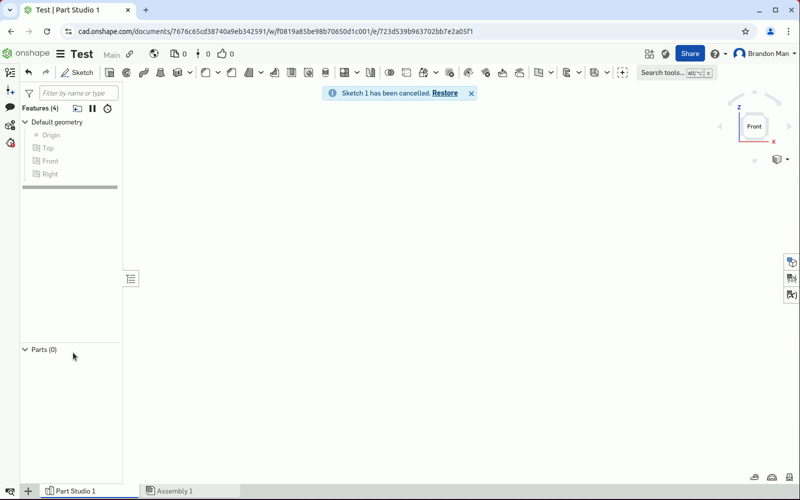
key(left)
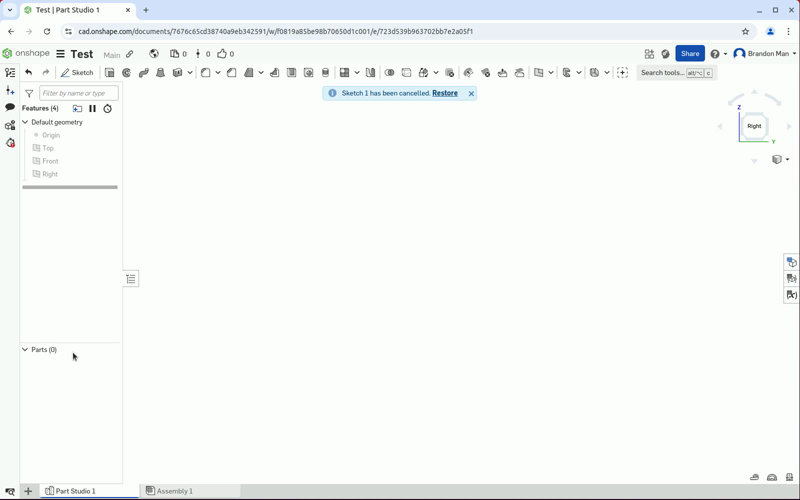
key_up(shift)
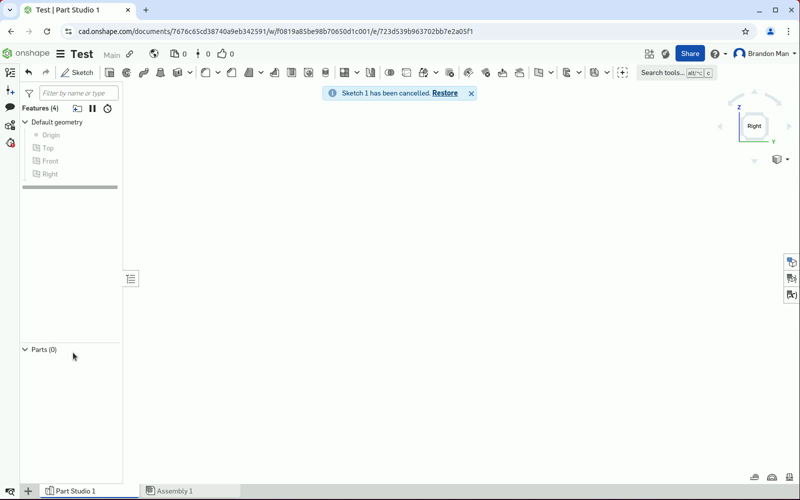
mouse_move(73, 352)
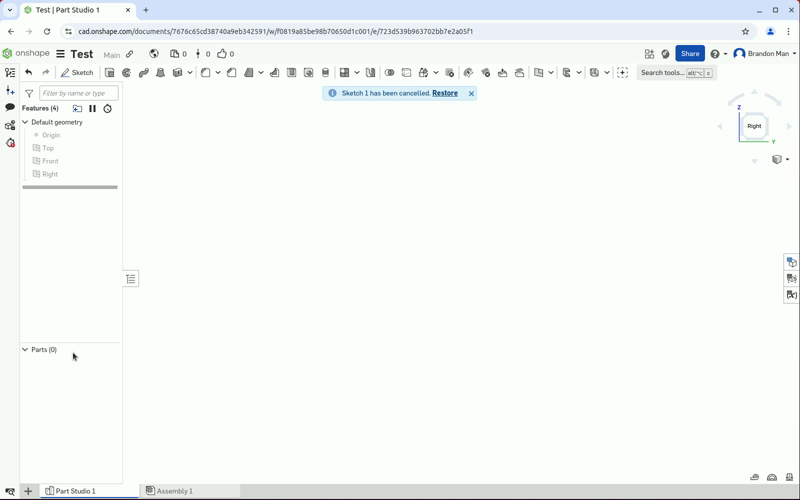
key(shift+y)
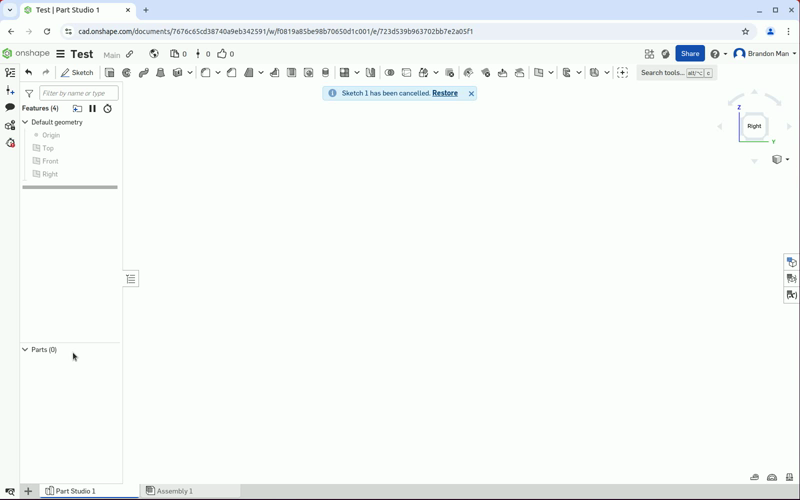
key(shift+s)
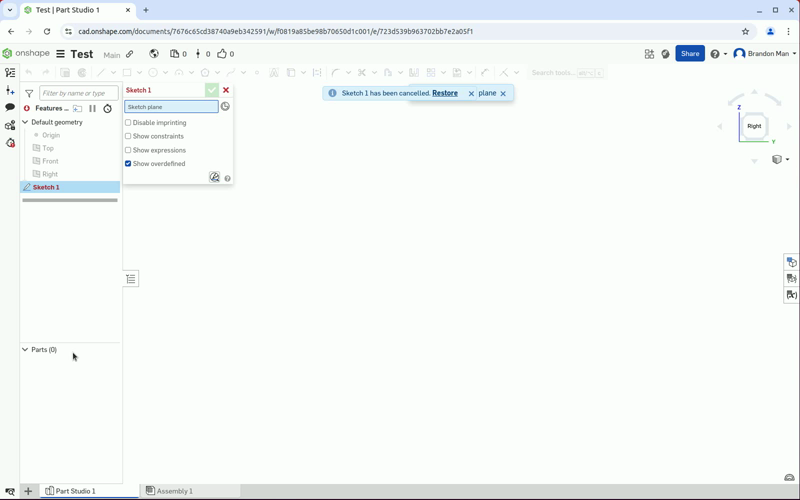
mouse_move(73, 176)
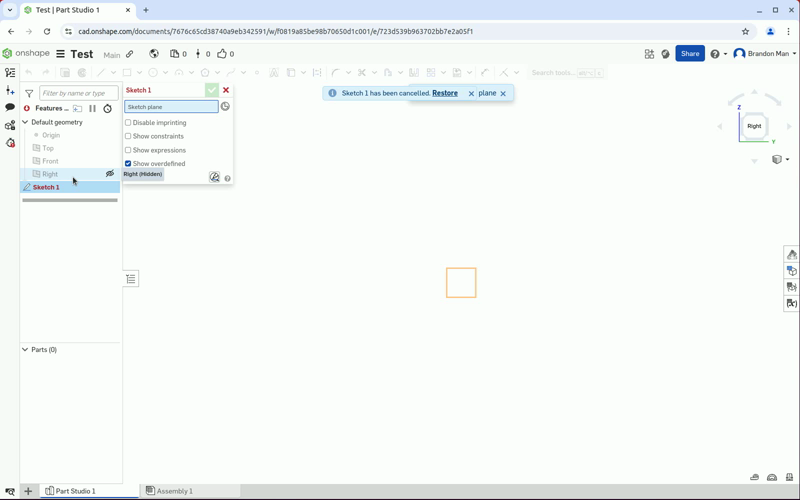
click(73, 176)
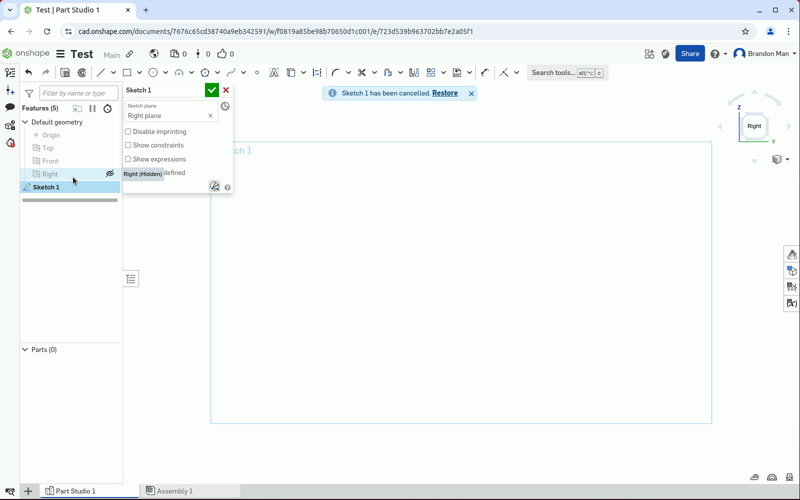
mouse_move(73, 352)
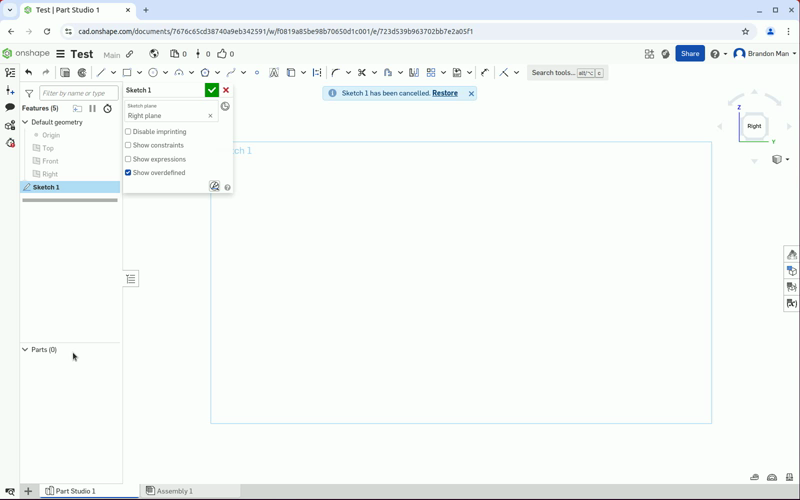
key(y)
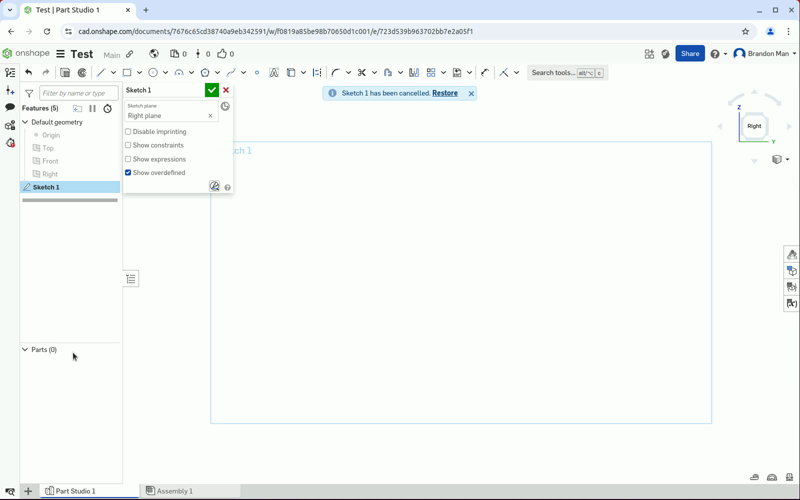
key(c)
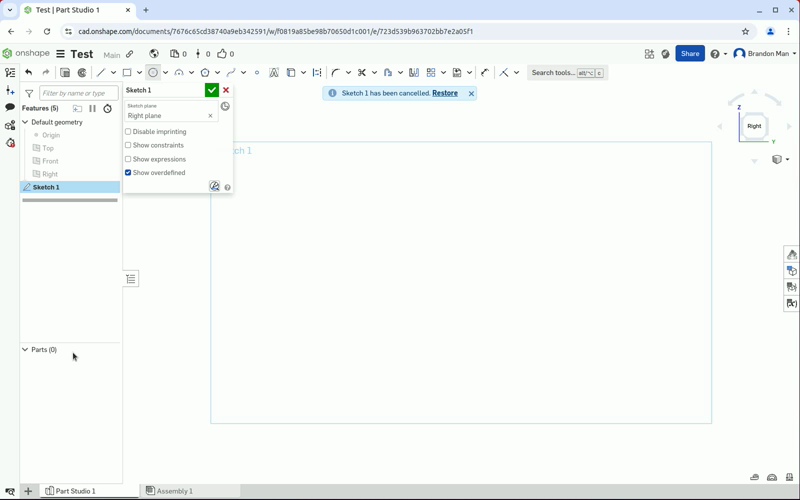
key_down(shift)
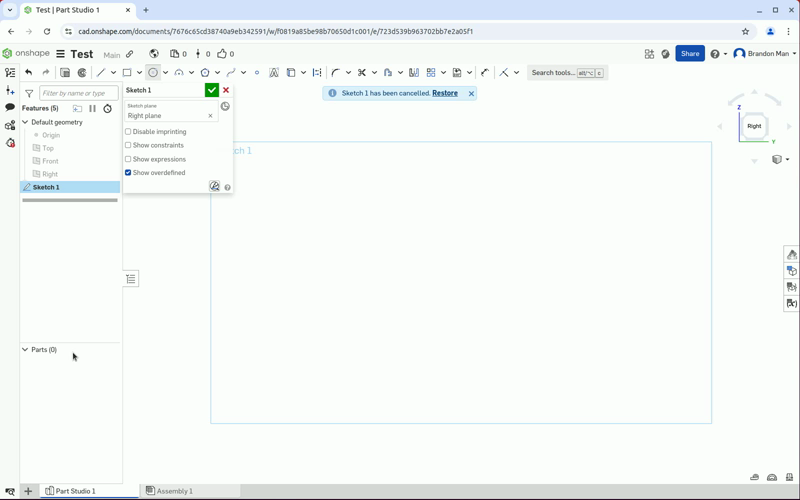
mouse_move(461, 282)
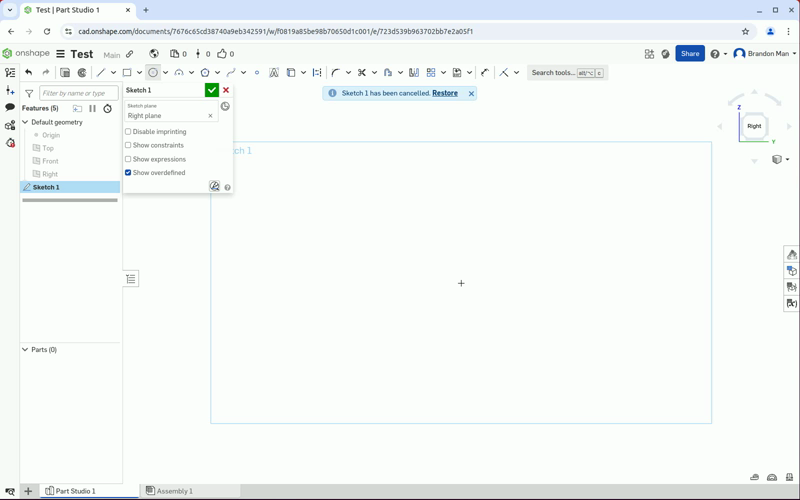
click(461, 282)
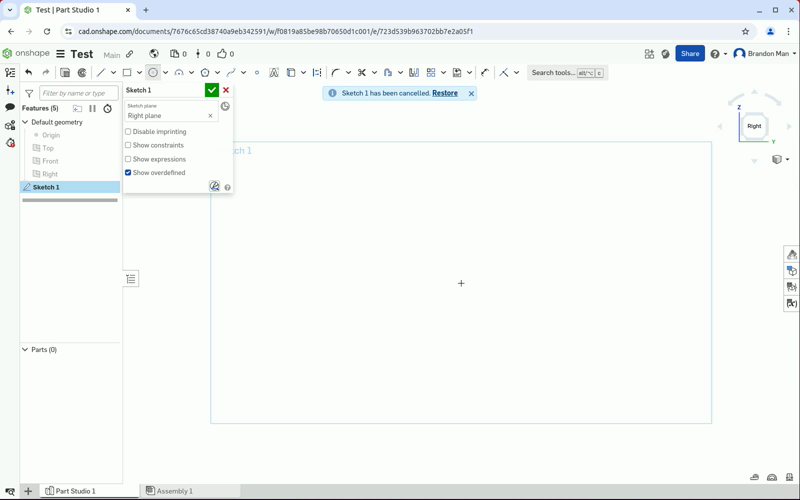
key_up(shift)
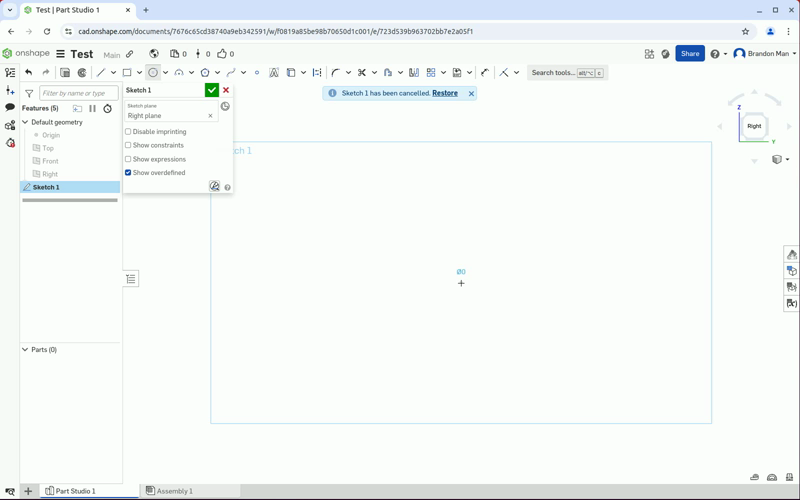
mouse_move(463, 282)
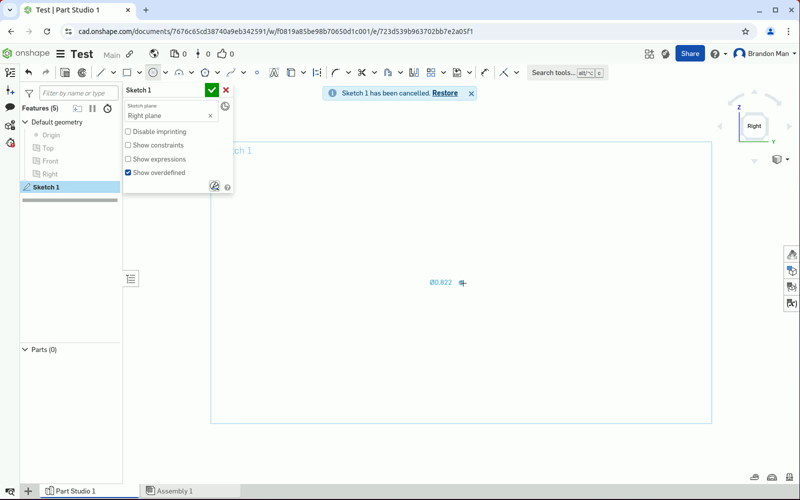
scroll(6)
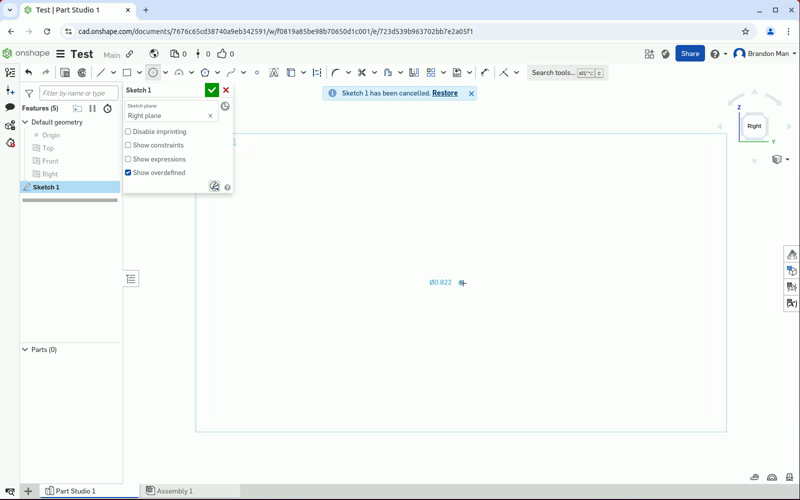
scroll(6)
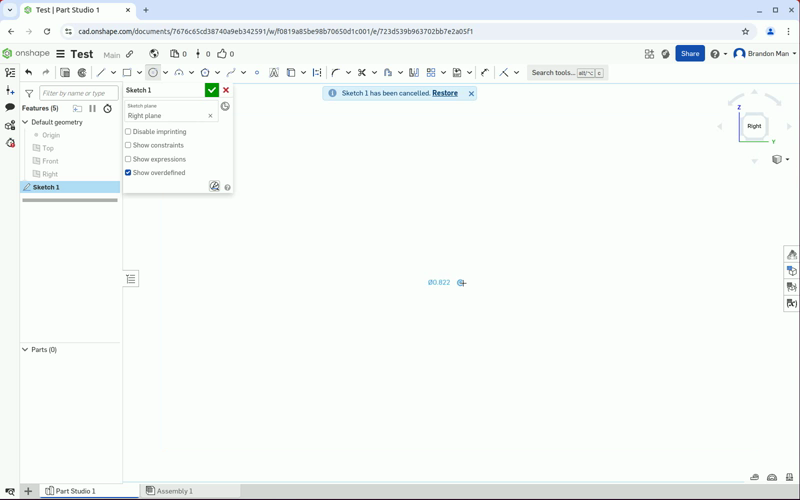
scroll(6)
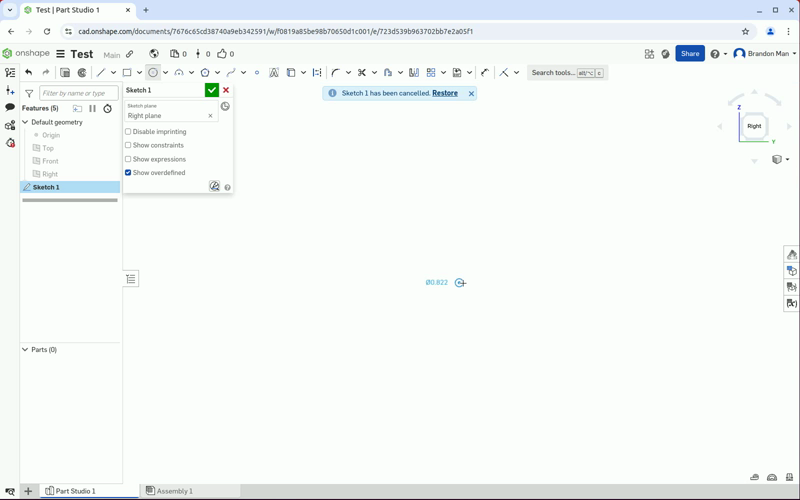
scroll(6)
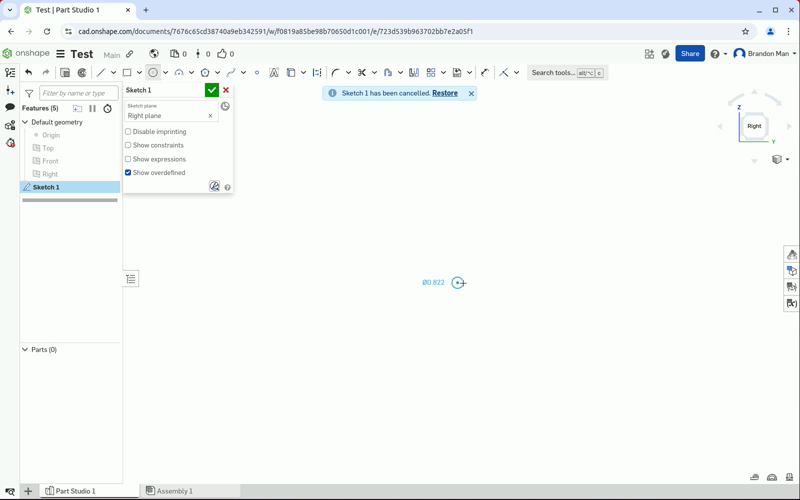
scroll(6)
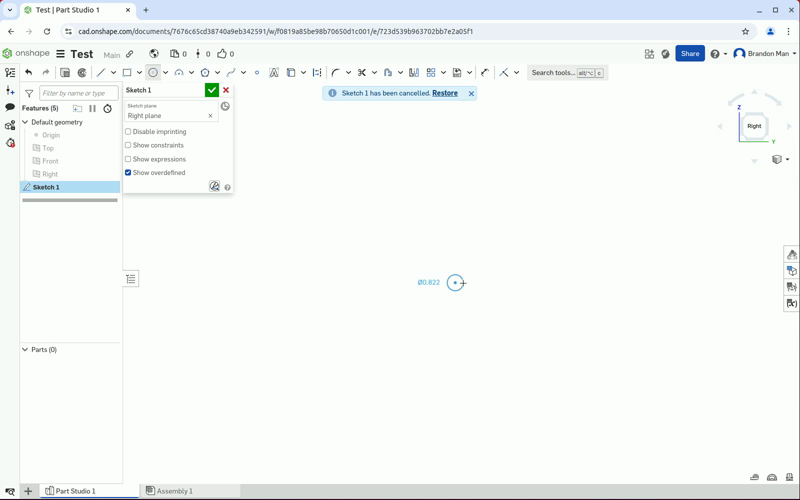
scroll(6)
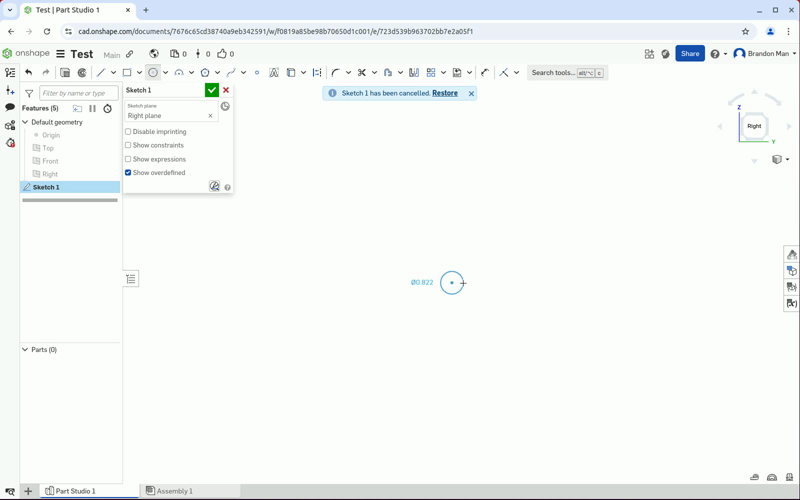
scroll(6)
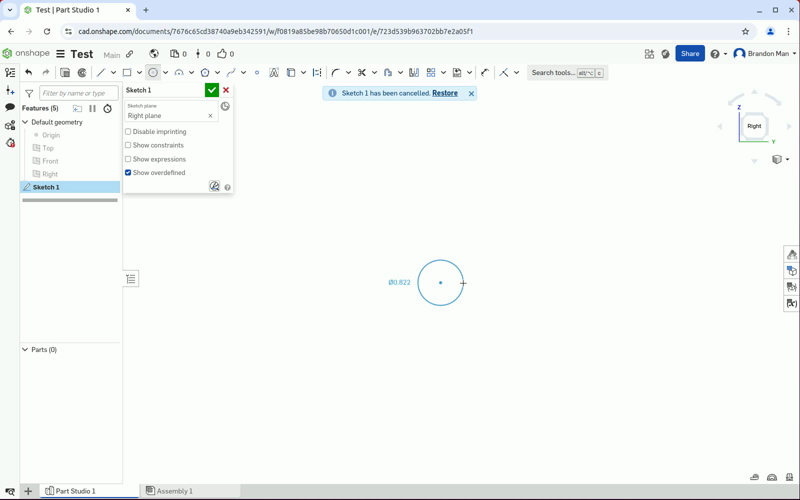
click(463, 282)
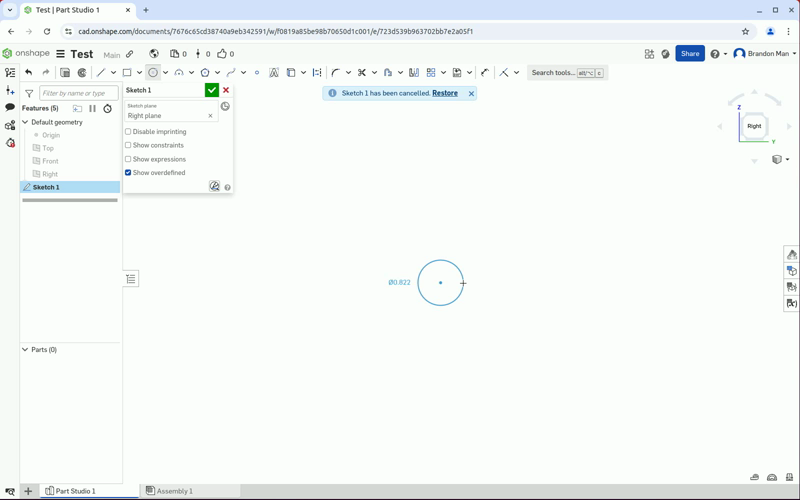
scroll(-6)
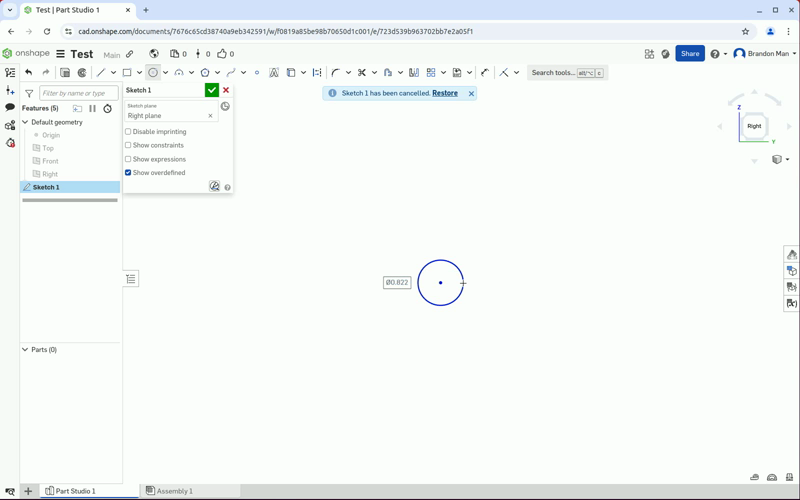
scroll(-6)
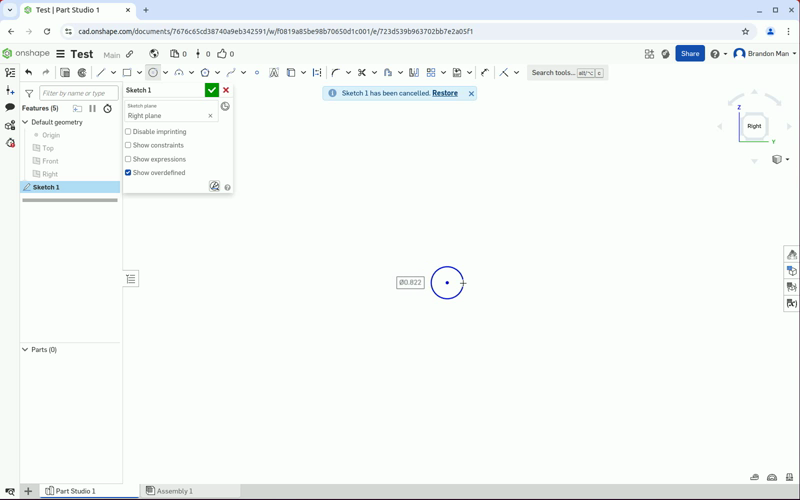
scroll(-6)
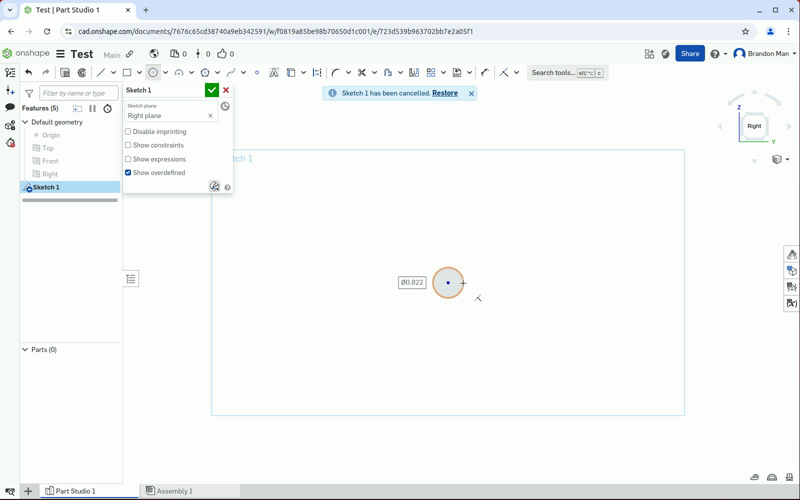
scroll(-6)
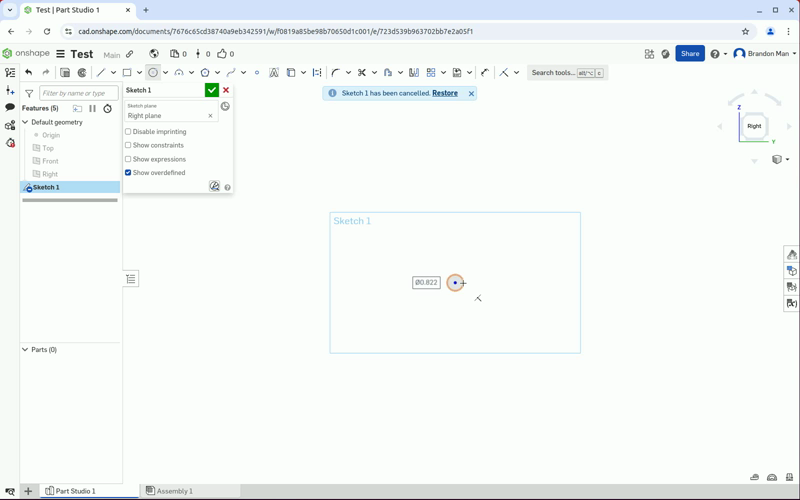
scroll(-6)
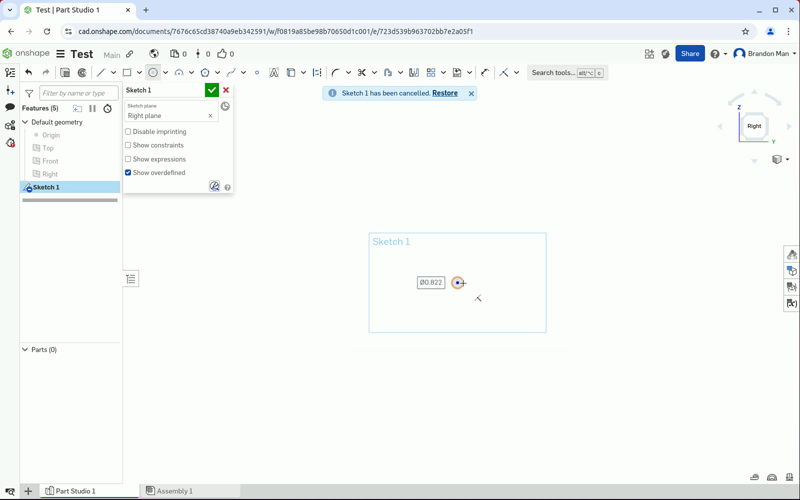
scroll(-6)
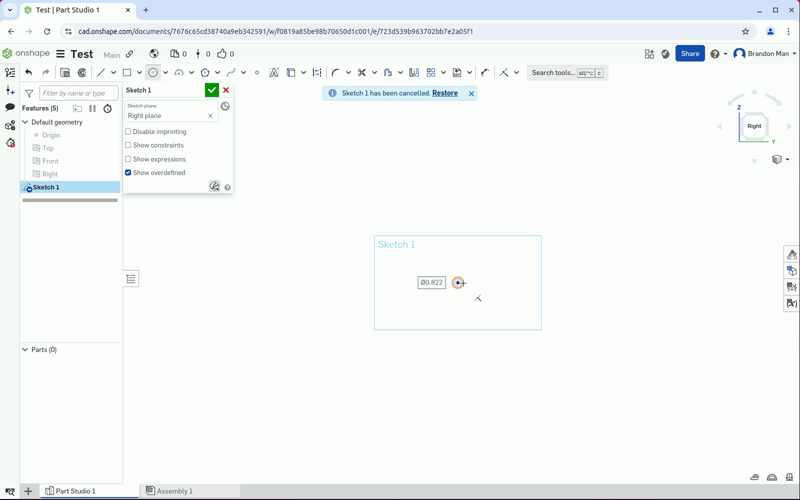
scroll(-6)
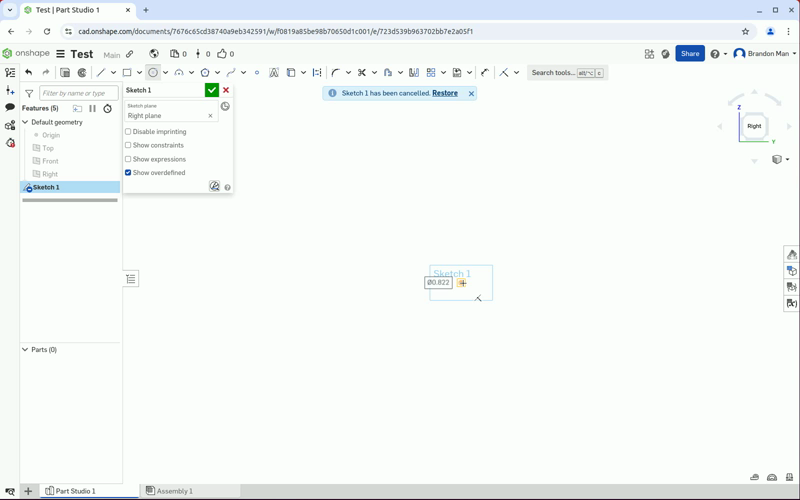
key(esc)
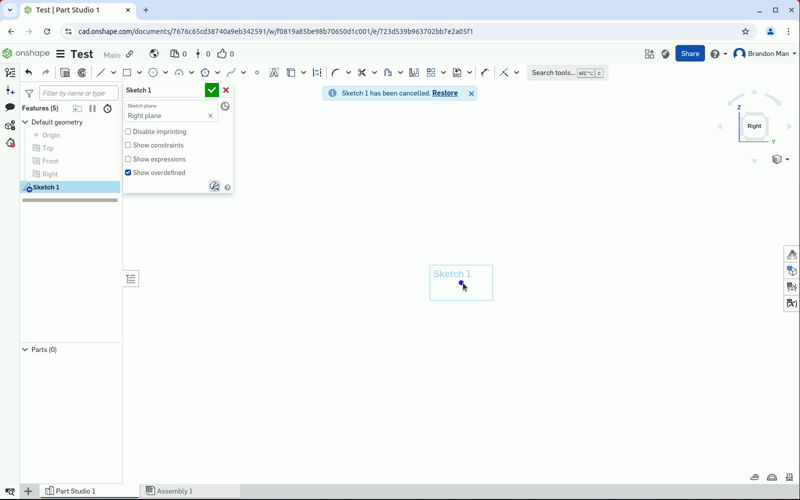
mouse_move(461, 283)
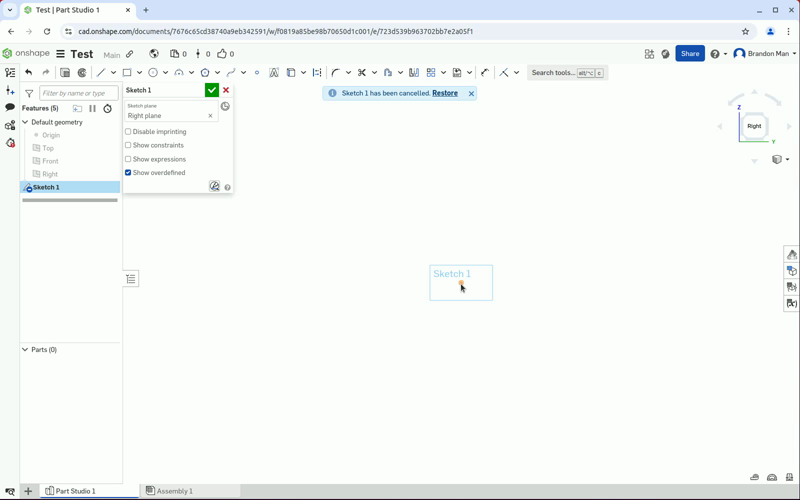
scroll(6)
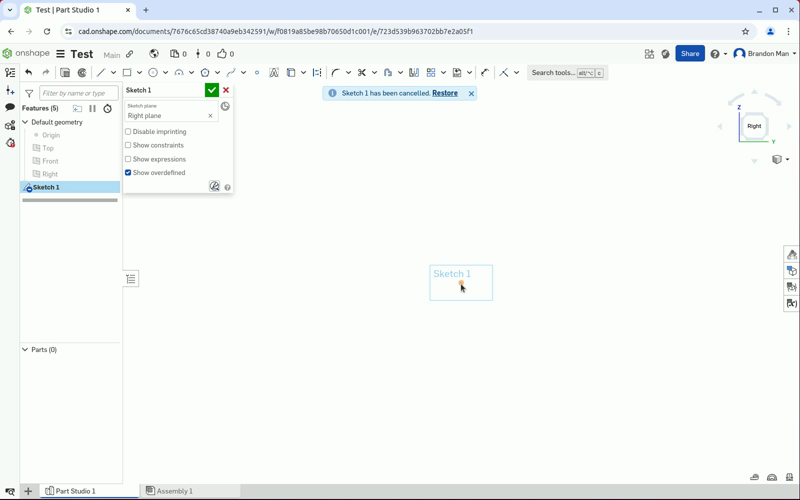
scroll(6)
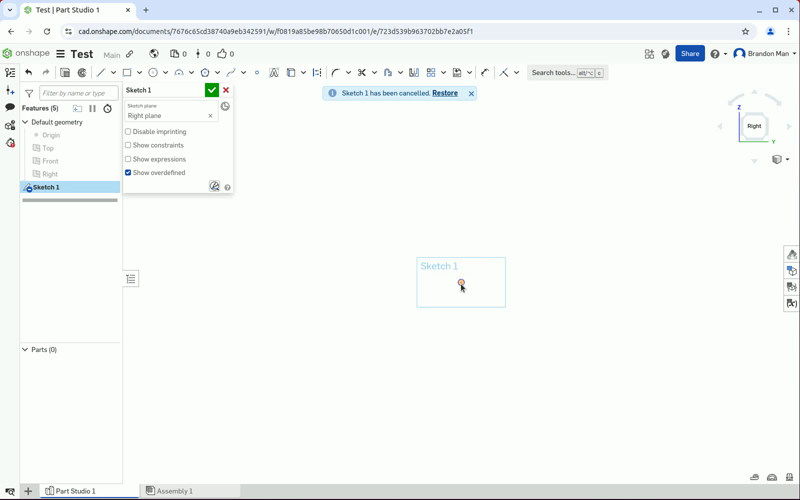
scroll(6)
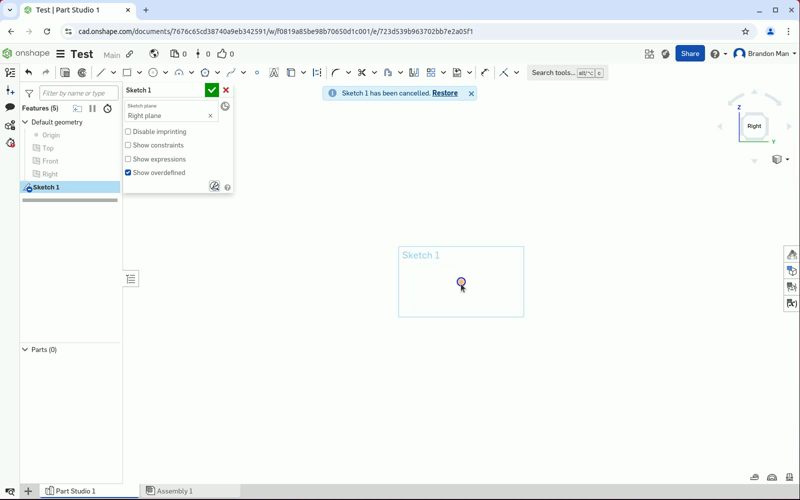
scroll(6)
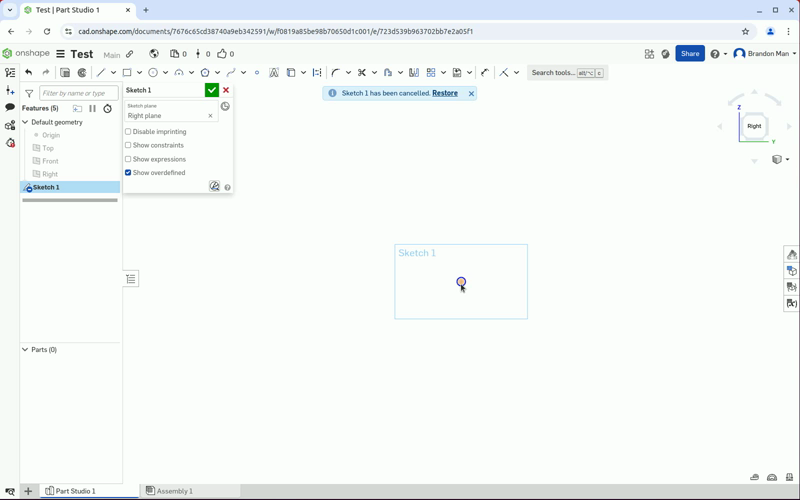
scroll(6)
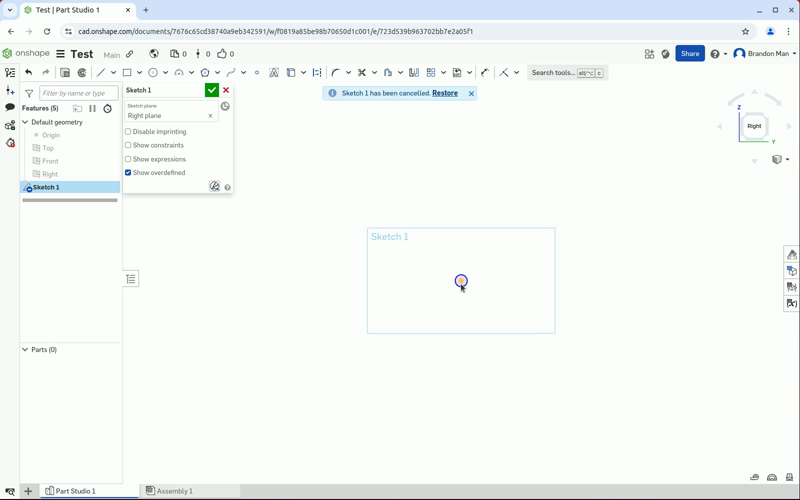
scroll(6)
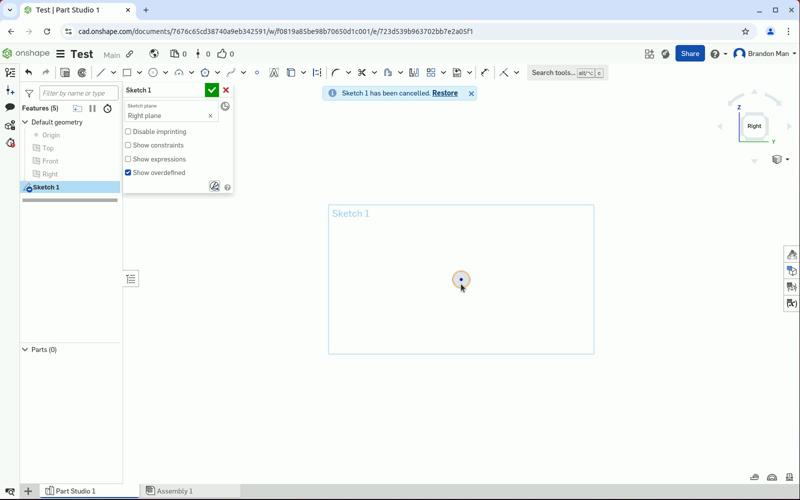
scroll(6)
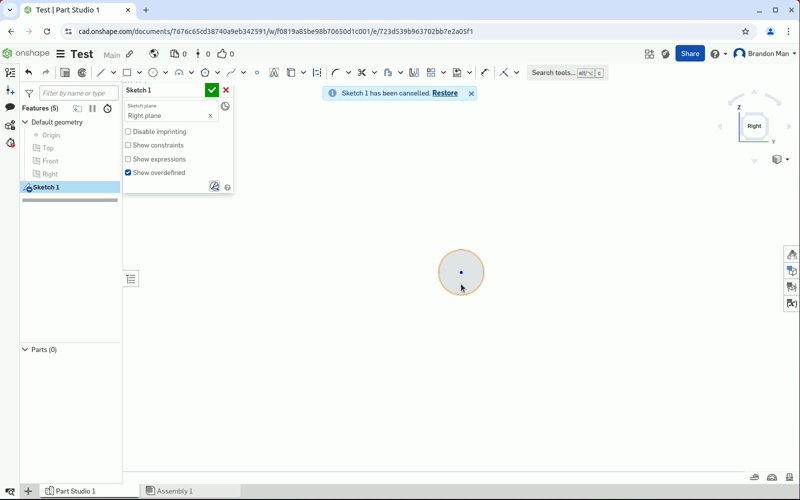
click(461, 283)
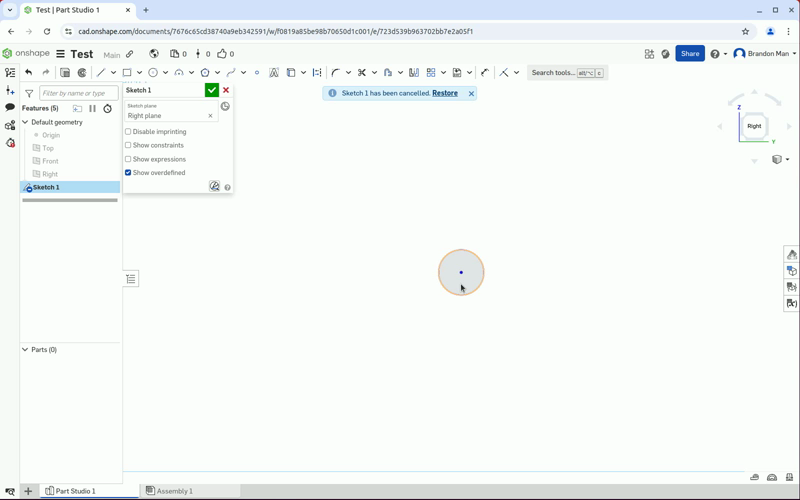
scroll(-6)
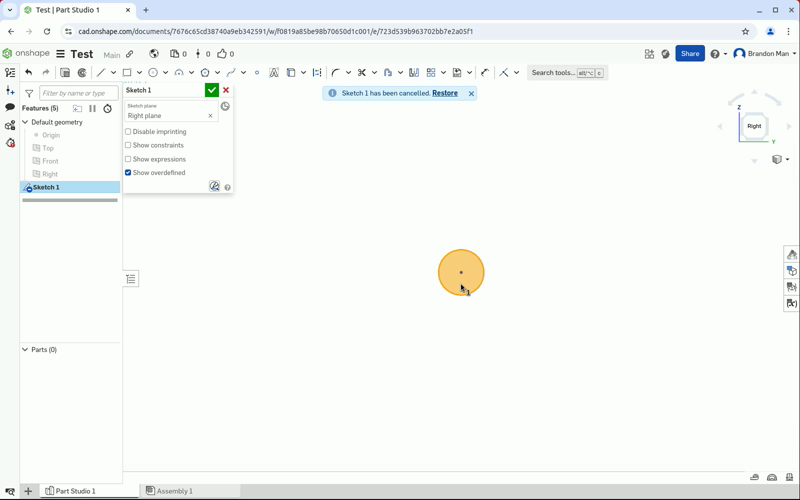
scroll(-6)
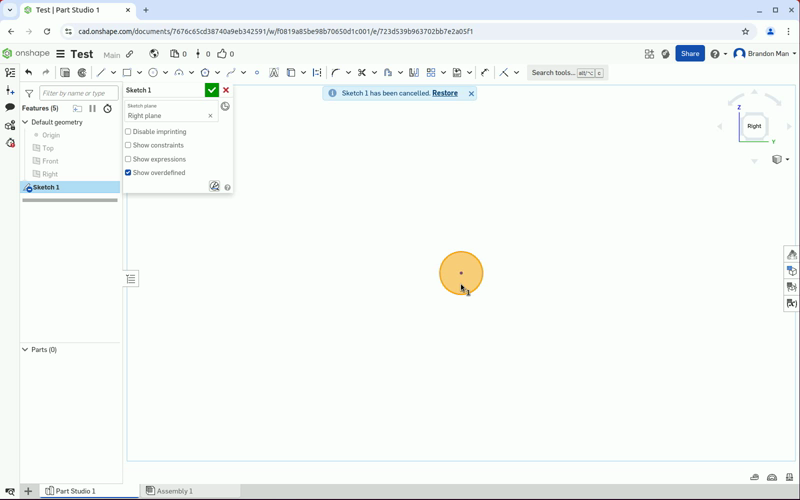
scroll(-6)
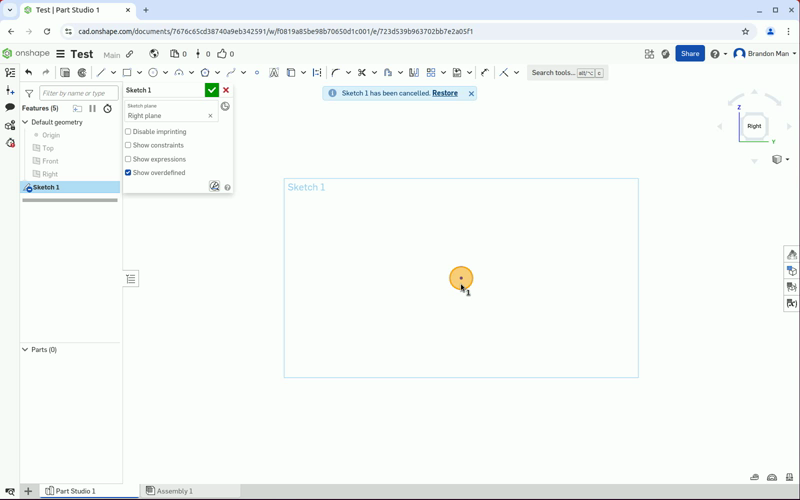
scroll(-6)
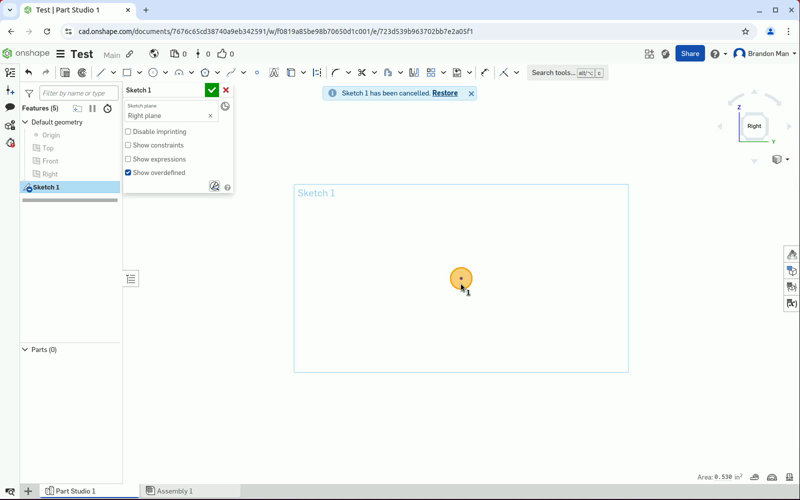
scroll(-6)
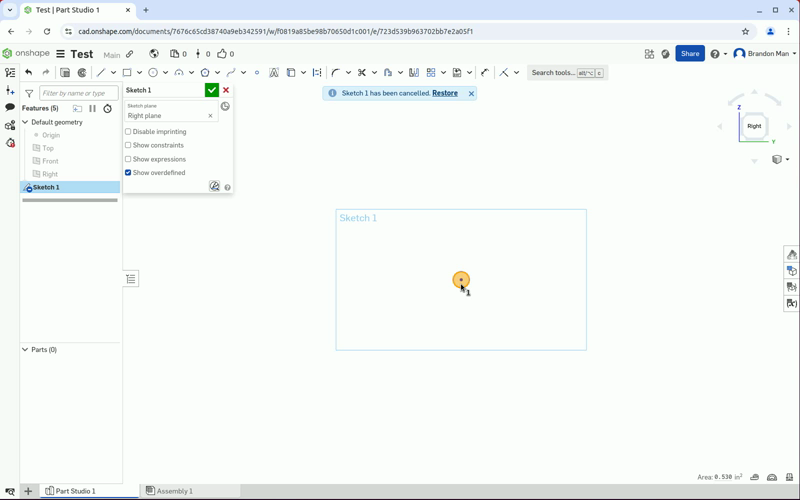
scroll(-6)
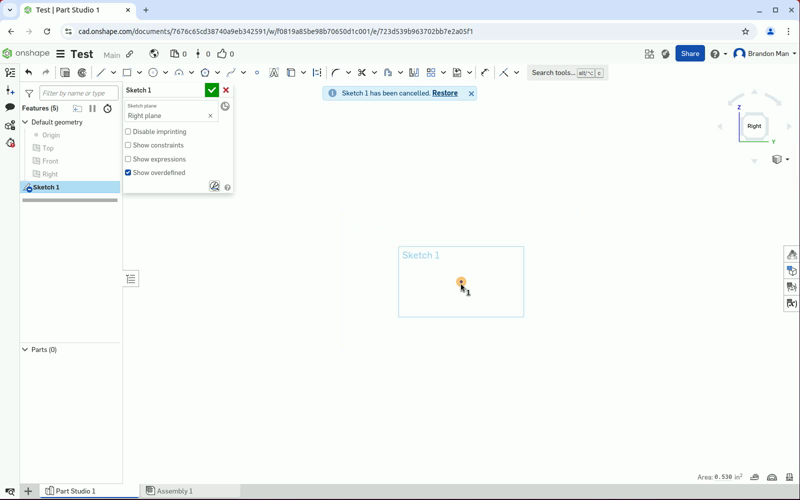
scroll(-6)
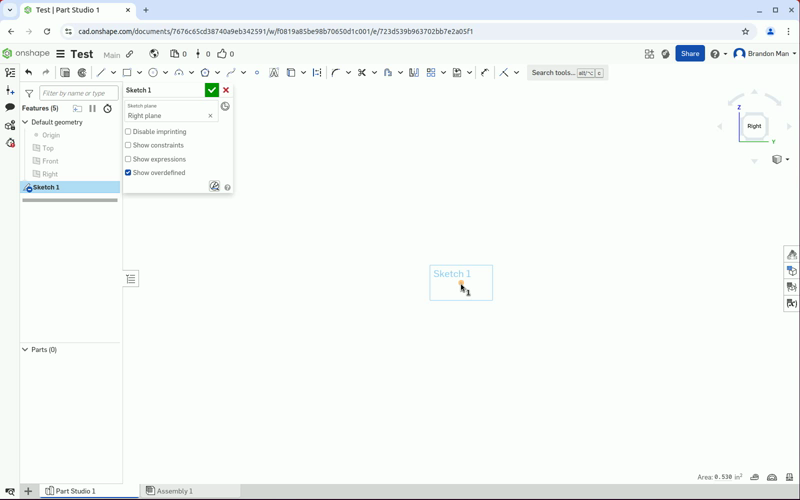
mouse_move(73, 352)
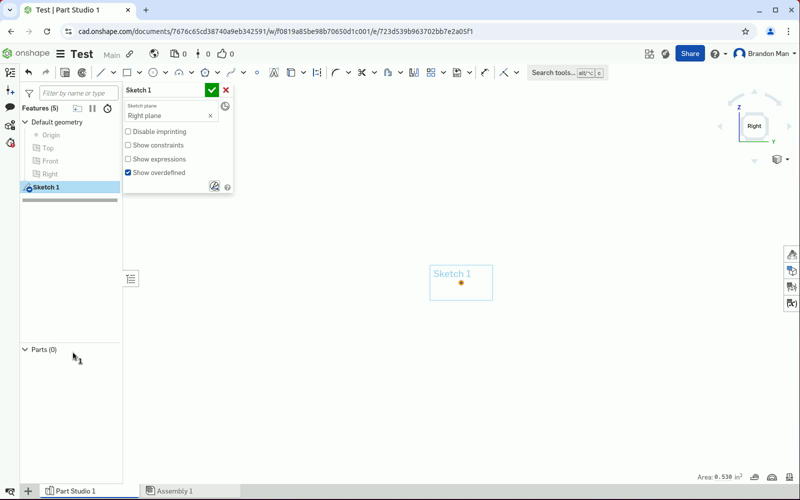
key(shift+y)
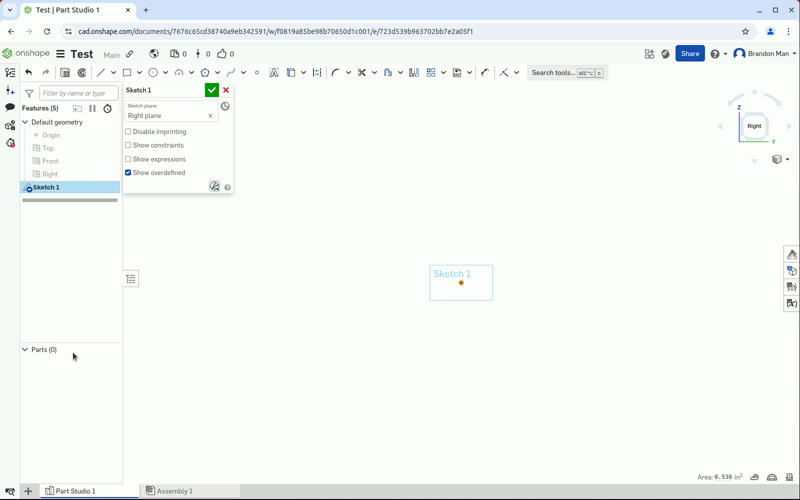
key(shift+e)
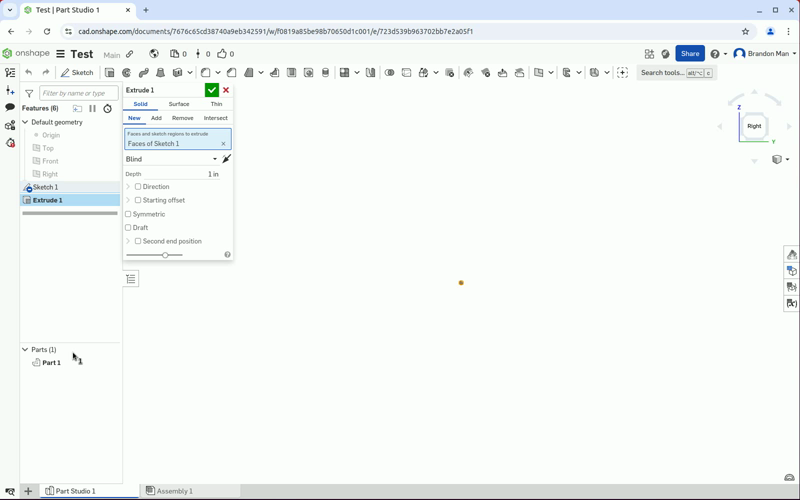
mouse_move(143, 106)
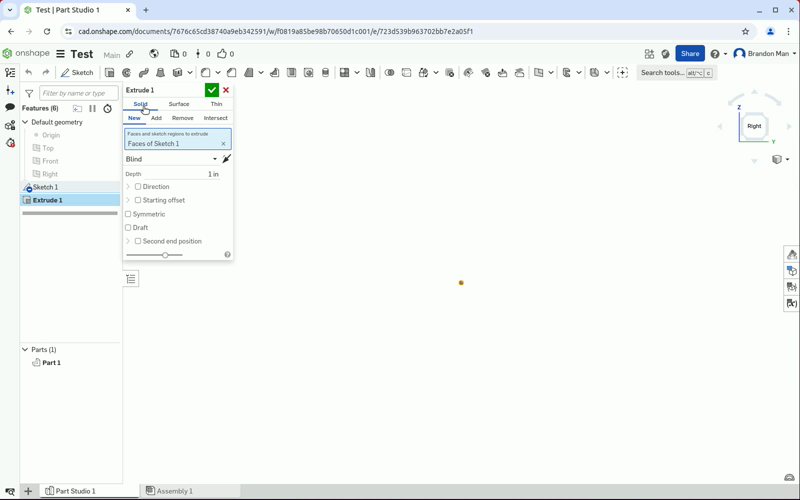
click(143, 106)
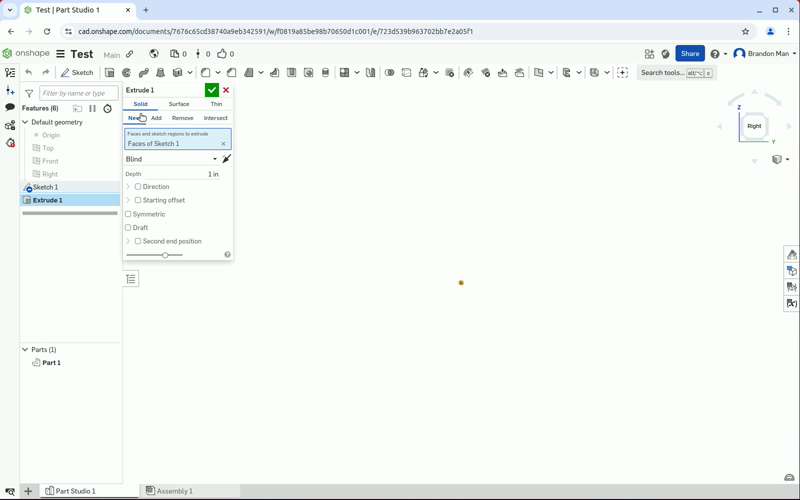
mouse_move(137, 120)
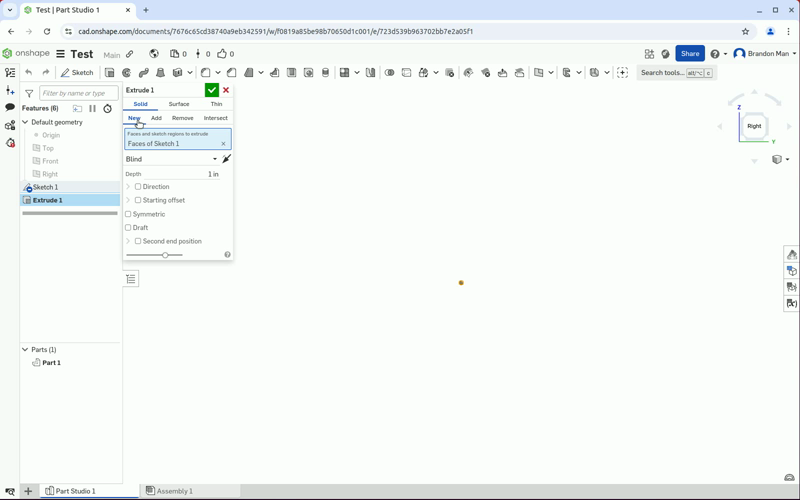
click(137, 120)
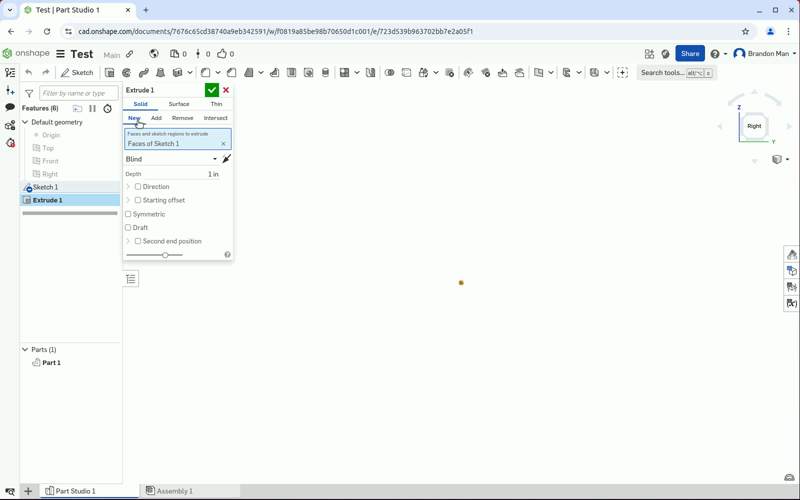
key(tab, 4)
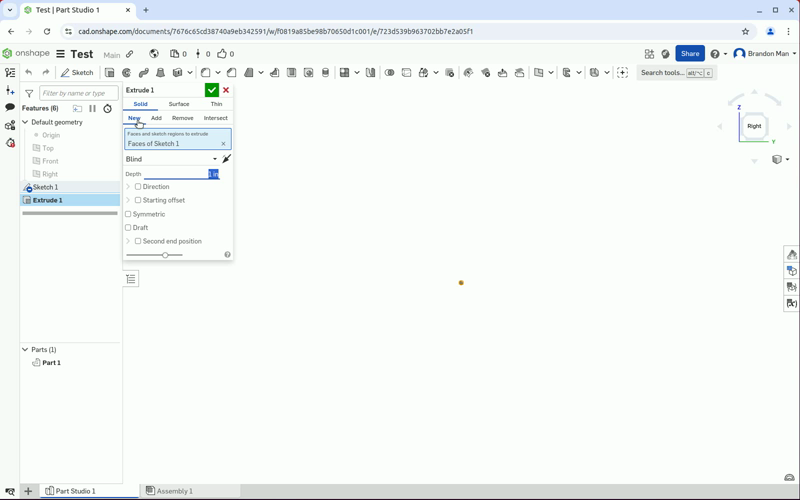
text(21.423)
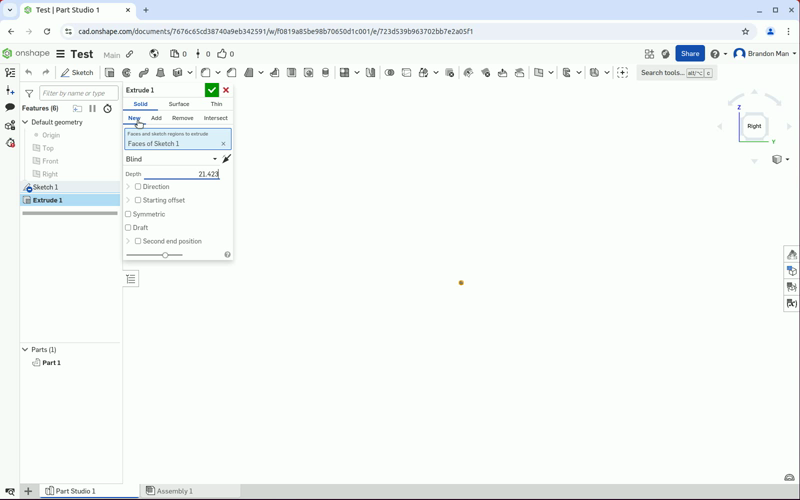
key(enter)
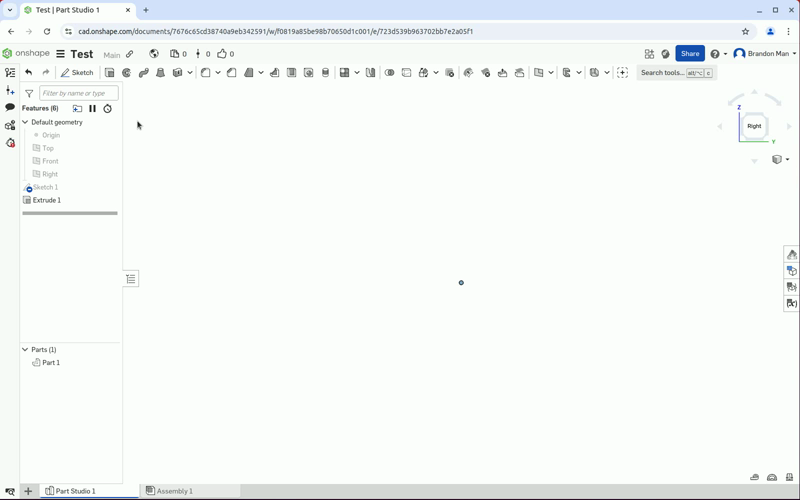
key(shift+h)
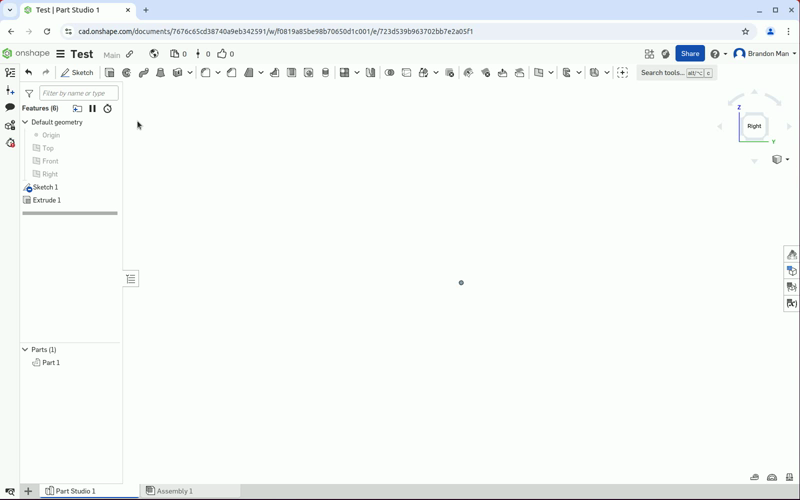
key(shift+h)
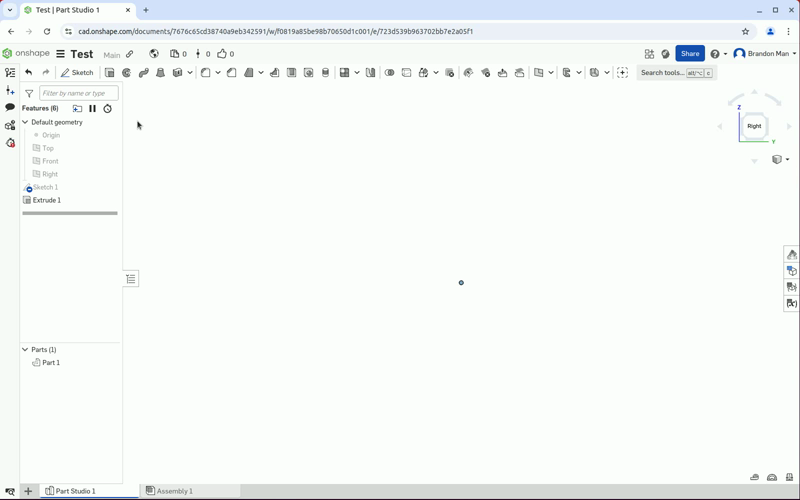
mouse_move(73, 189)
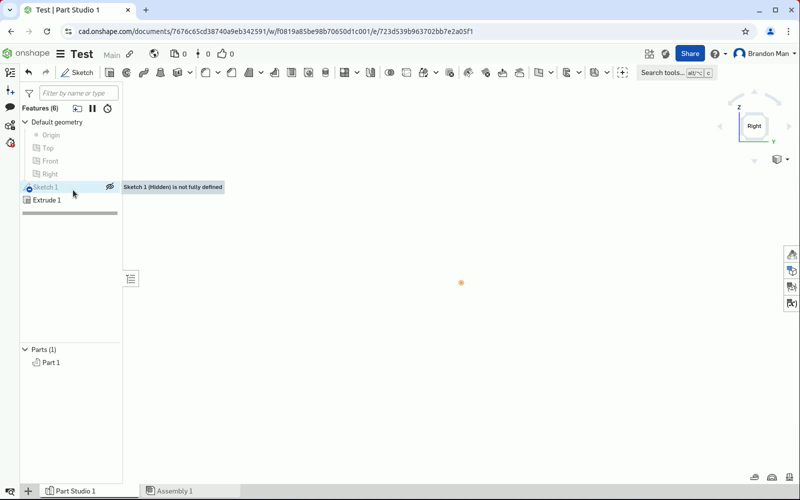
click(73, 189)
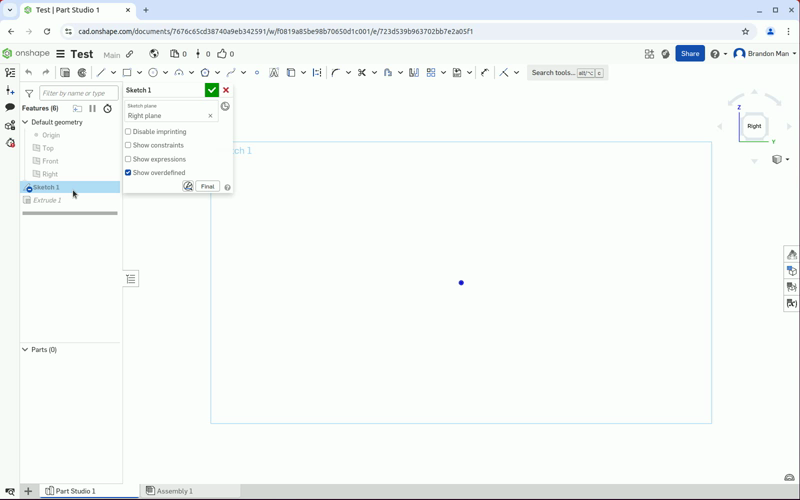
mouse_move(229, 92)
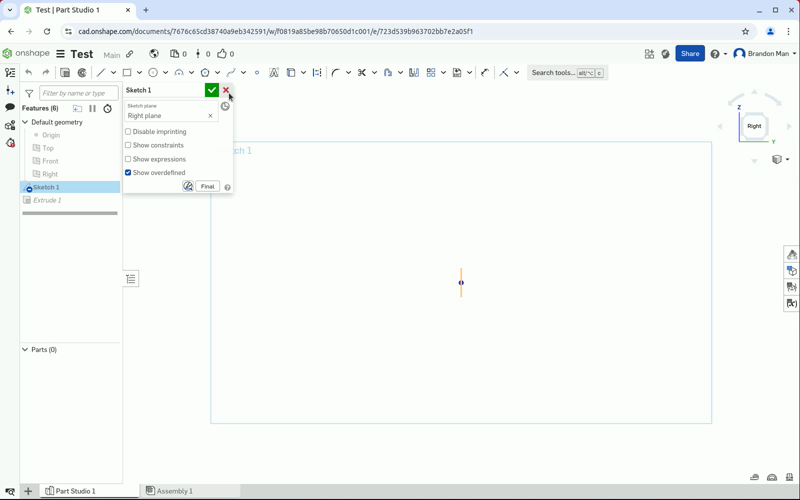
click(229, 92)
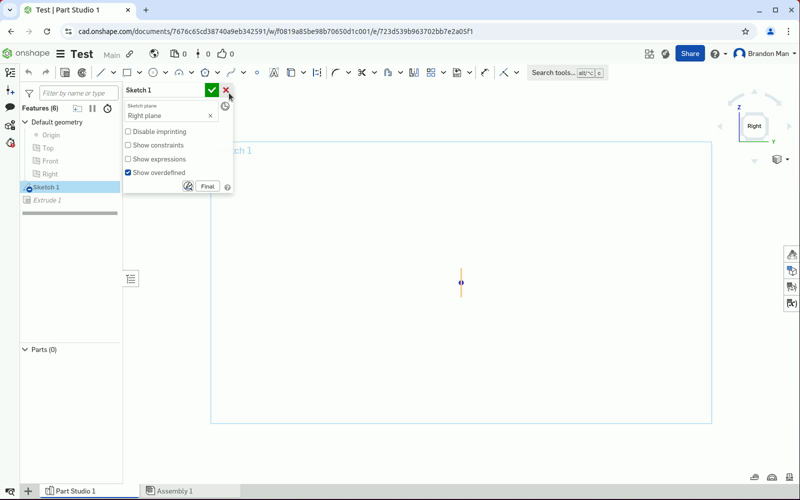
key(shift+s)
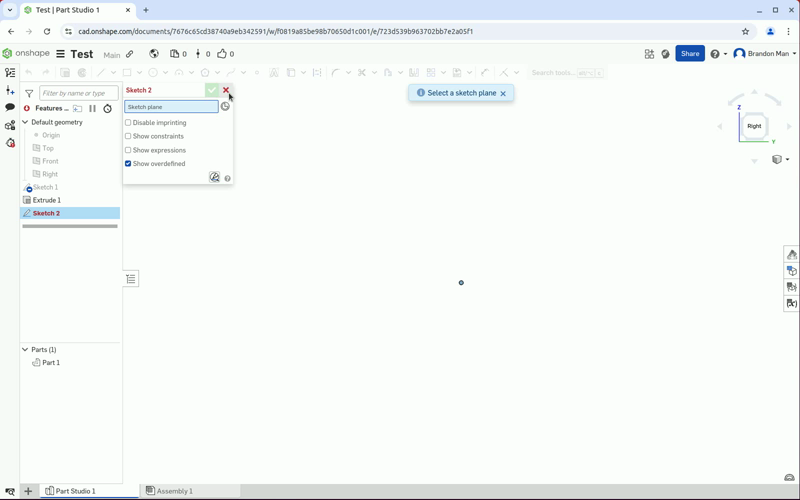
mouse_move(73, 176)
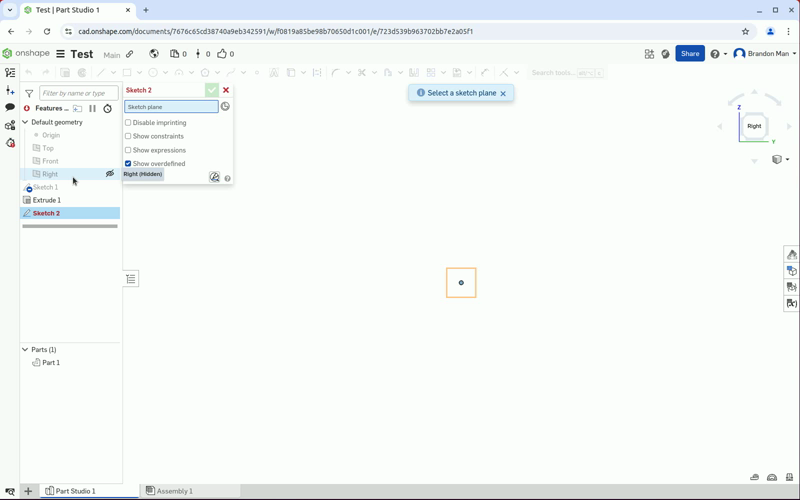
click(73, 176)
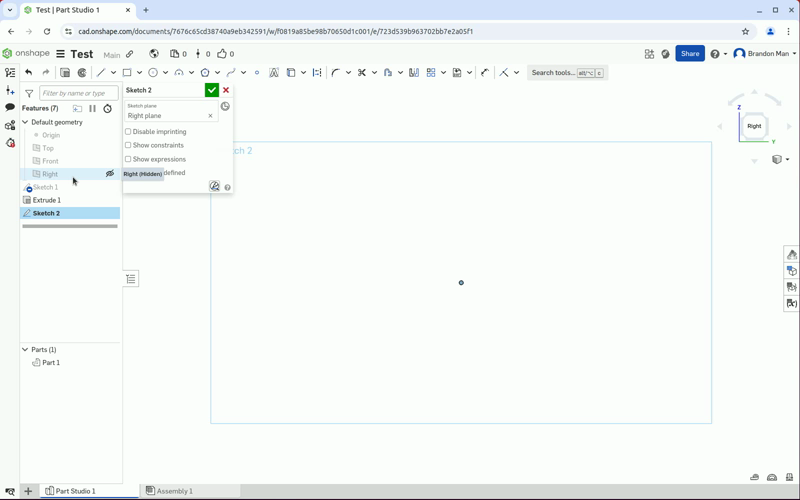
mouse_move(73, 352)
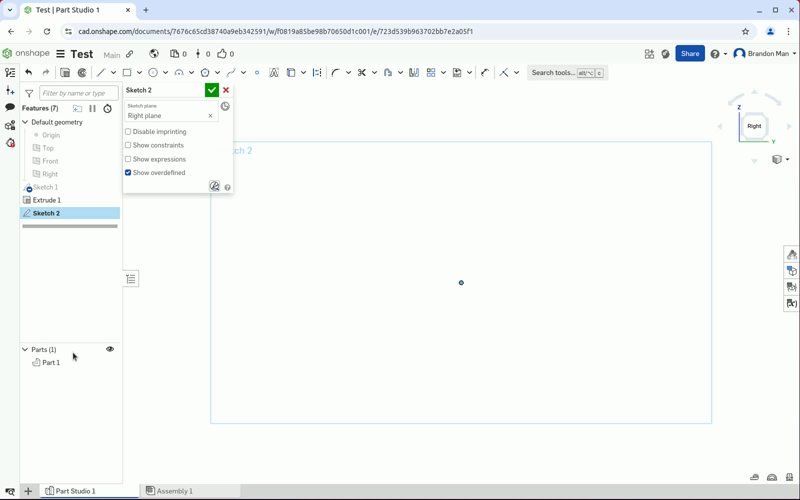
key(y)
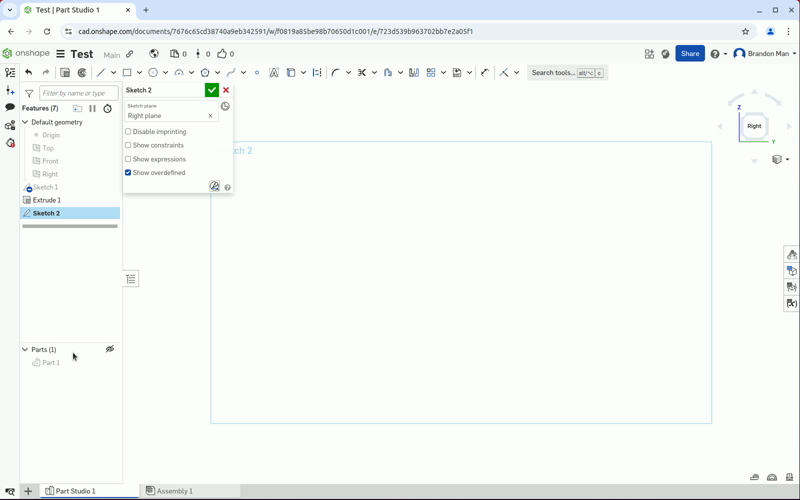
key(l)
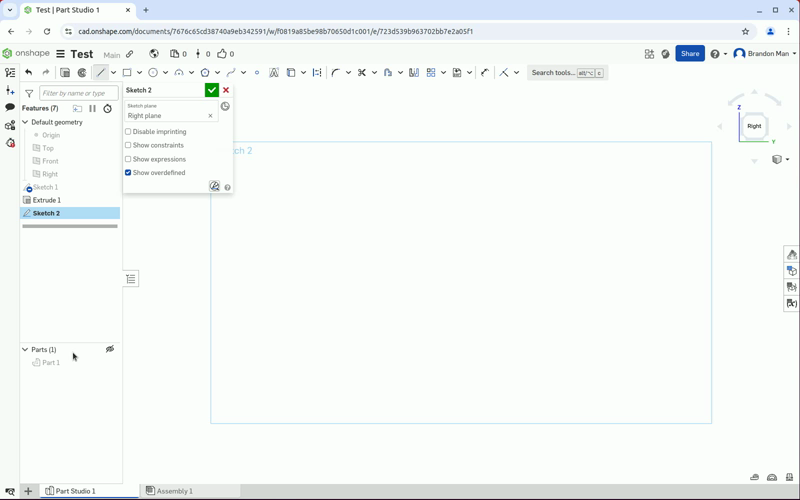
key_down(shift)
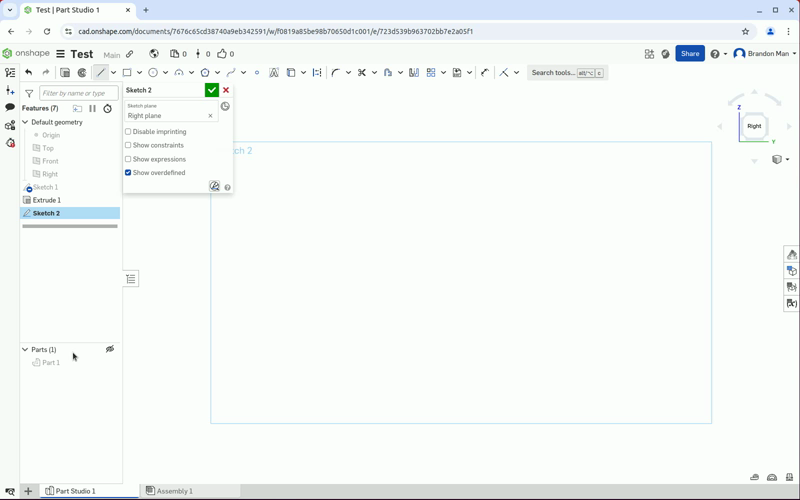
mouse_move(467, 282)
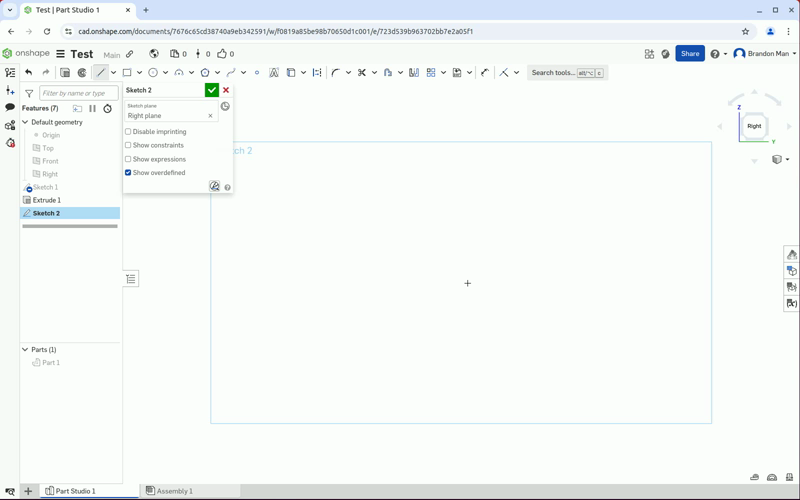
click(467, 282)
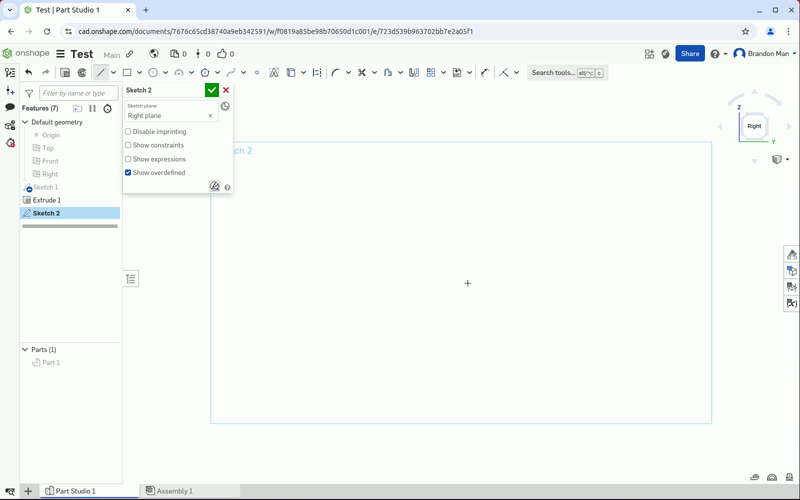
key_up(shift)
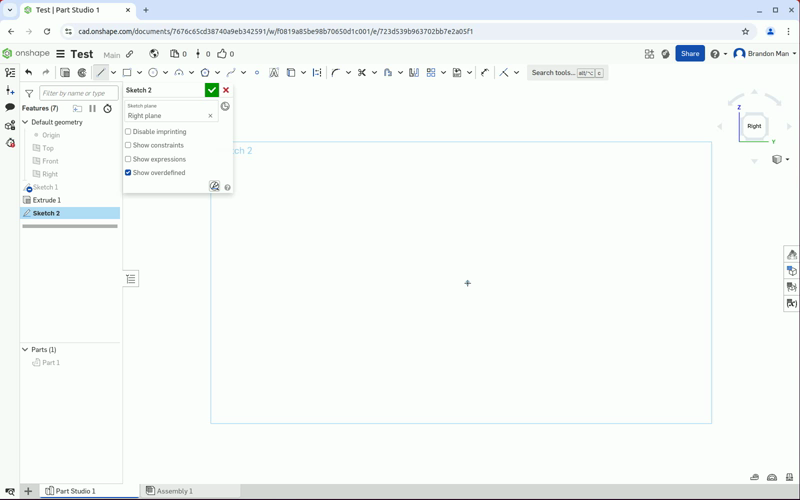
key_down(shift)
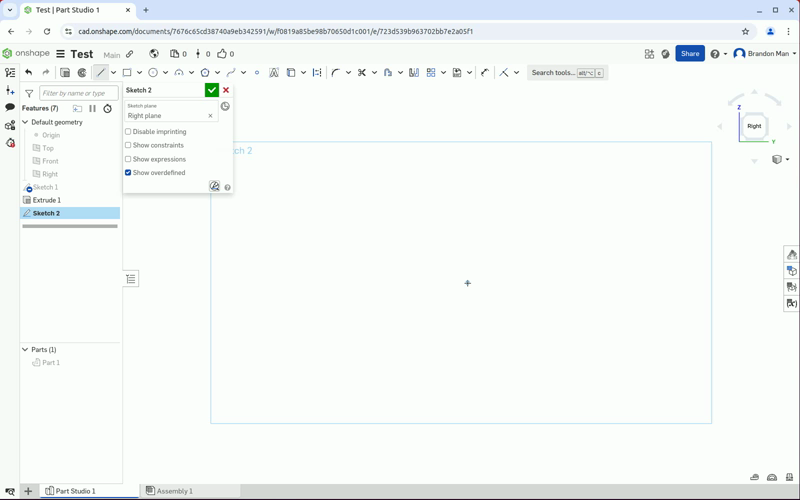
mouse_move(497, 282)
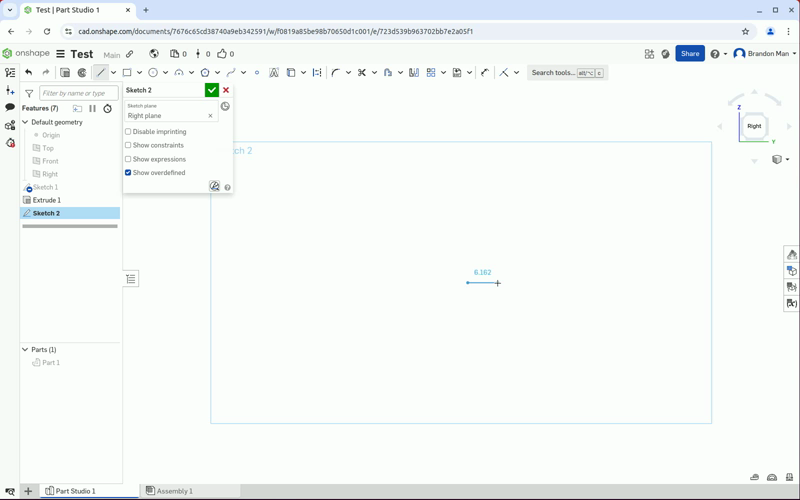
mouse_move(476, 282)
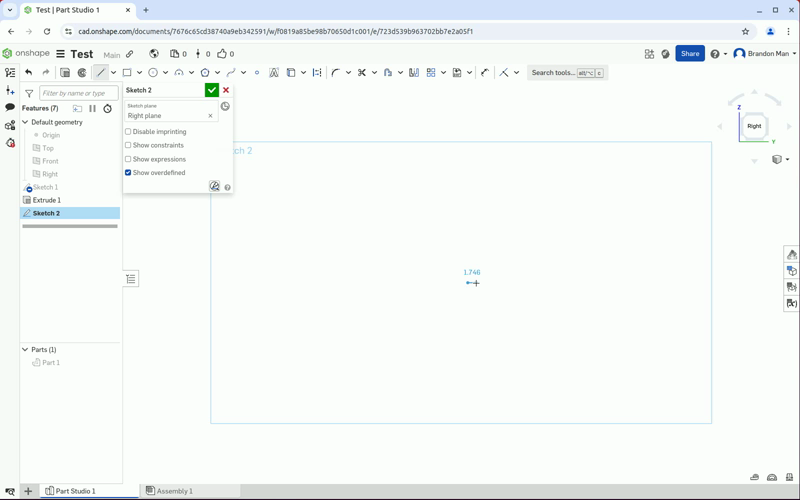
click(476, 282)
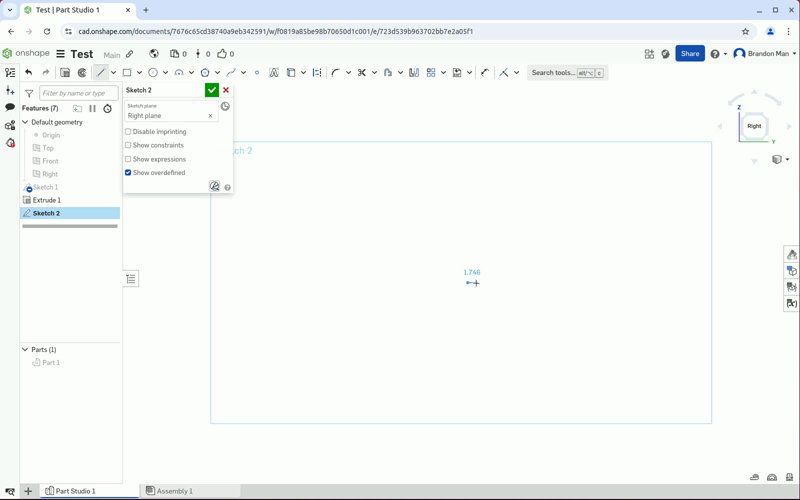
key_up(shift)
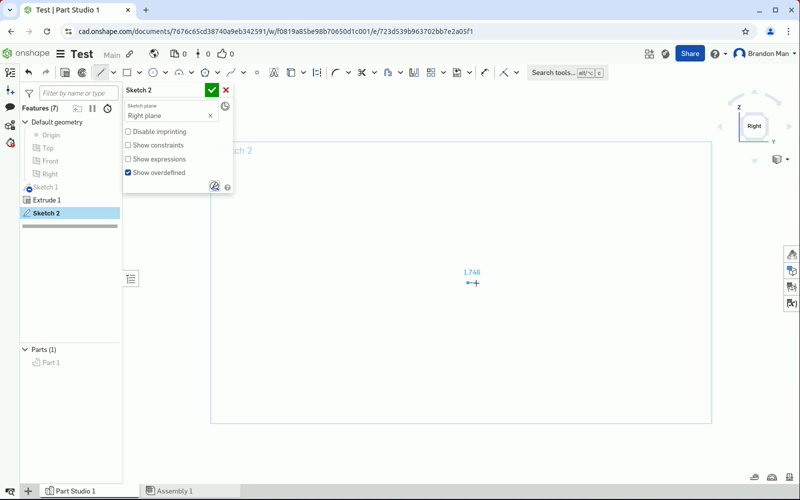
key_down(shift)
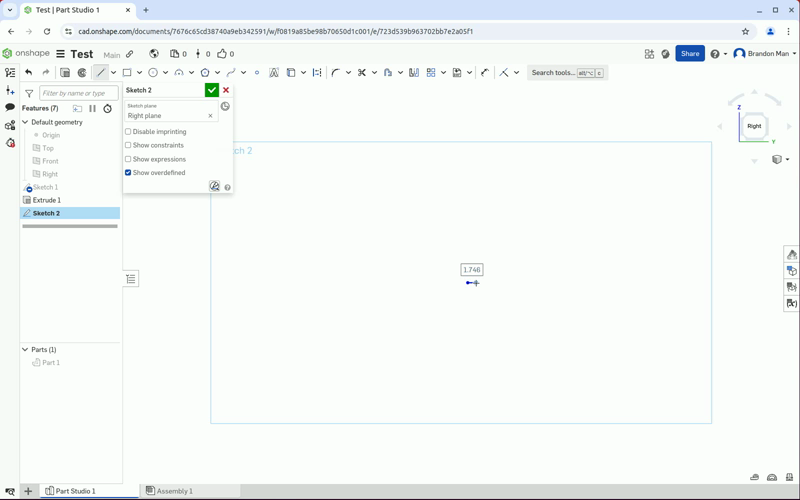
mouse_move(506, 282)
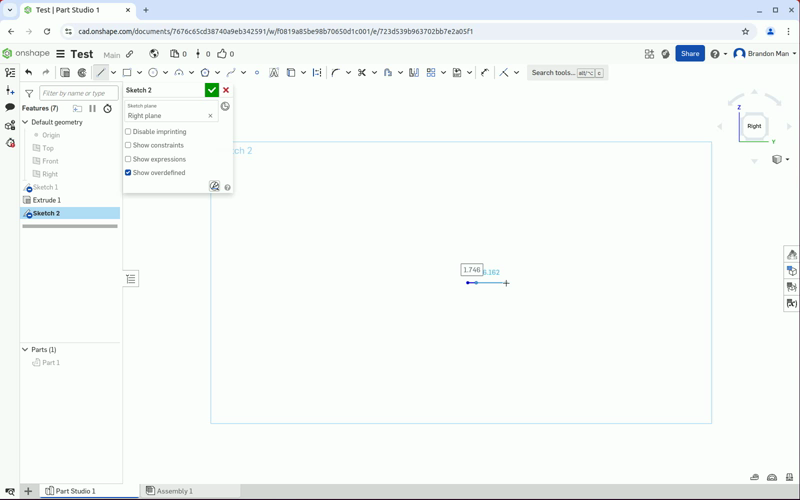
mouse_move(476, 282)
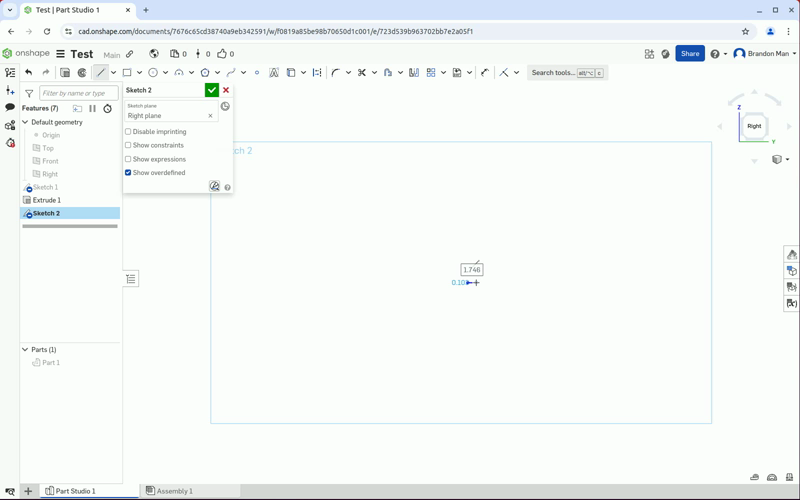
scroll(6)
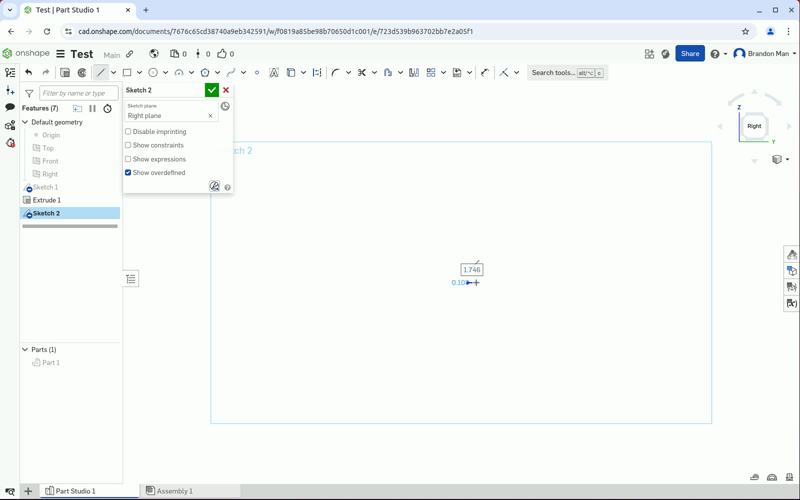
scroll(6)
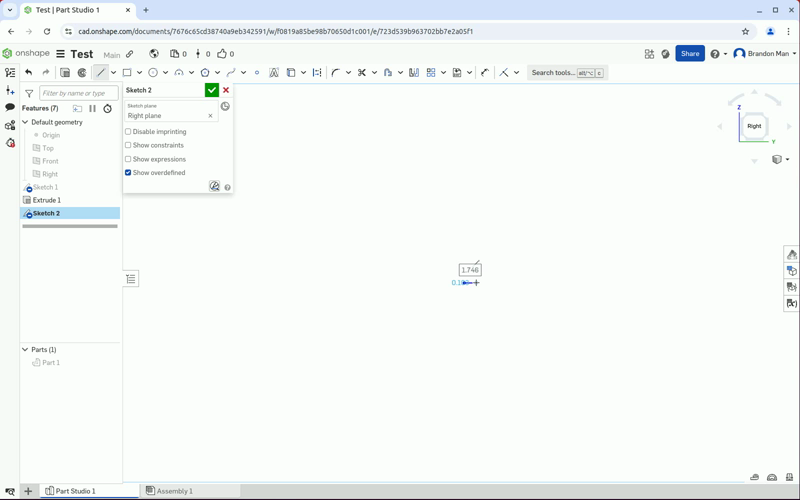
scroll(6)
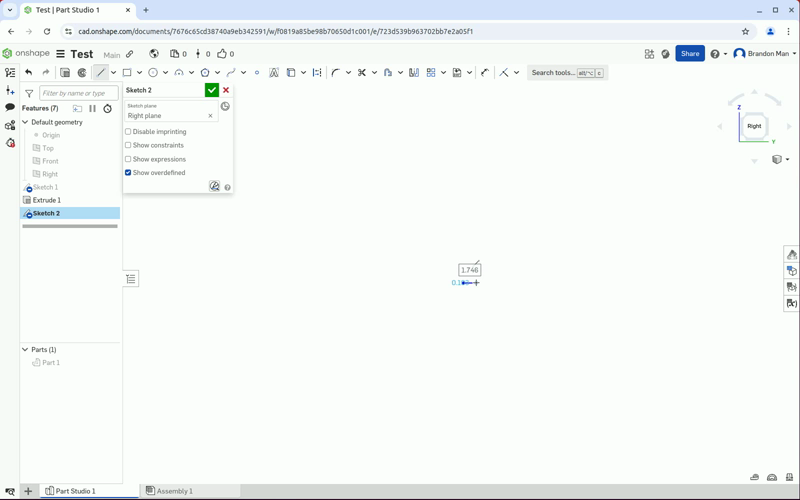
scroll(6)
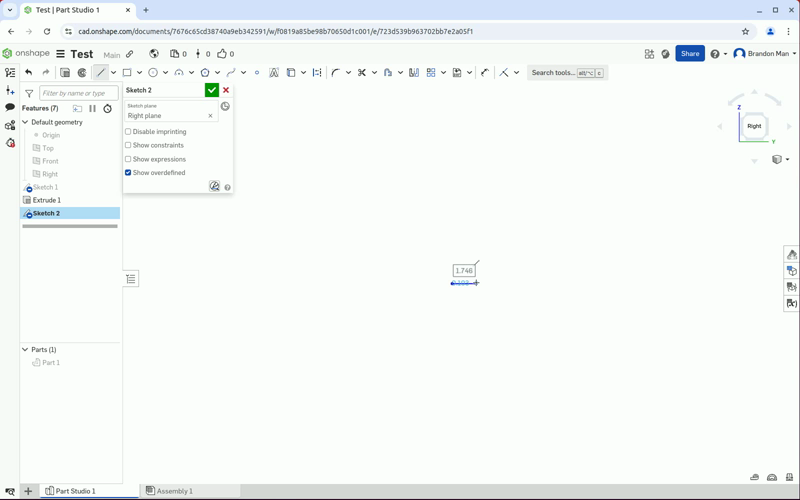
scroll(6)
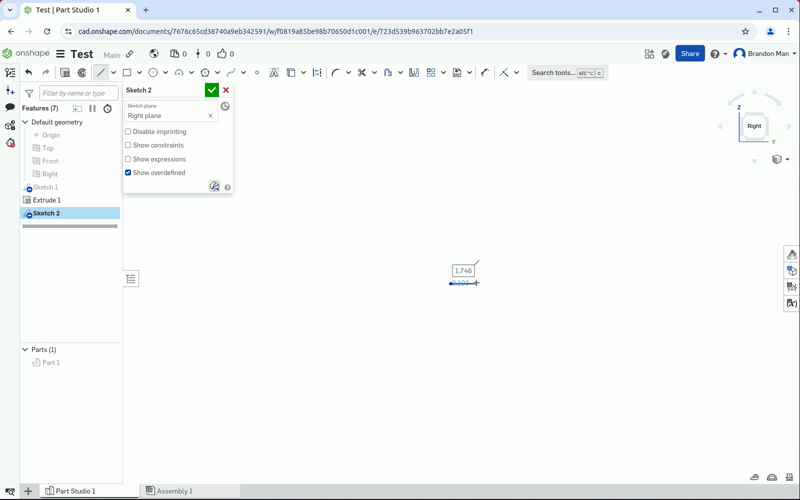
scroll(6)
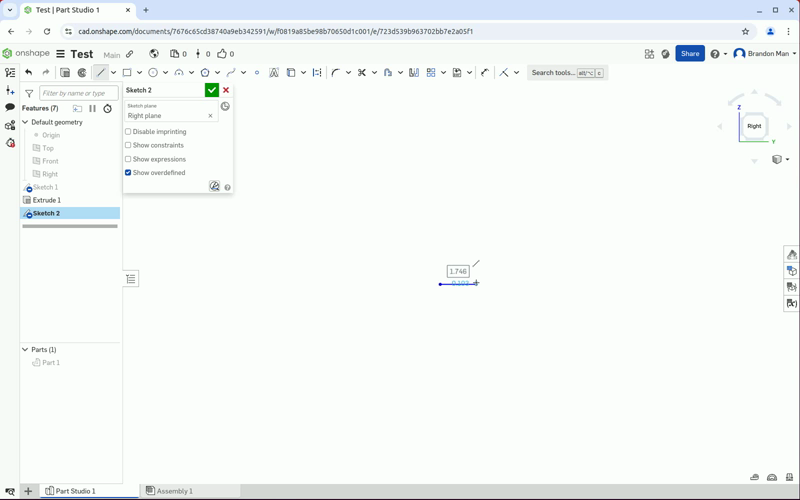
scroll(6)
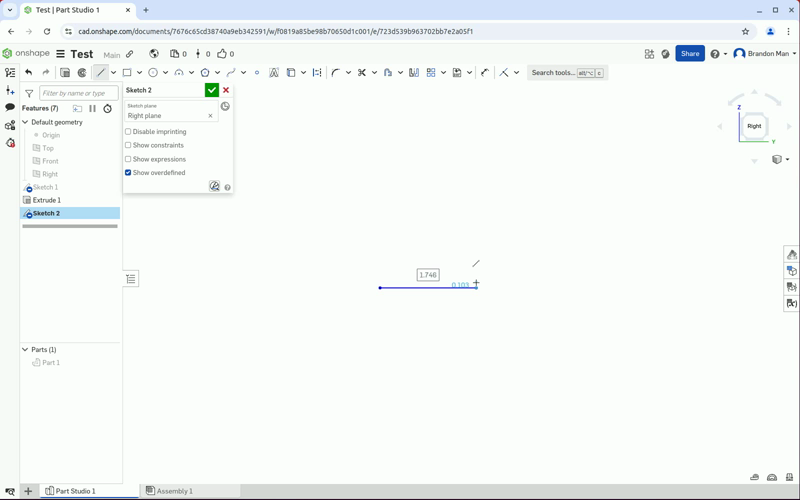
click(476, 282)
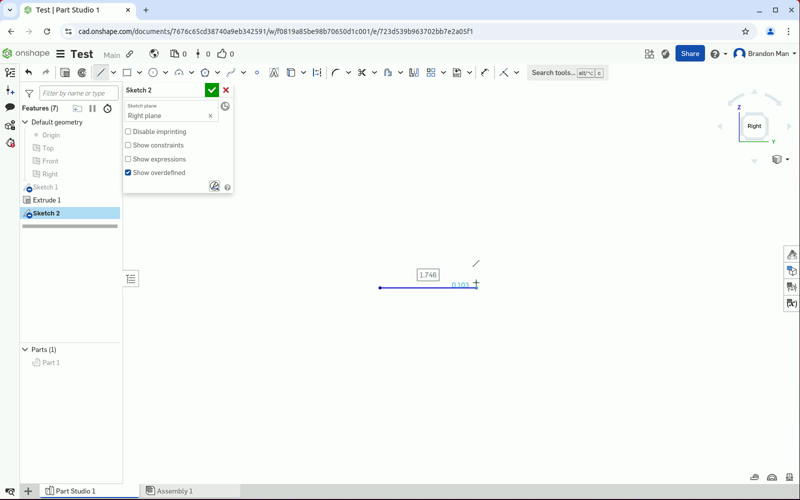
scroll(-6)
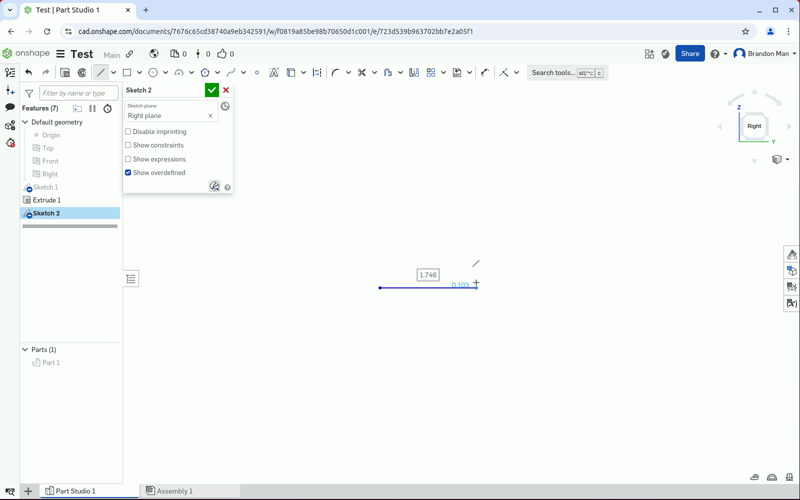
scroll(-6)
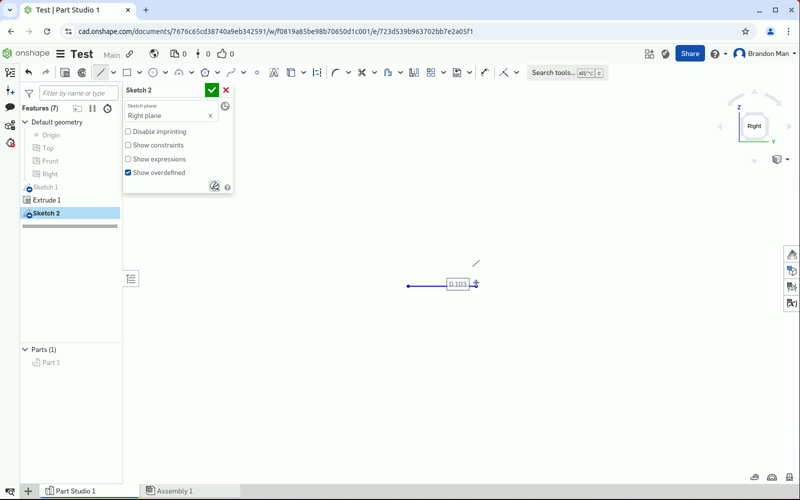
scroll(-6)
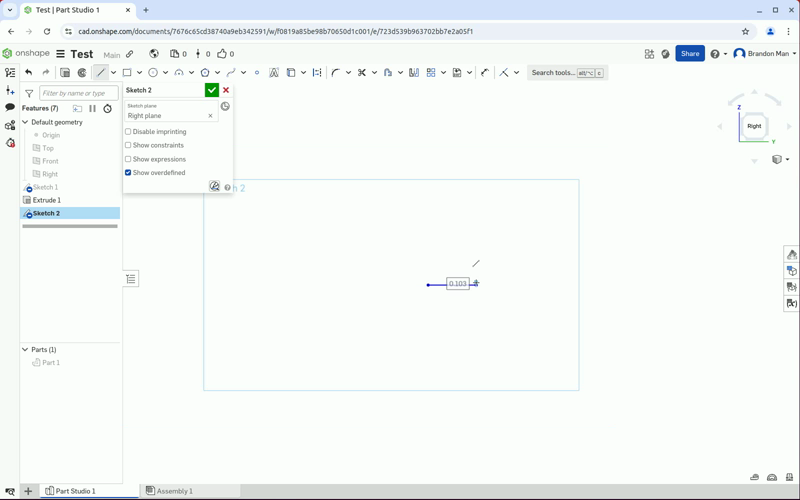
scroll(-6)
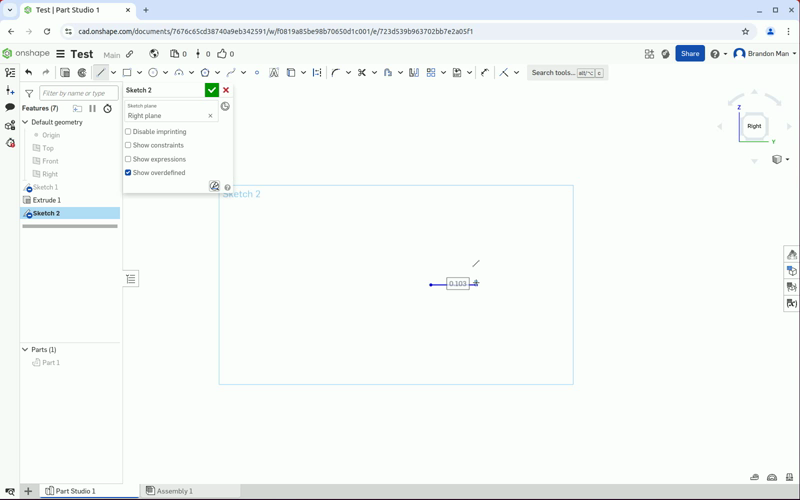
scroll(-6)
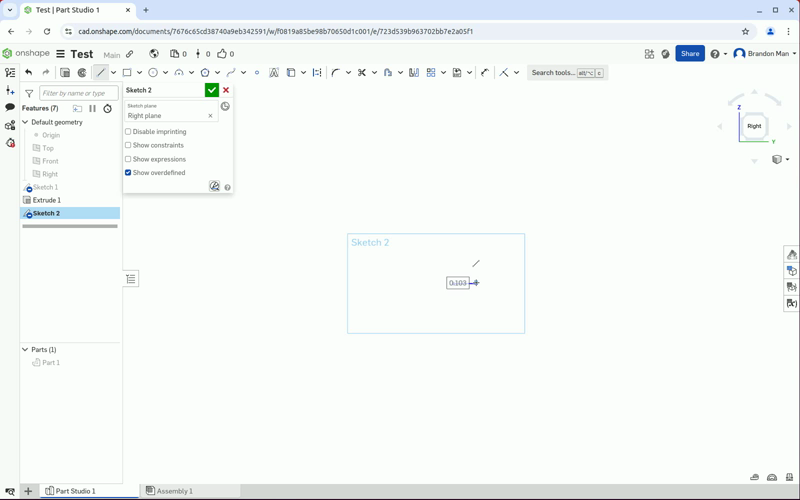
scroll(-6)
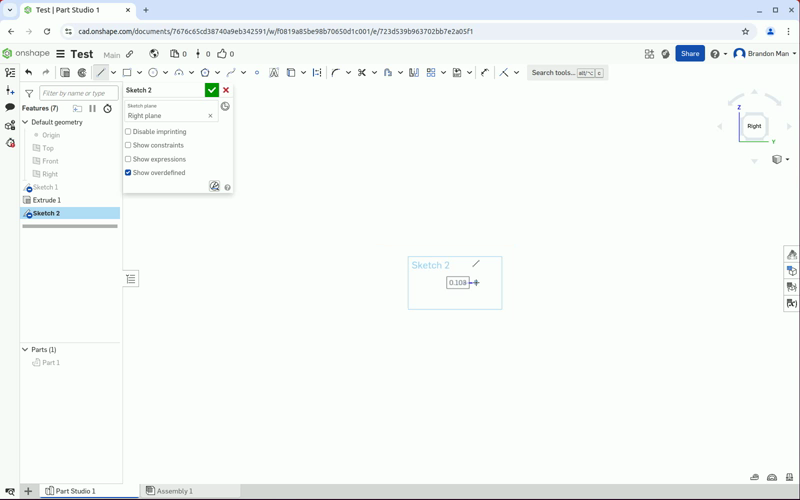
scroll(-6)
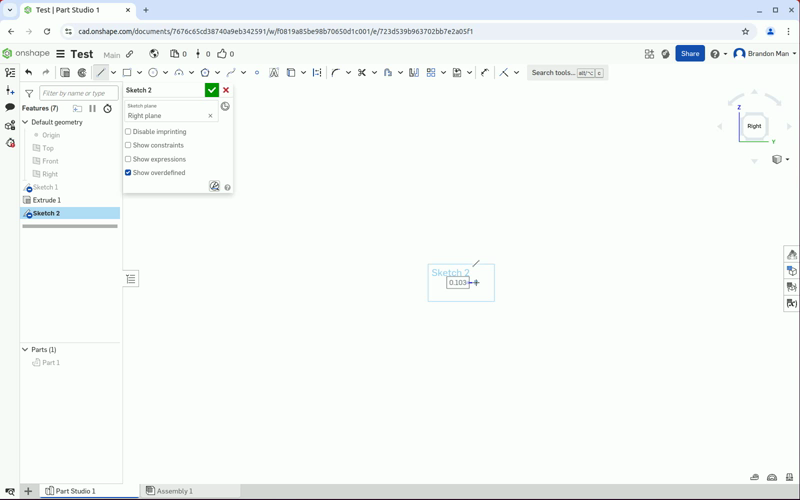
key_up(shift)
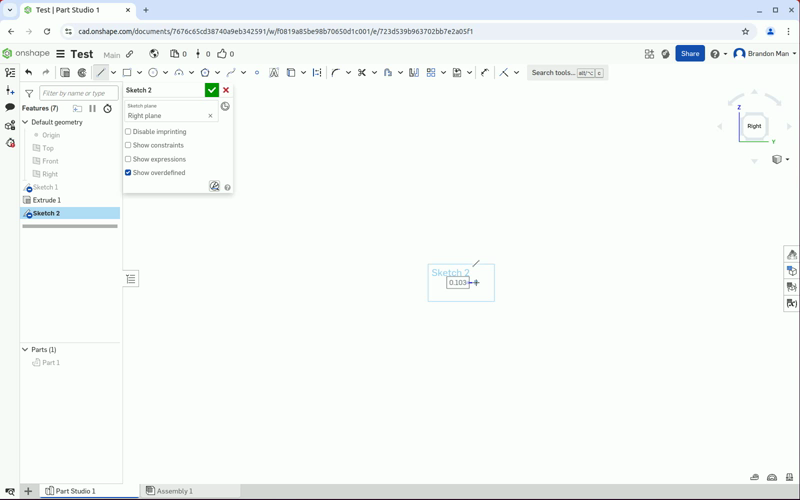
key_down(shift)
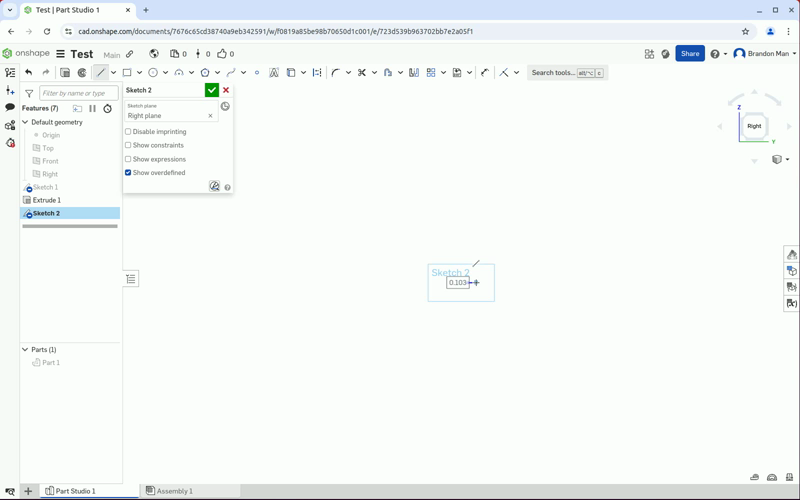
mouse_move(506, 282)
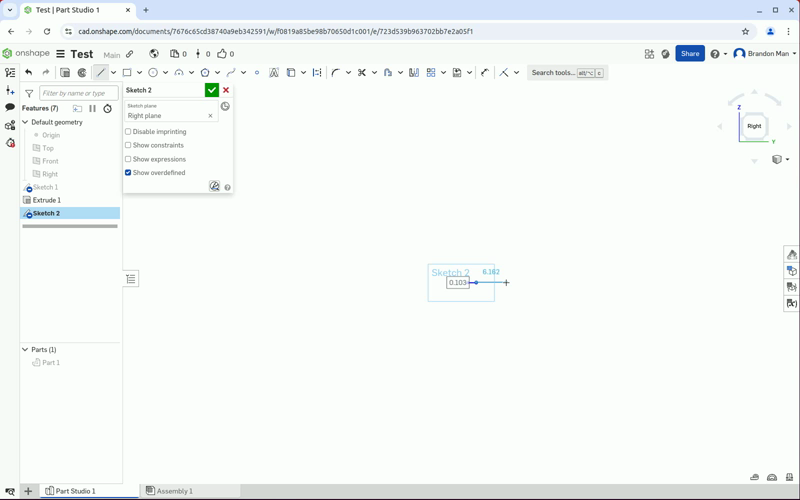
mouse_move(468, 282)
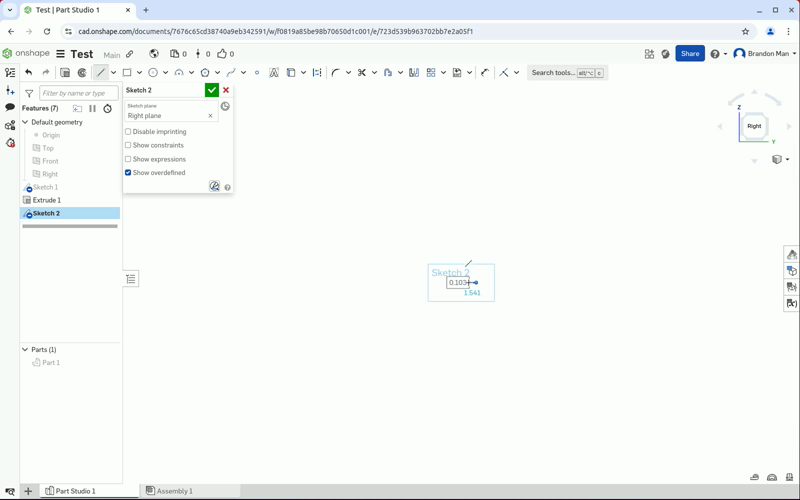
scroll(6)
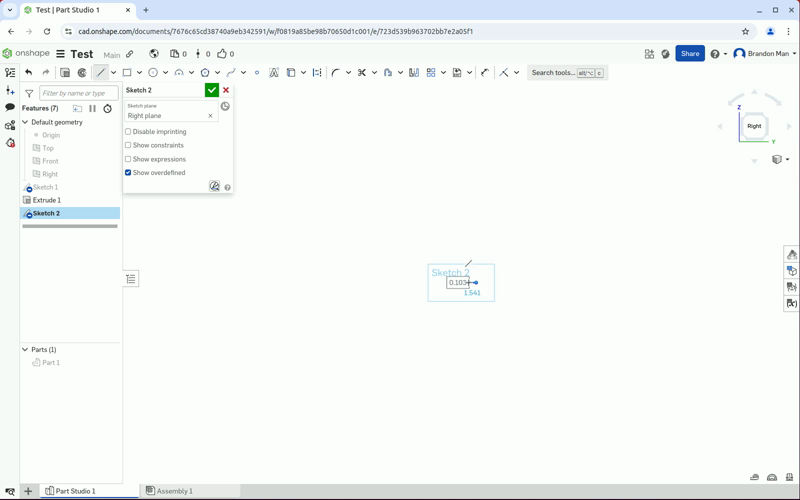
scroll(6)
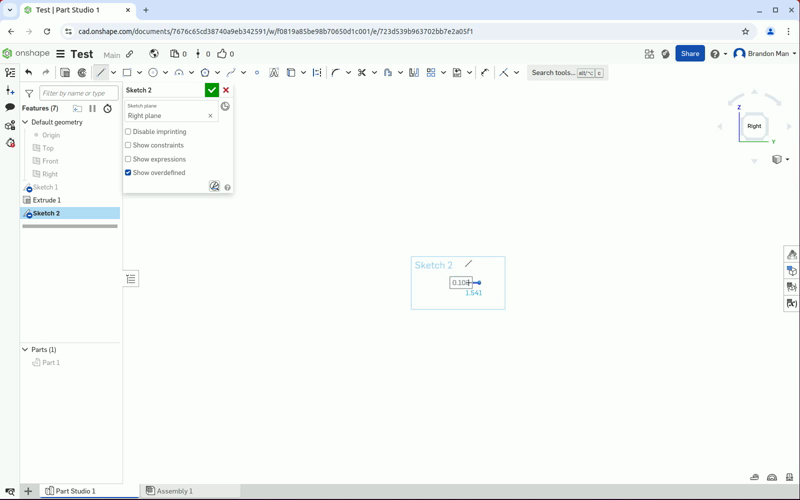
scroll(6)
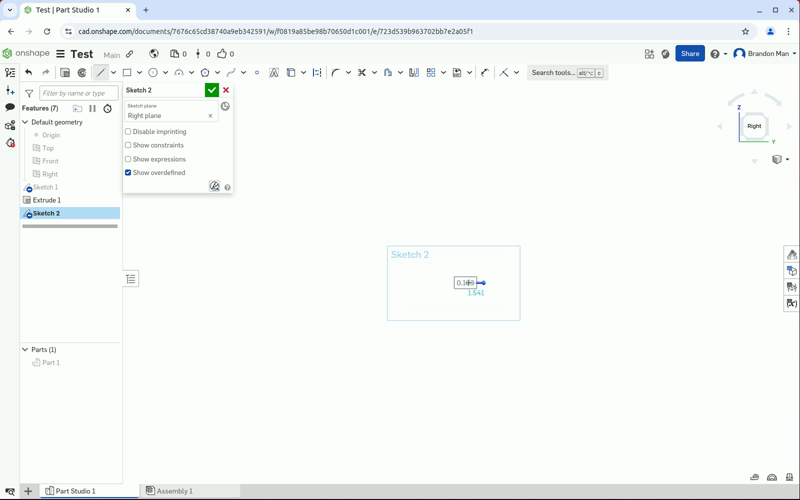
scroll(6)
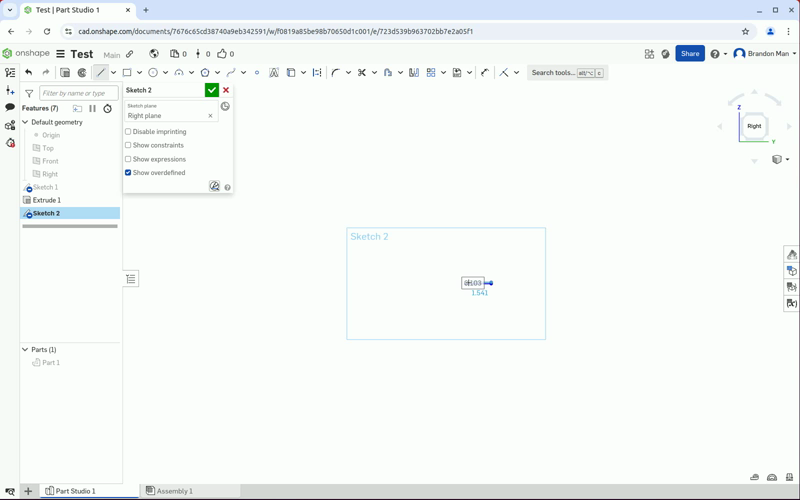
scroll(6)
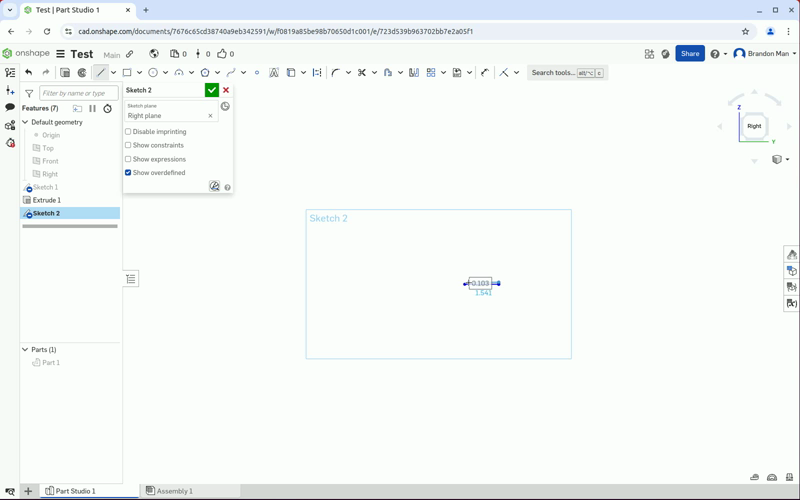
scroll(6)
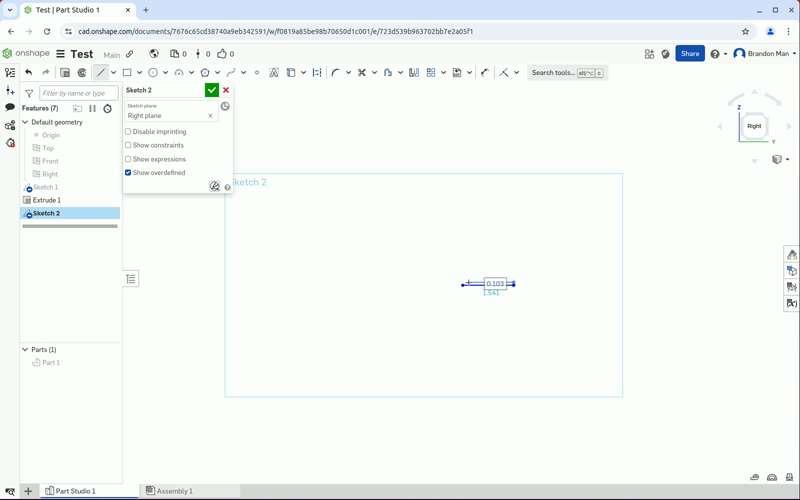
scroll(6)
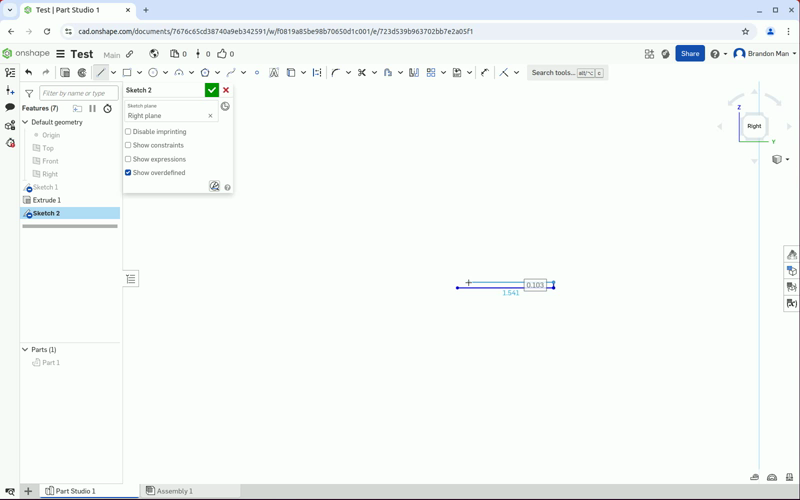
click(468, 282)
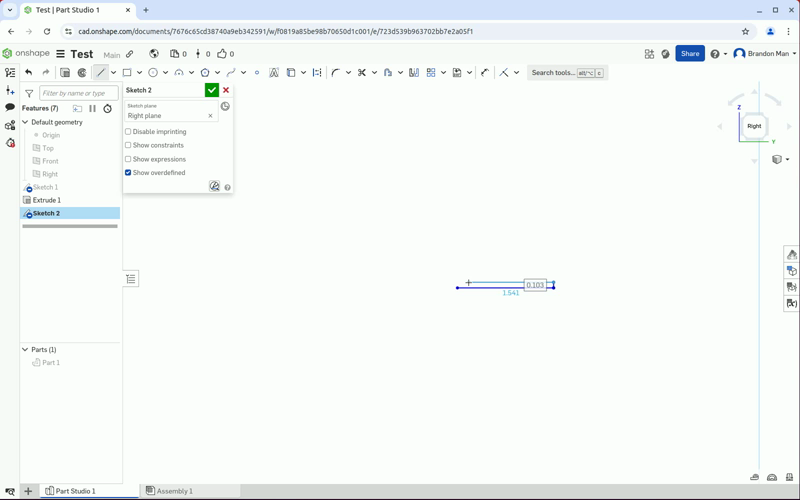
scroll(-6)
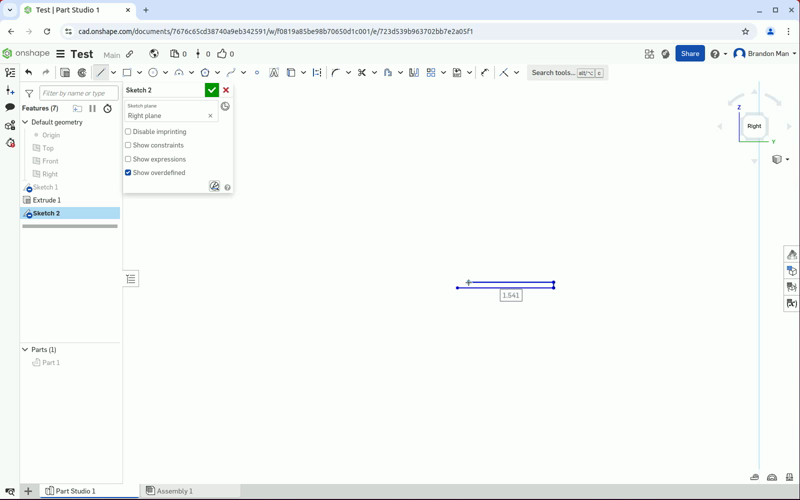
scroll(-6)
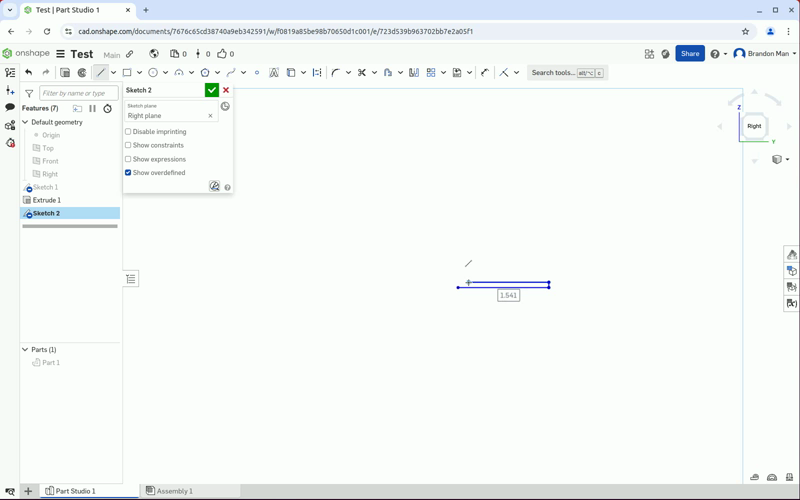
scroll(-6)
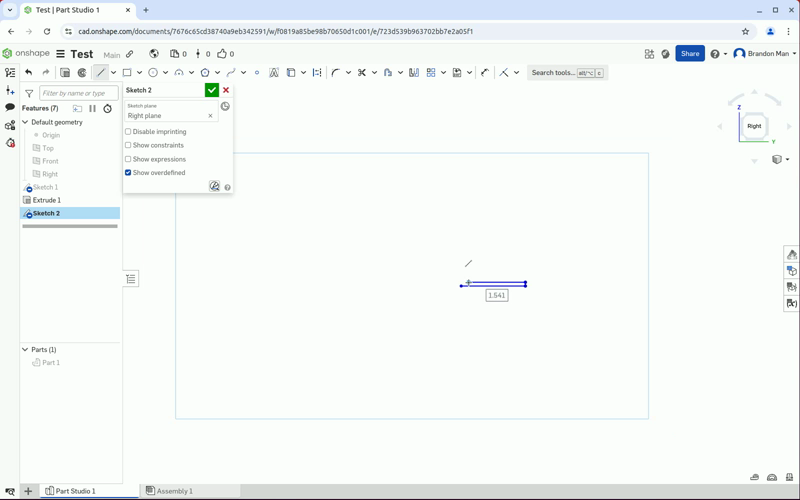
scroll(-6)
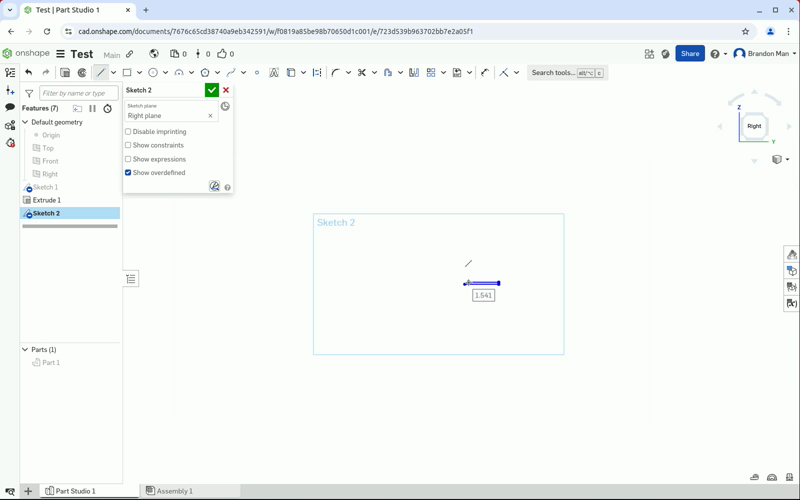
scroll(-6)
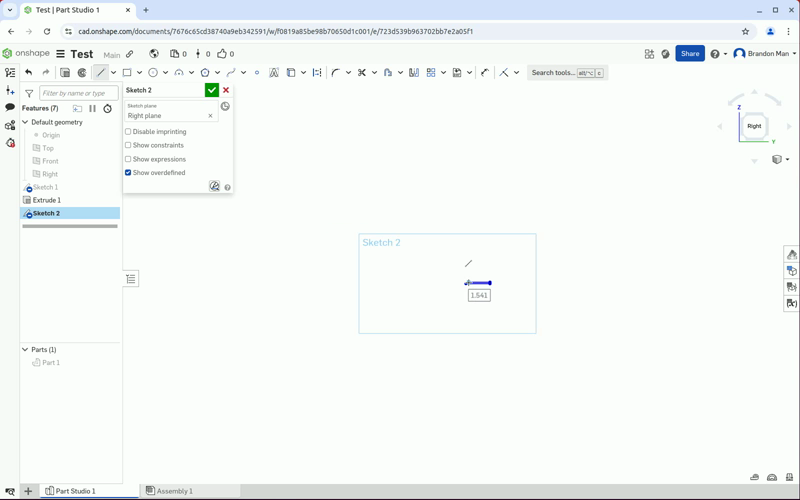
scroll(-6)
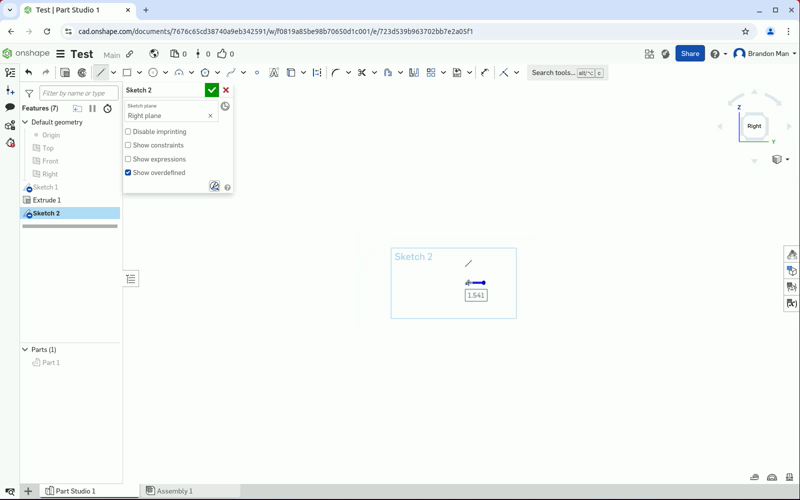
scroll(-6)
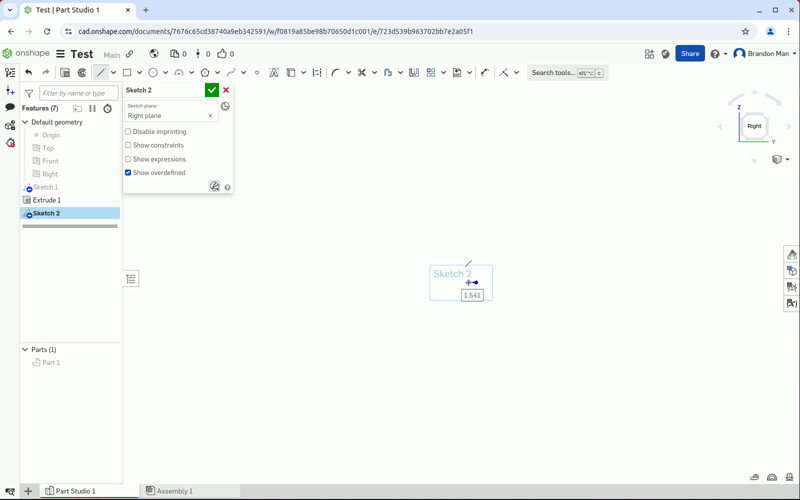
key_up(shift)
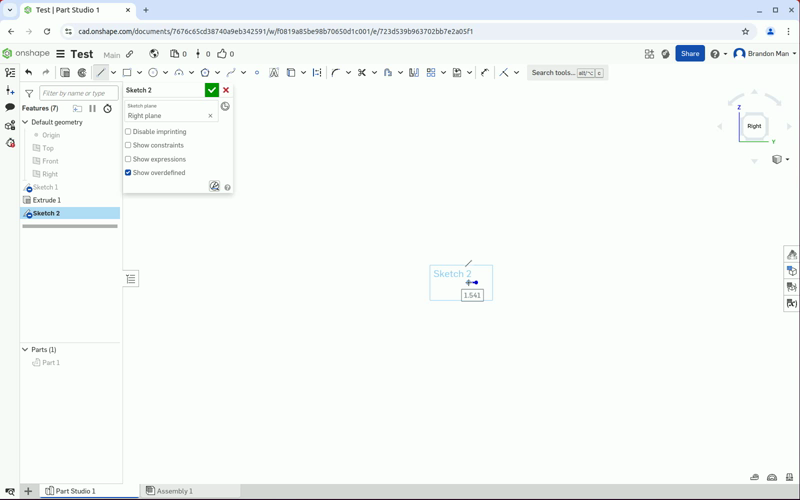
key_down(shift)
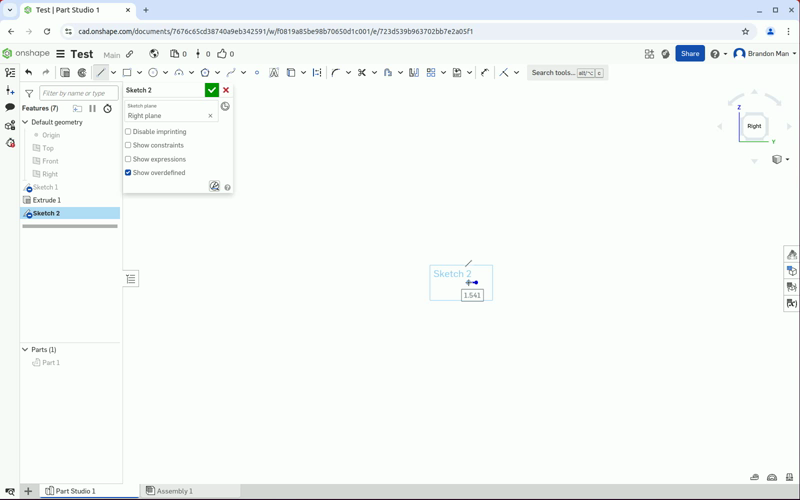
mouse_move(498, 282)
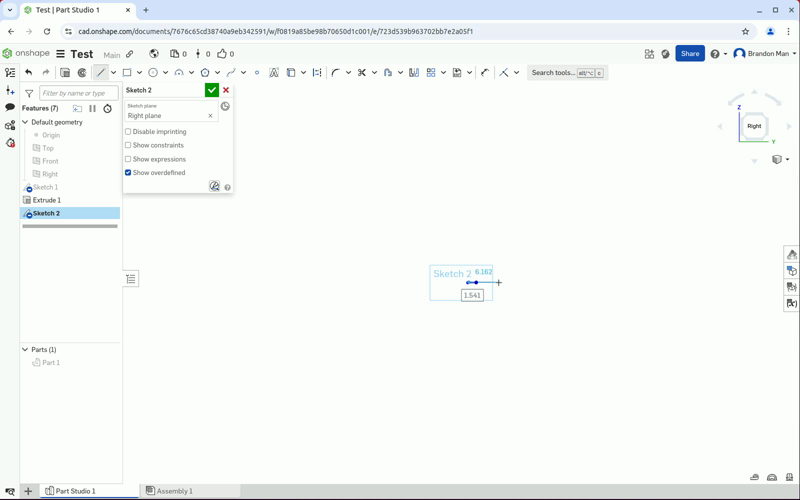
mouse_move(468, 274)
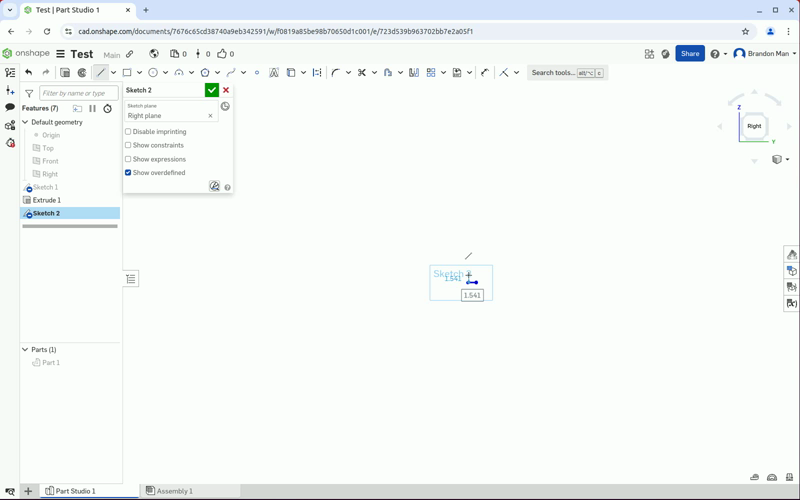
scroll(6)
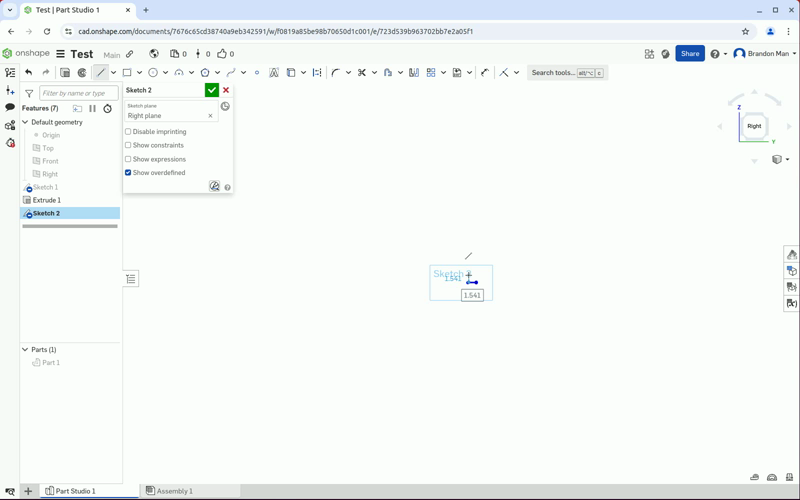
scroll(6)
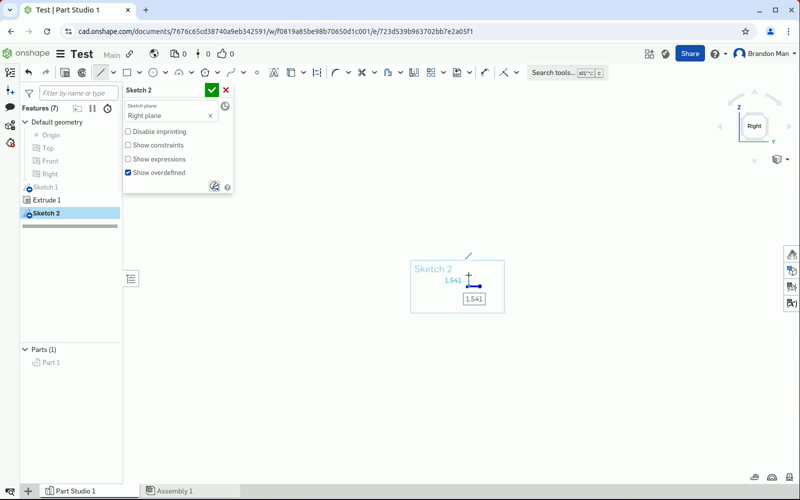
scroll(6)
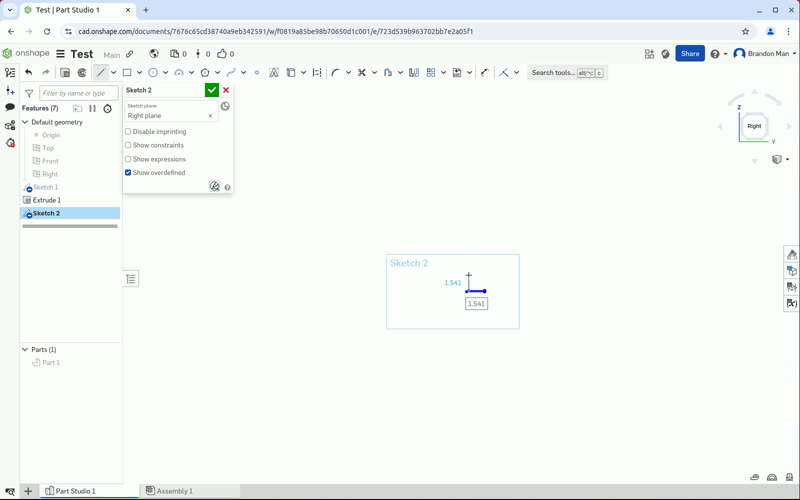
scroll(6)
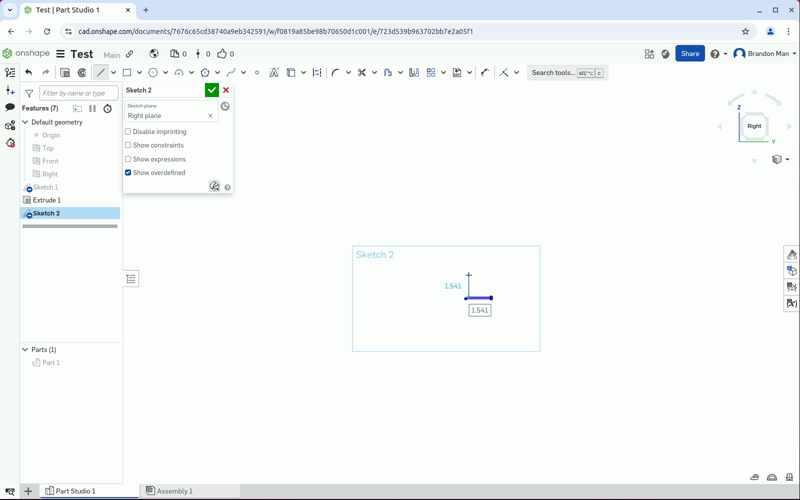
scroll(6)
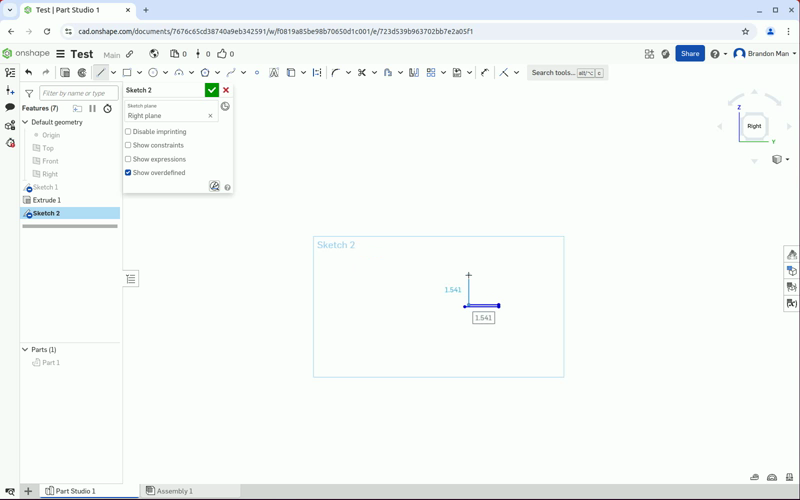
scroll(6)
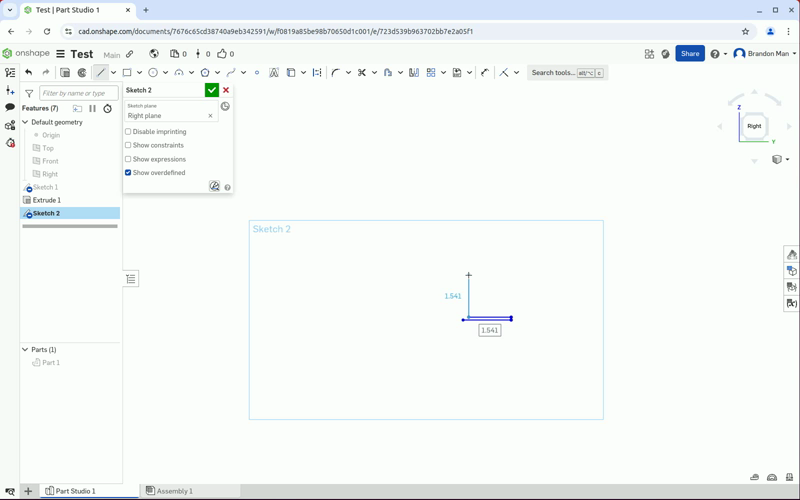
scroll(6)
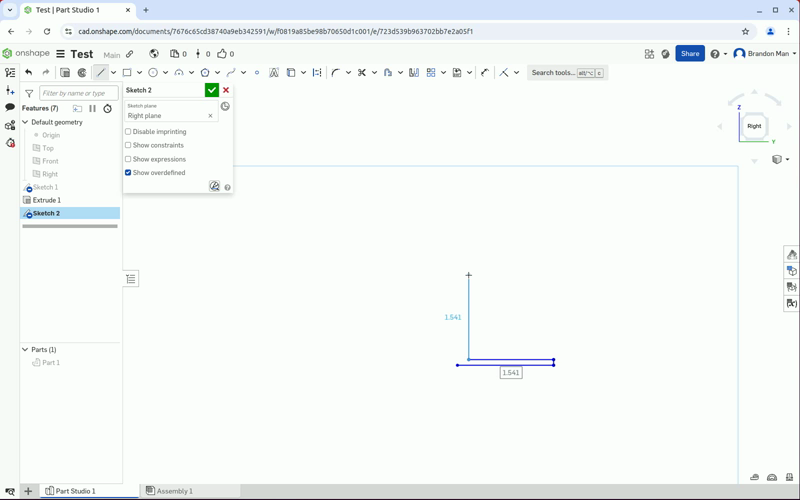
click(468, 274)
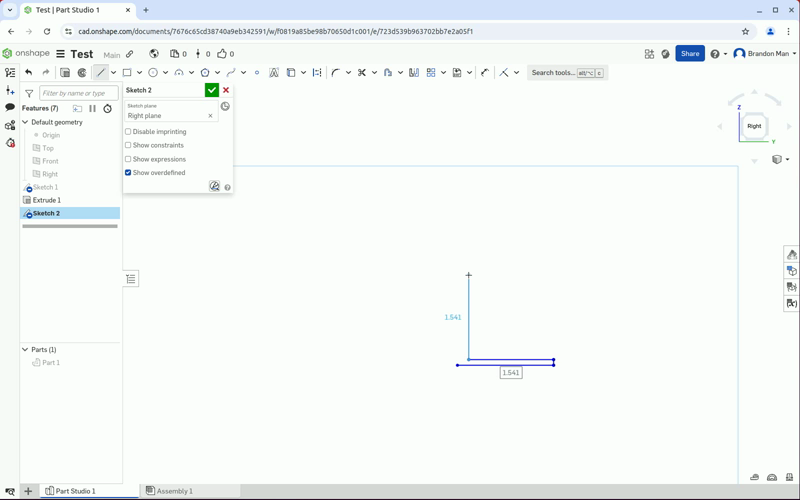
scroll(-6)
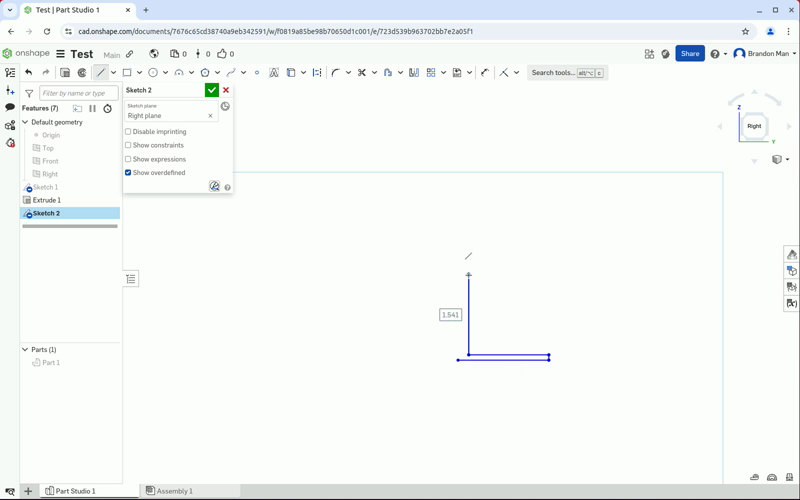
scroll(-6)
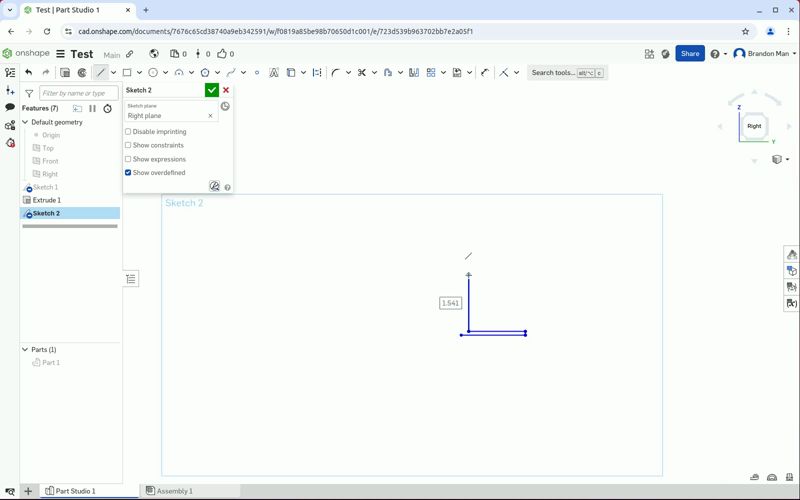
scroll(-6)
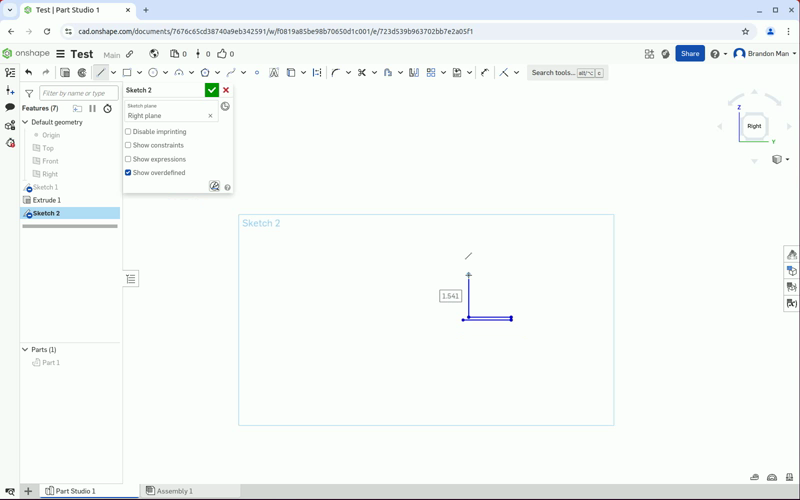
scroll(-6)
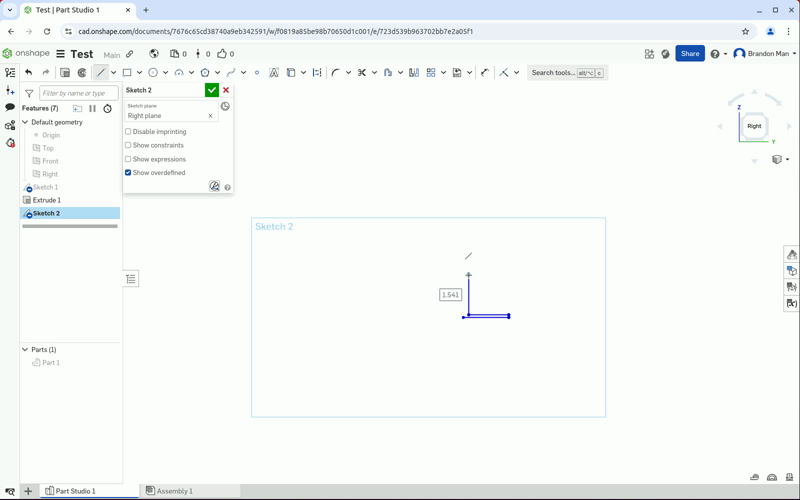
scroll(-6)
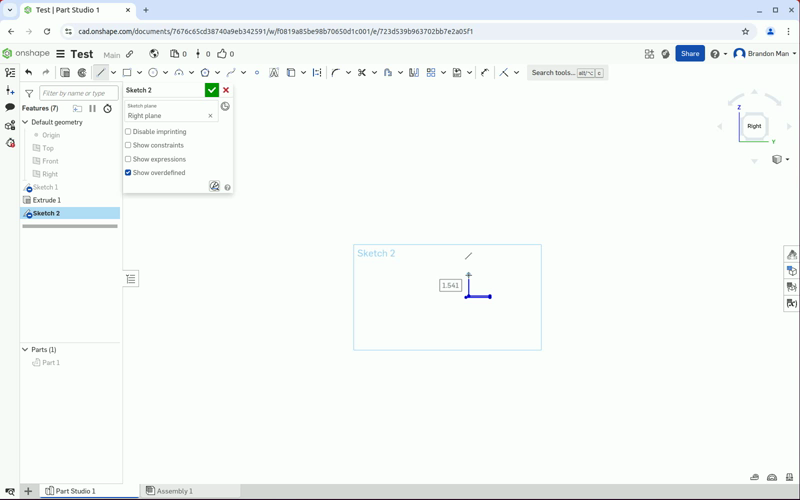
scroll(-6)
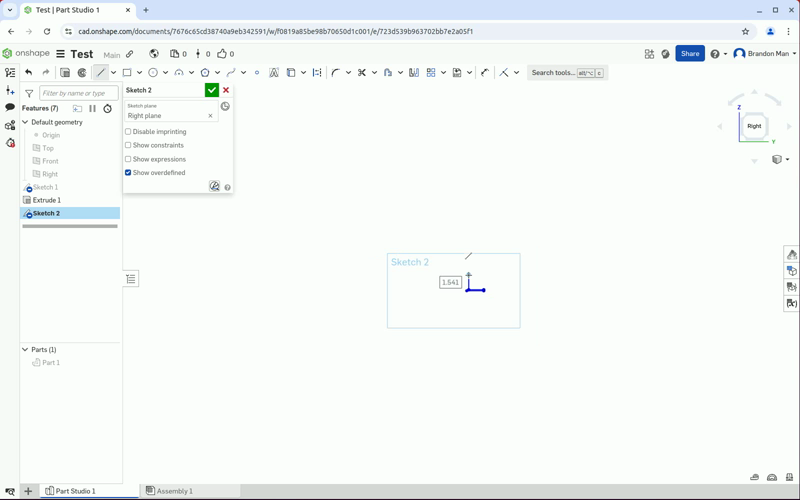
scroll(-6)
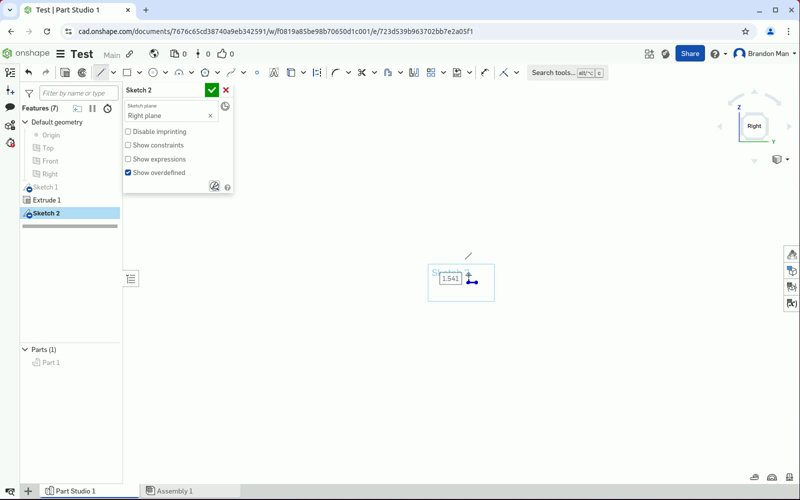
key_up(shift)
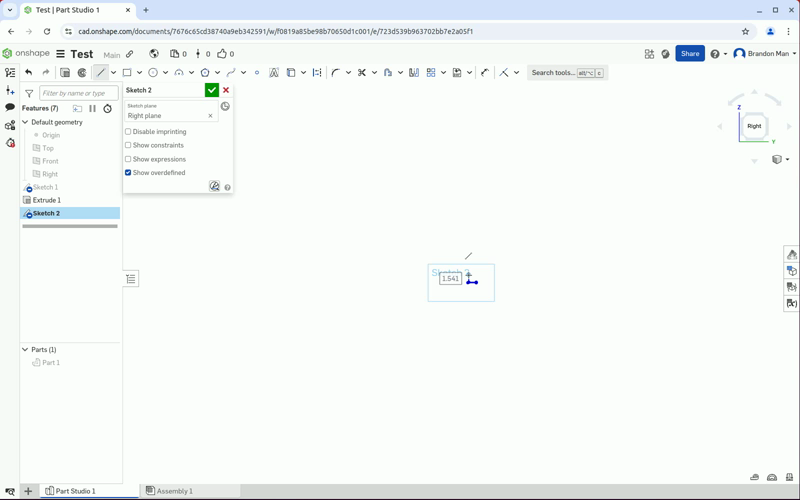
key_down(shift)
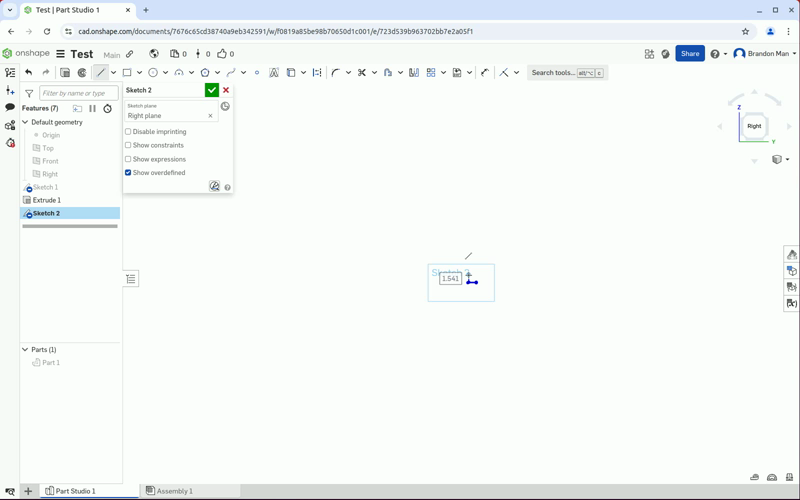
mouse_move(498, 274)
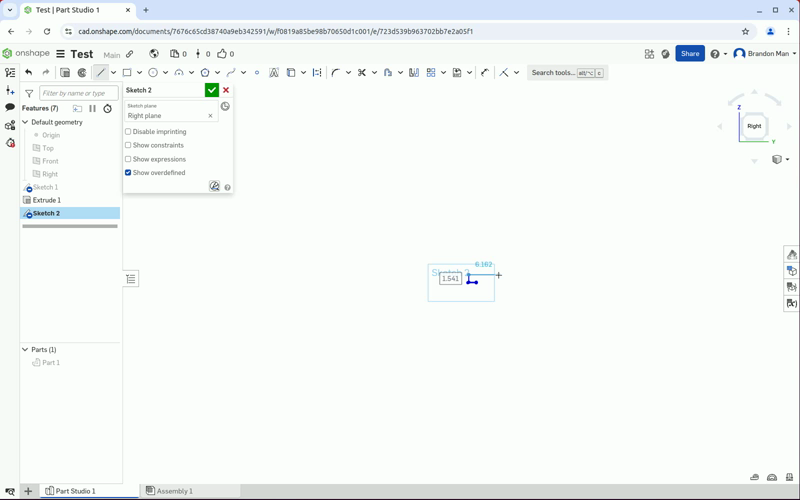
mouse_move(467, 274)
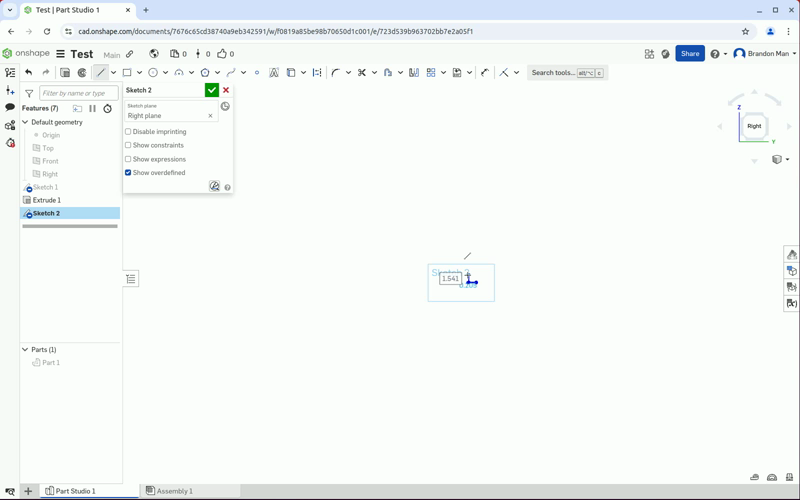
scroll(6)
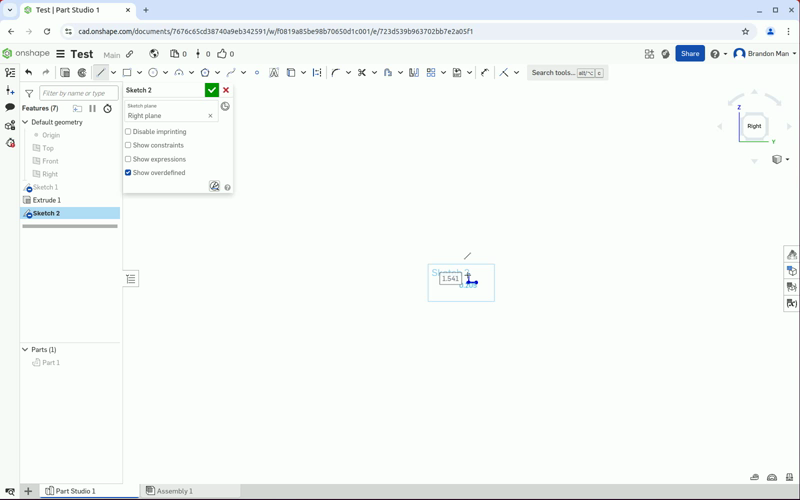
scroll(6)
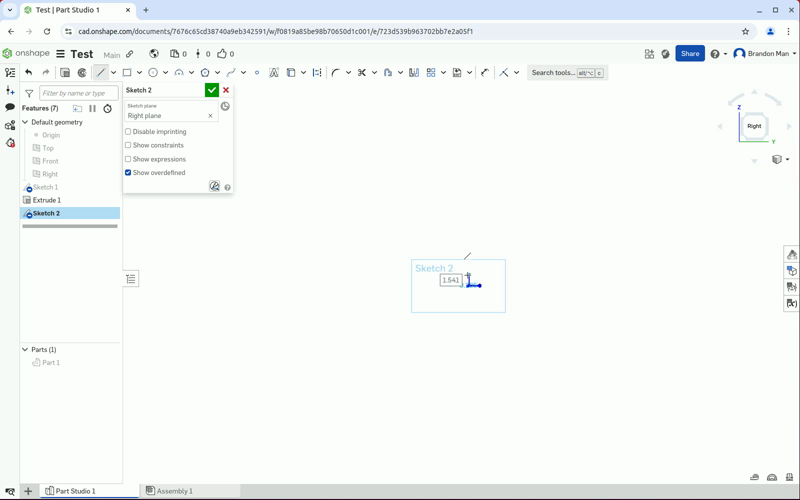
scroll(6)
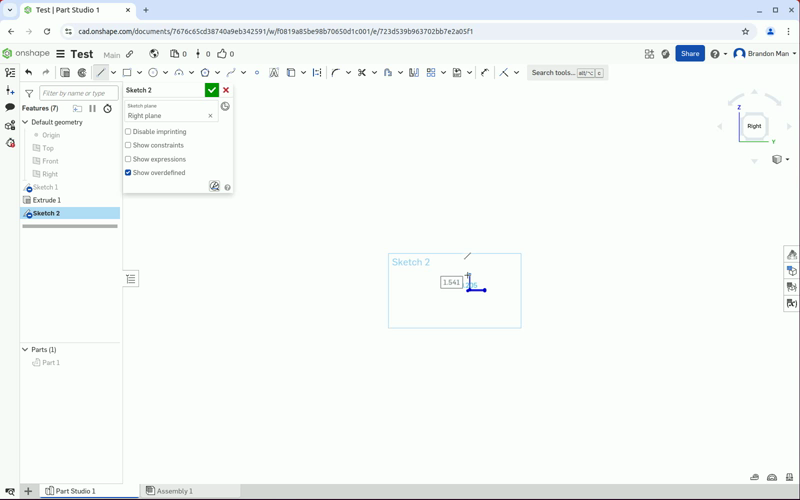
scroll(6)
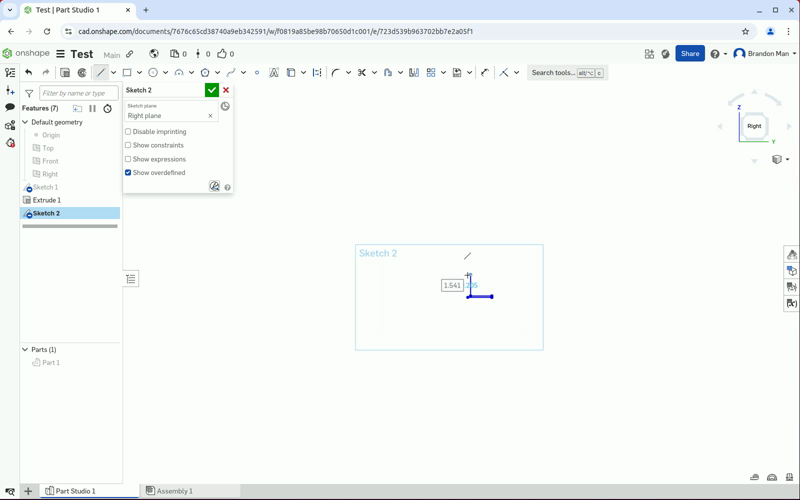
scroll(6)
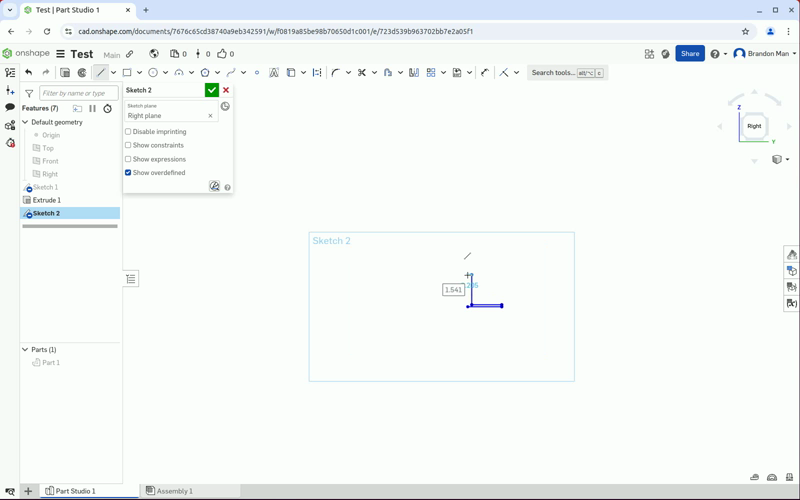
scroll(6)
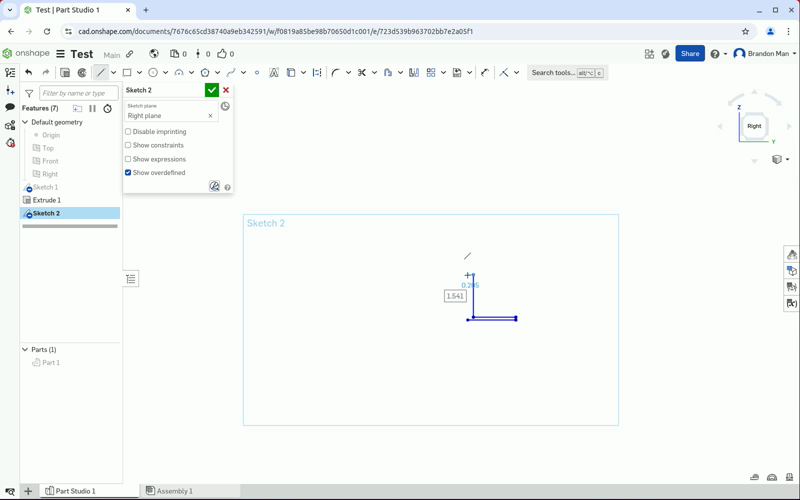
scroll(6)
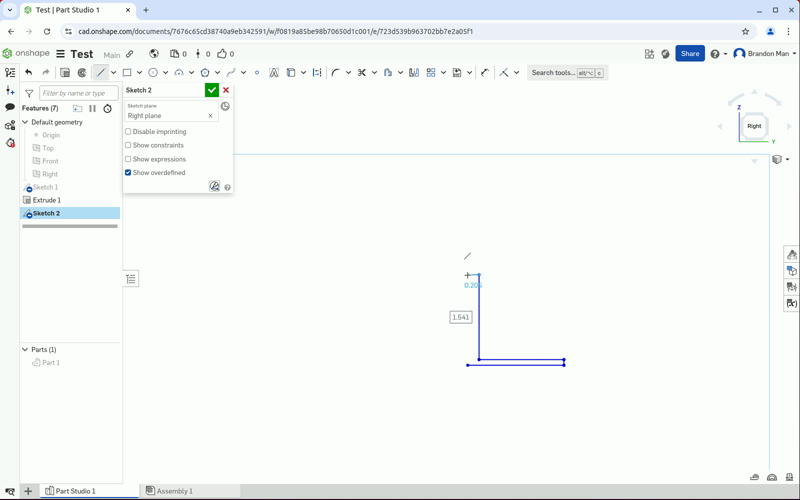
click(467, 274)
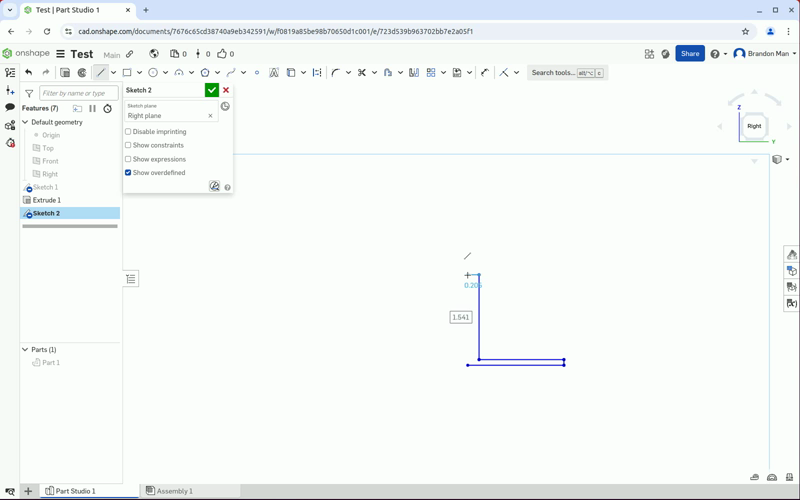
scroll(-6)
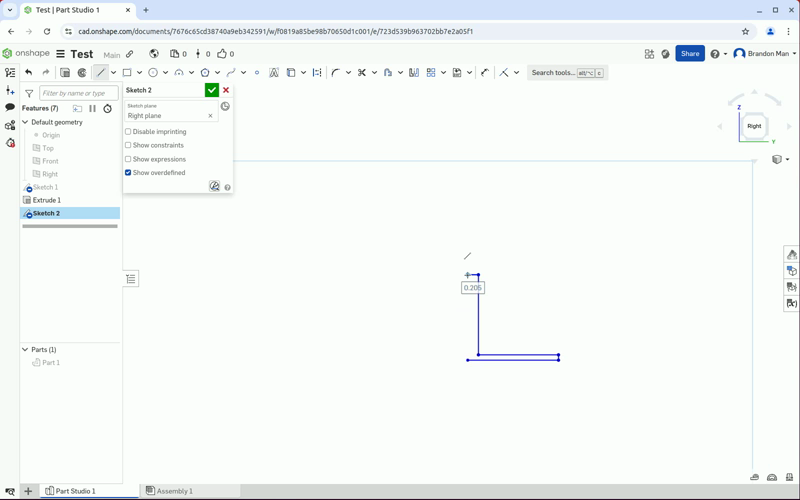
scroll(-6)
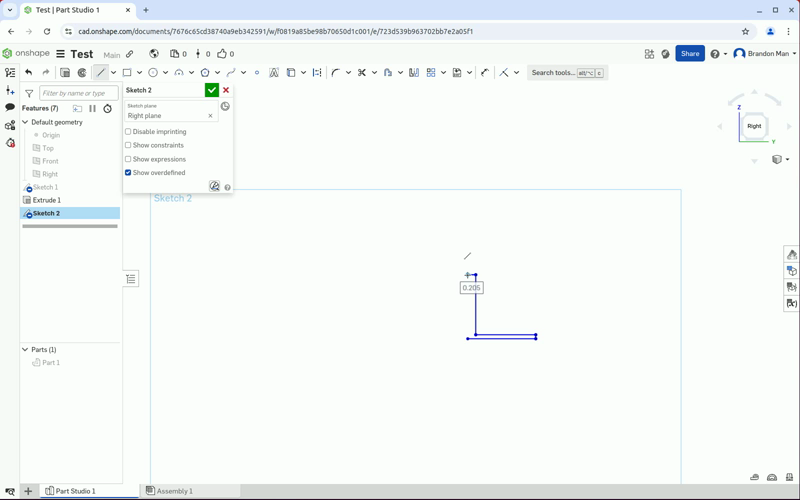
scroll(-6)
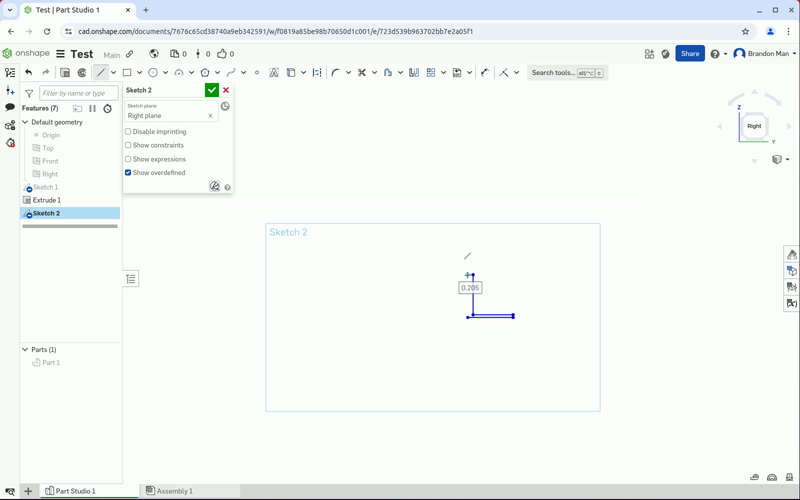
scroll(-6)
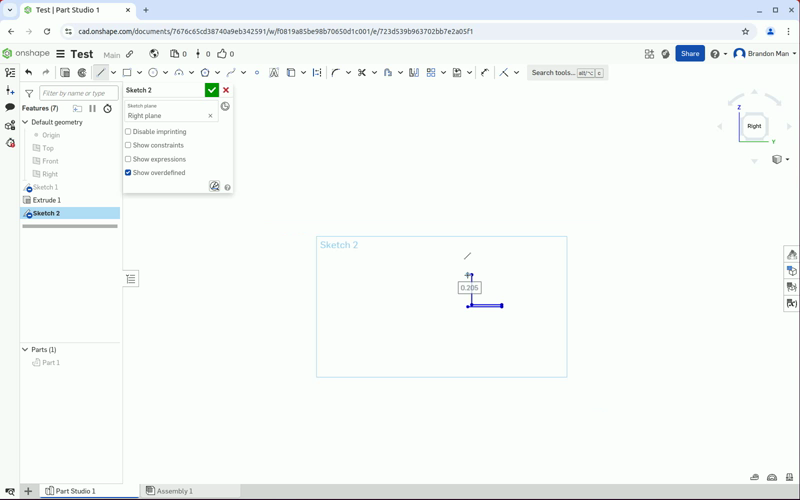
scroll(-6)
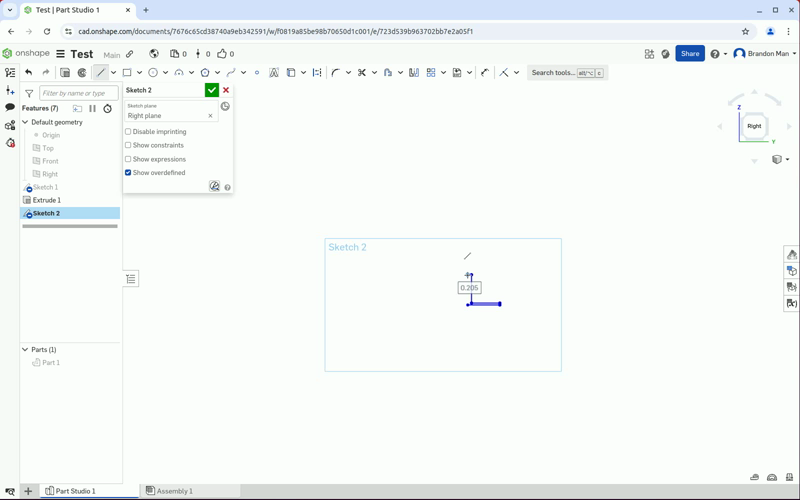
scroll(-6)
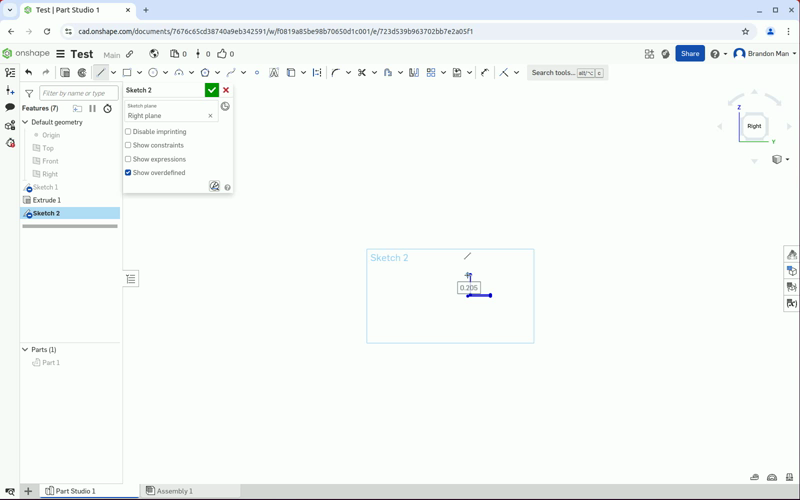
scroll(-6)
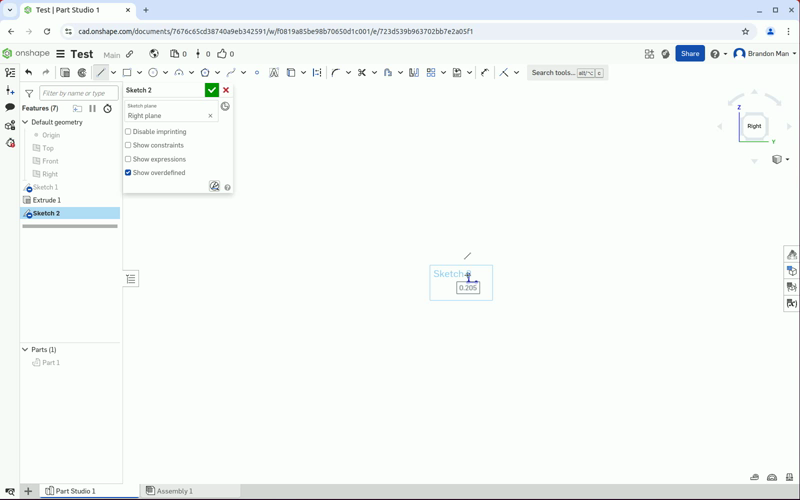
key_up(shift)
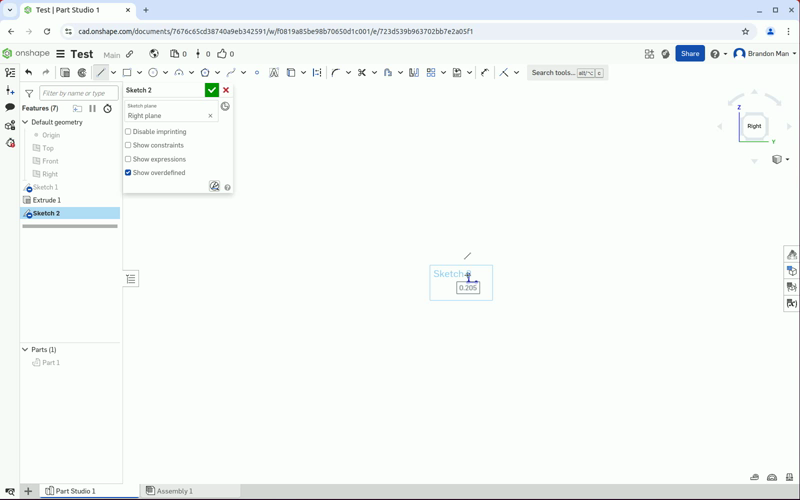
mouse_move(497, 274)
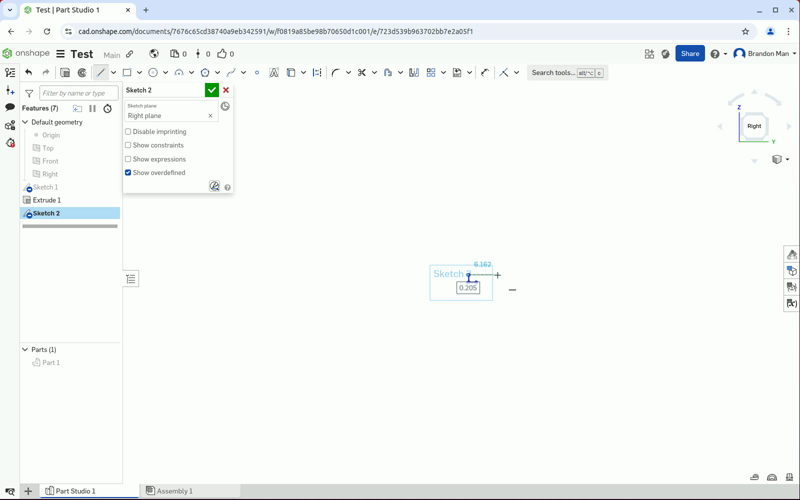
key_down(shift)
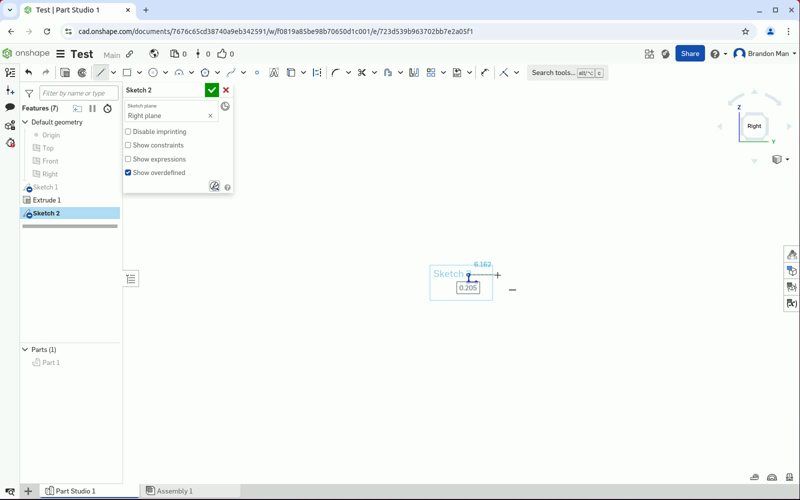
mouse_move(467, 282)
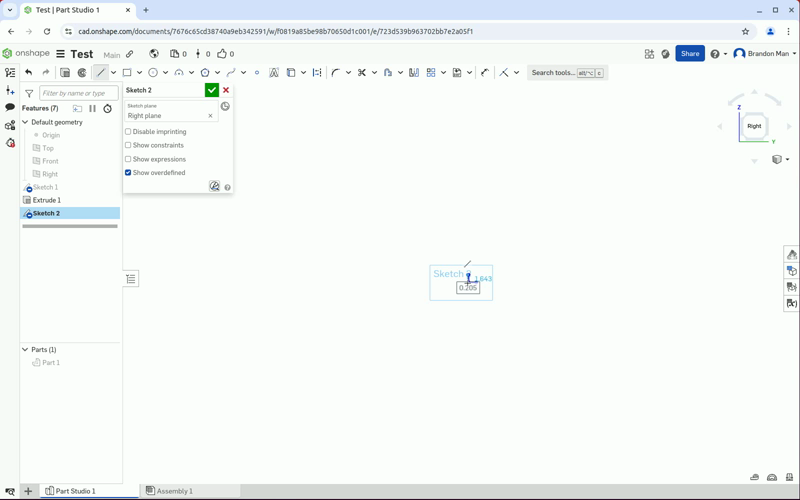
scroll(6)
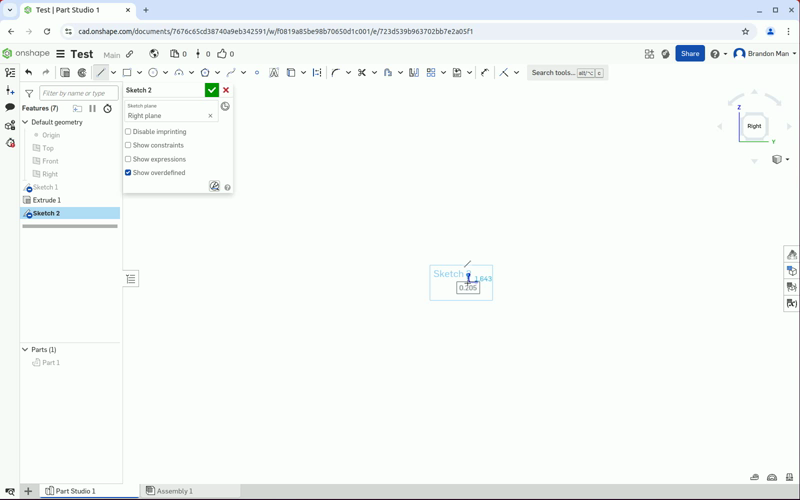
scroll(6)
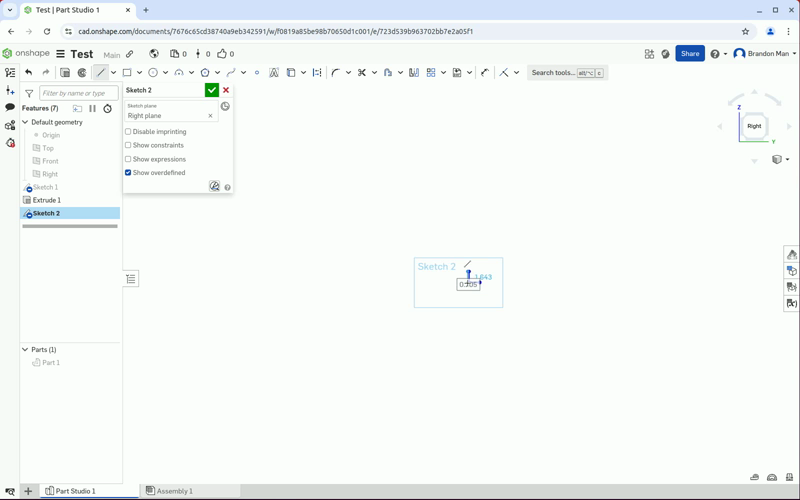
scroll(6)
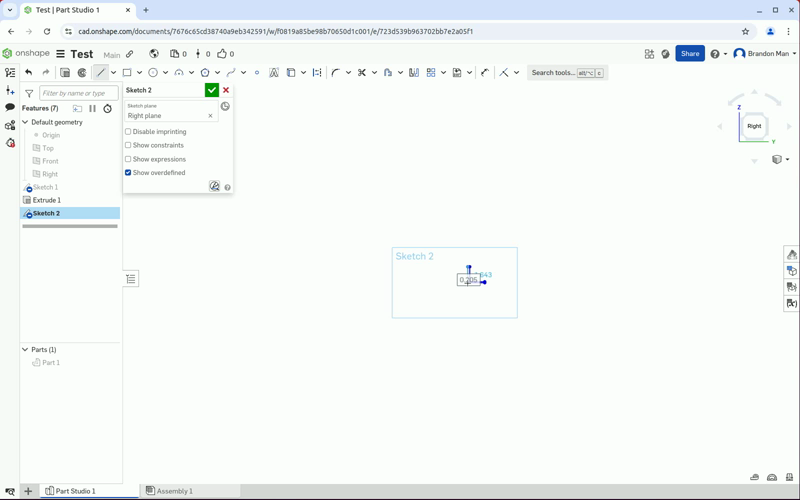
scroll(6)
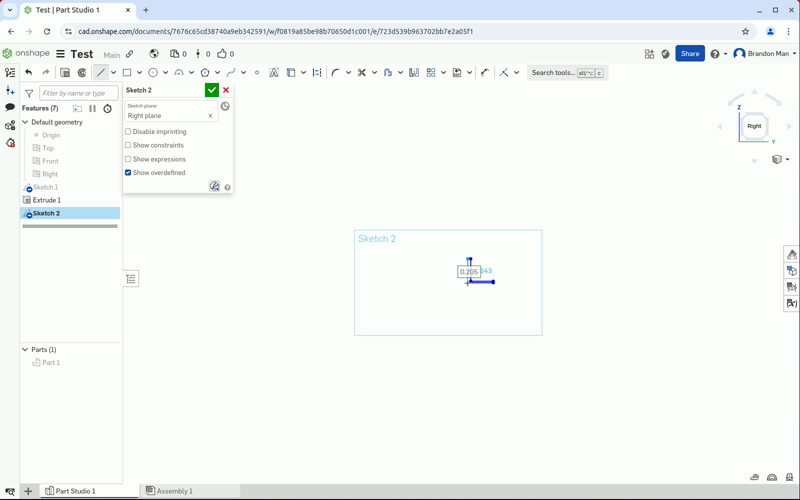
scroll(6)
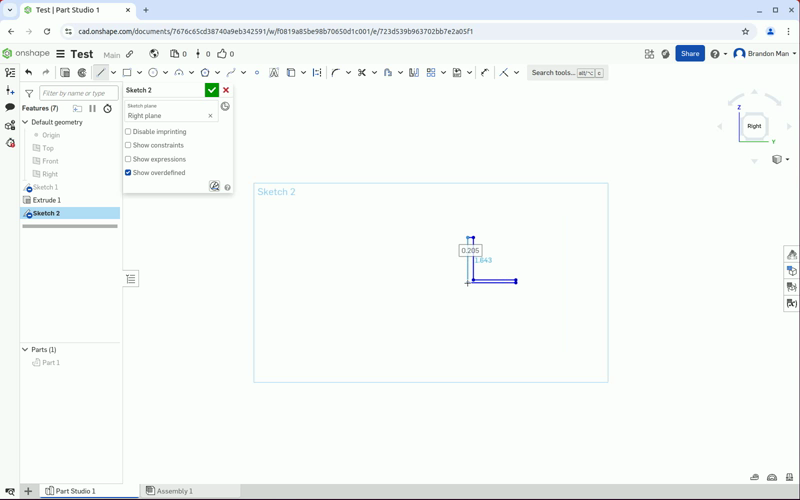
scroll(6)
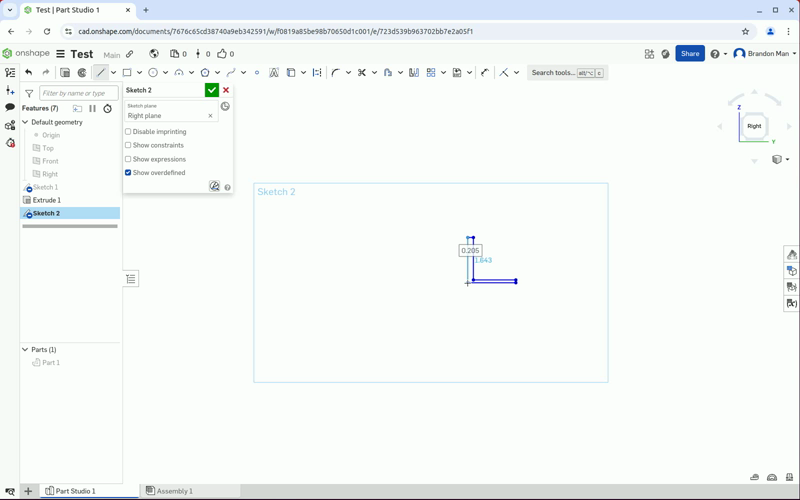
scroll(6)
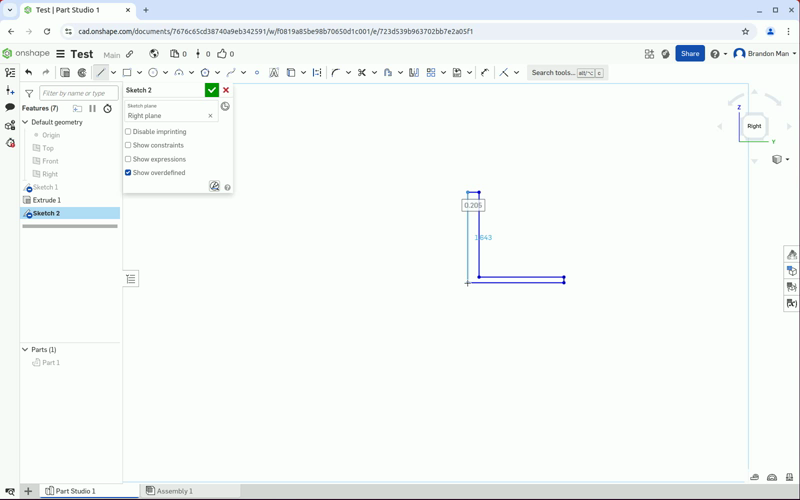
key_up(shift)
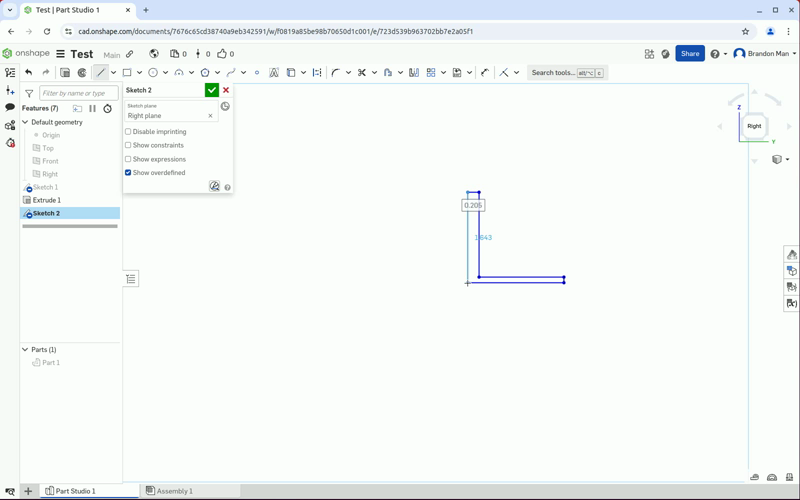
click(467, 282)
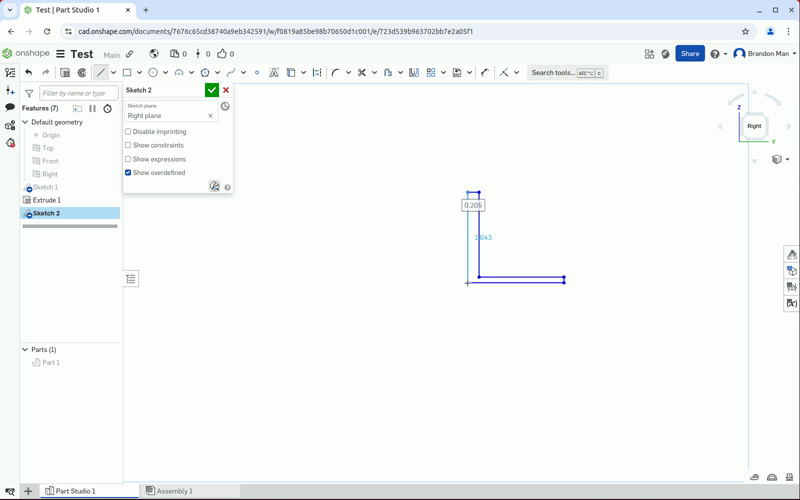
scroll(-6)
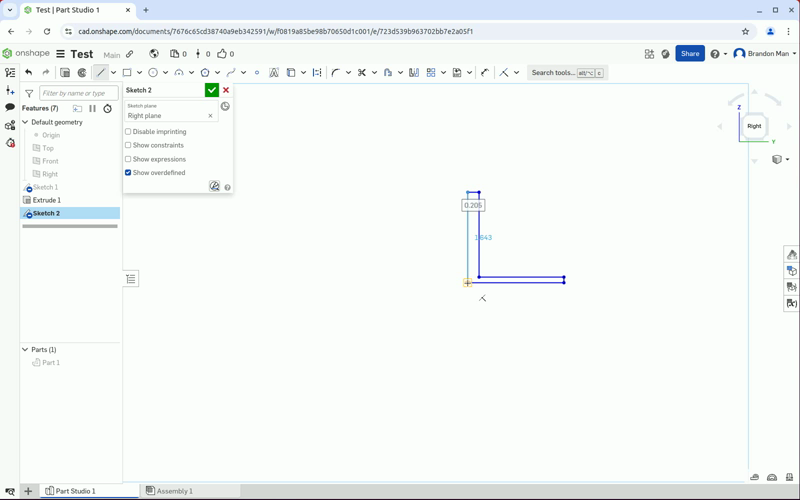
scroll(-6)
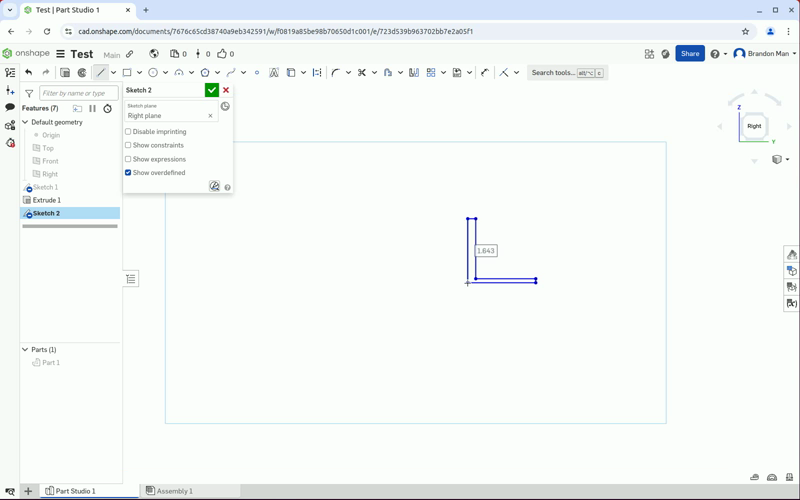
scroll(-6)
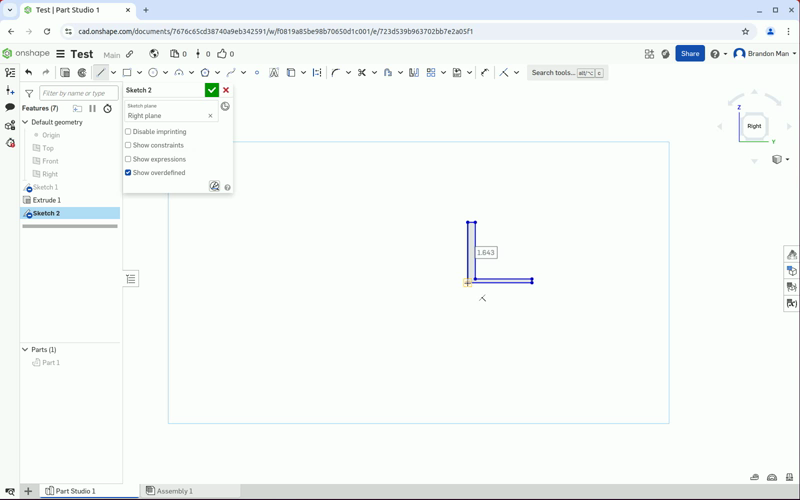
scroll(-6)
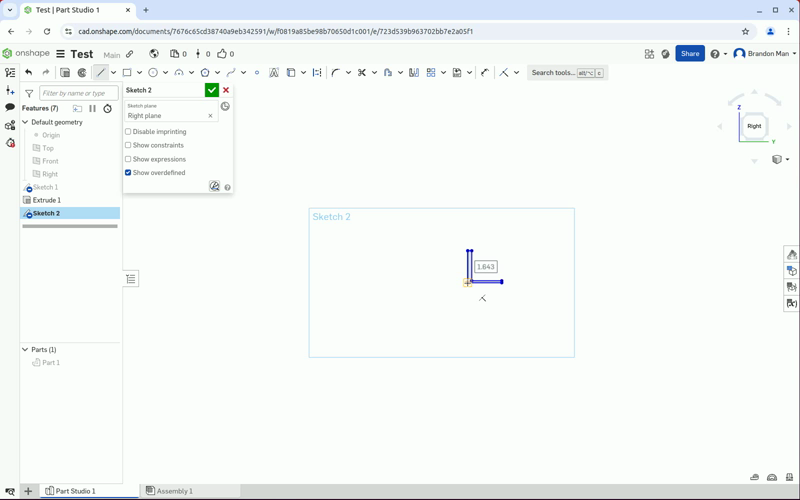
scroll(-6)
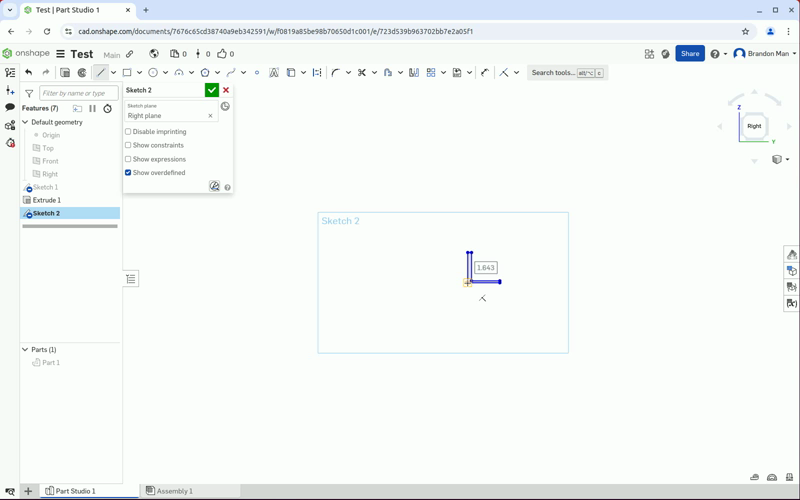
scroll(-6)
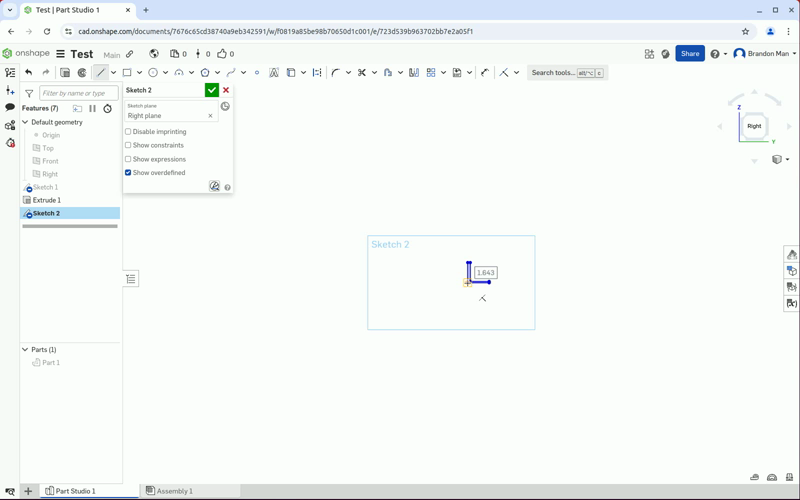
scroll(-6)
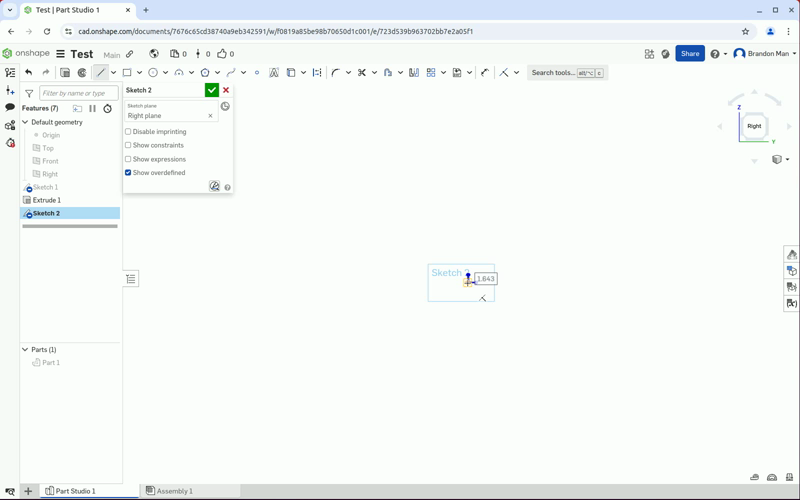
key(esc)
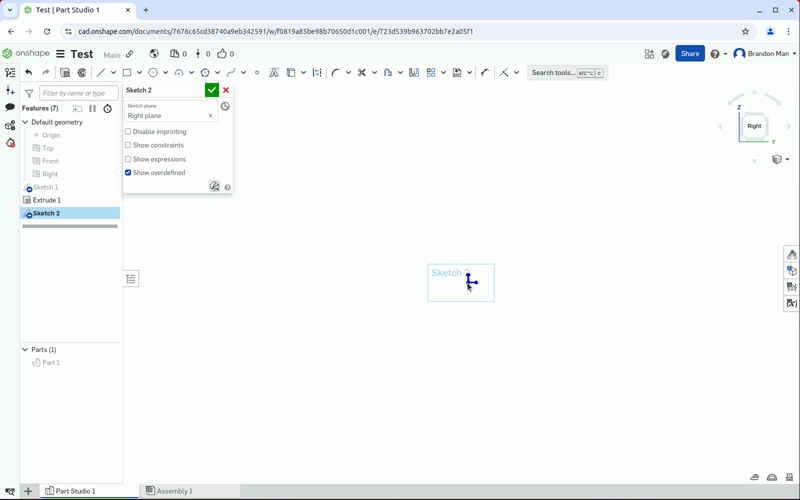
mouse_move(467, 282)
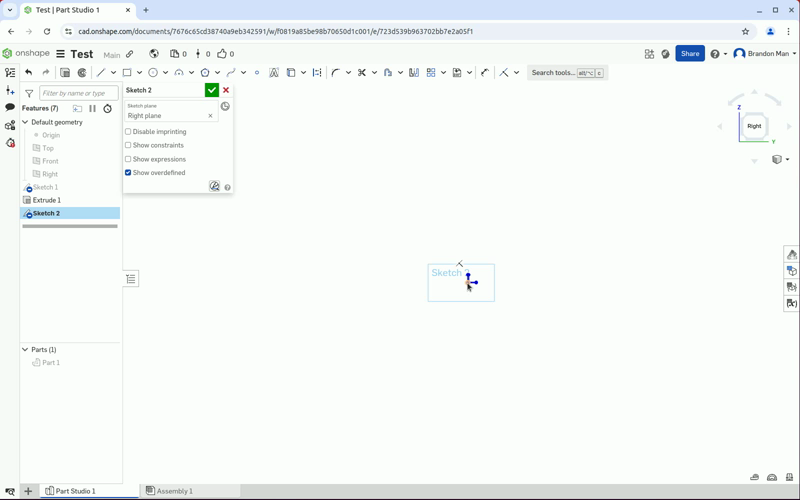
scroll(6)
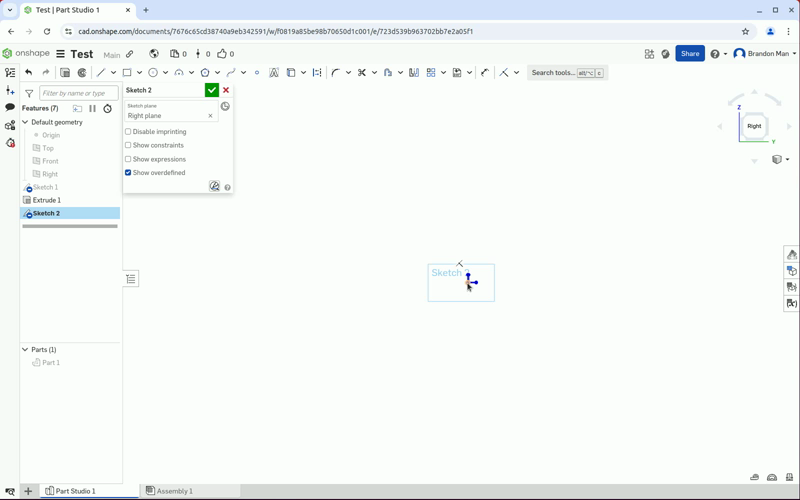
scroll(6)
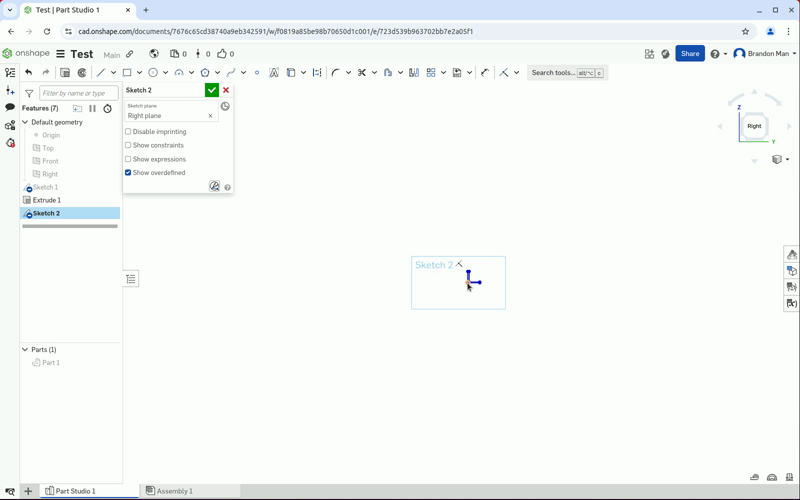
scroll(6)
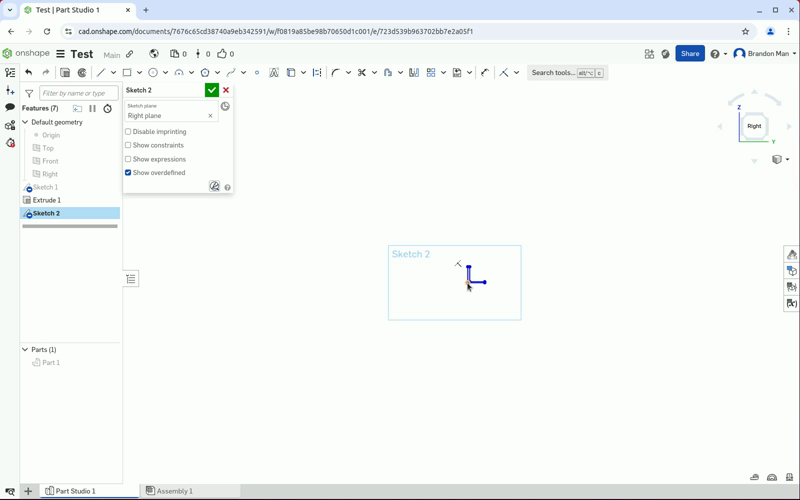
scroll(6)
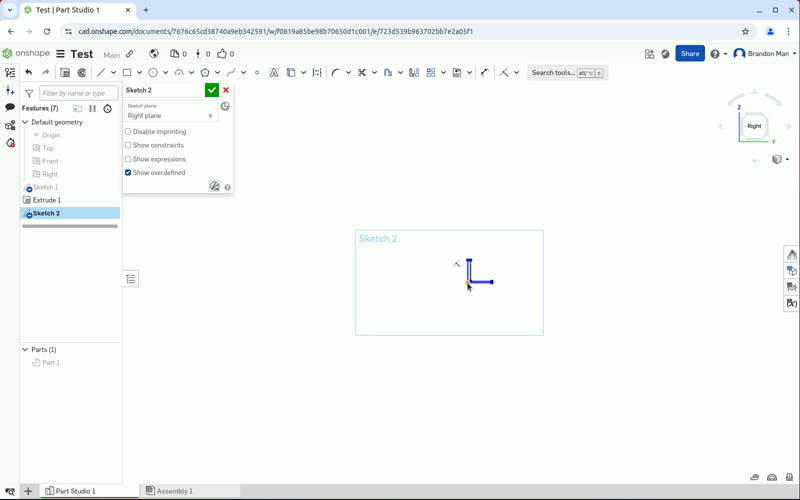
scroll(6)
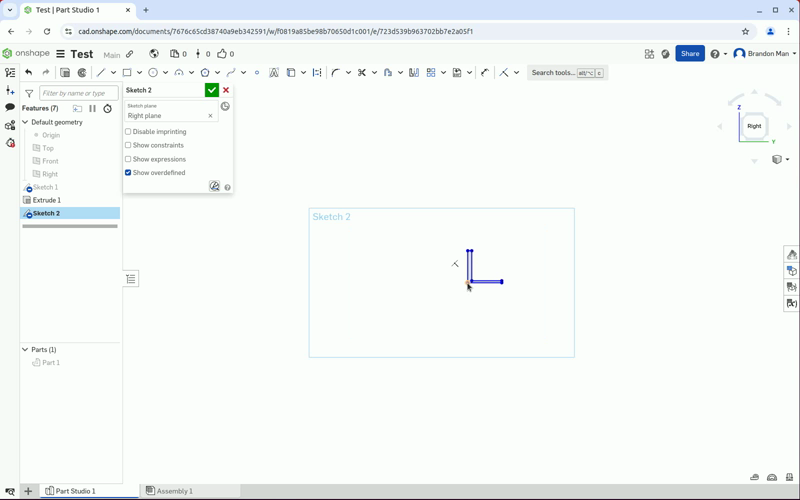
scroll(6)
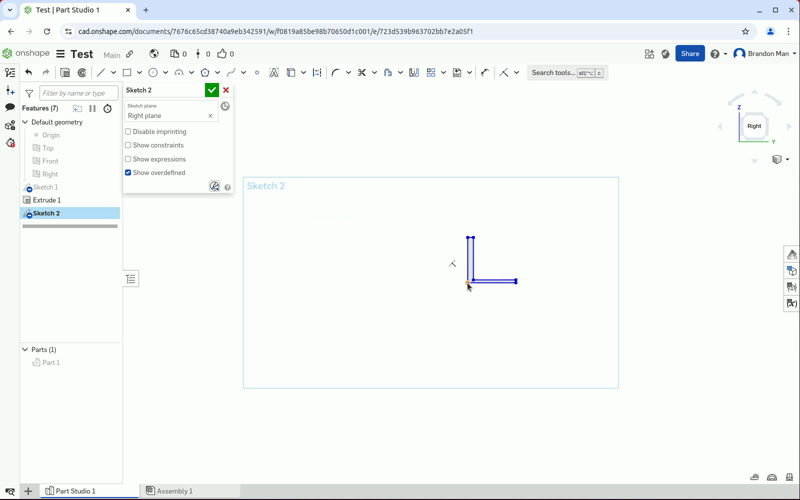
scroll(6)
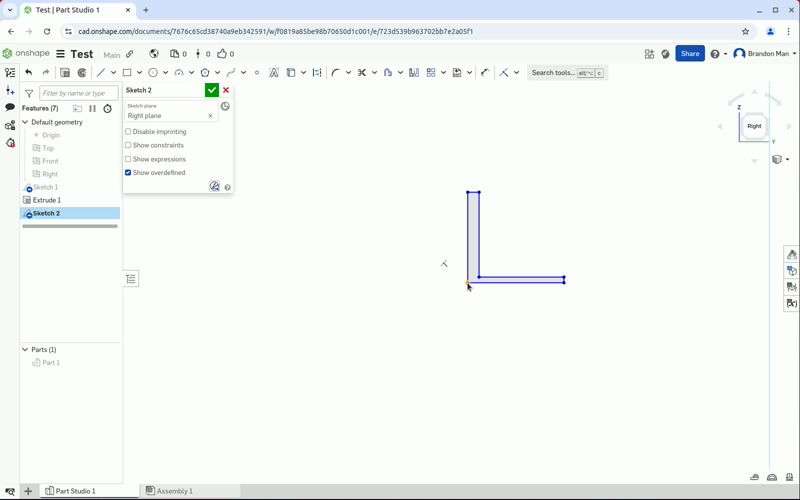
click(467, 282)
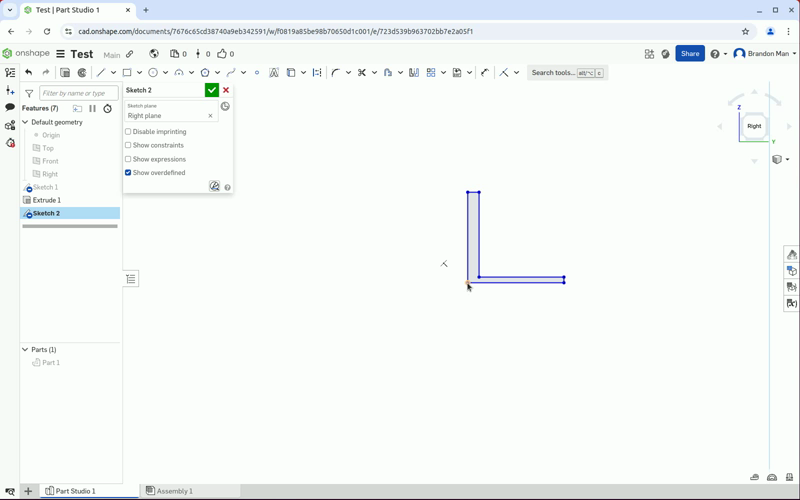
scroll(-6)
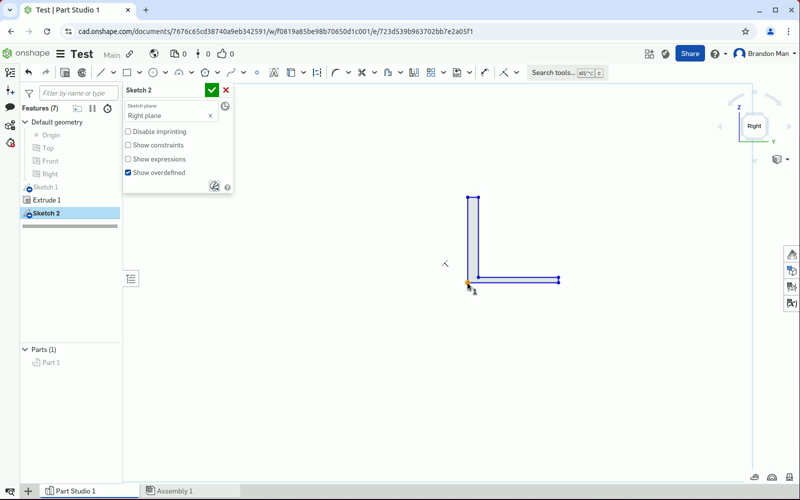
scroll(-6)
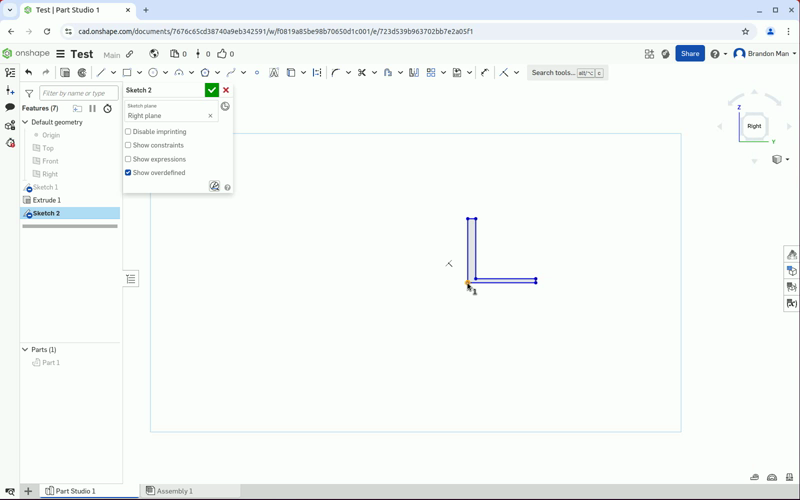
scroll(-6)
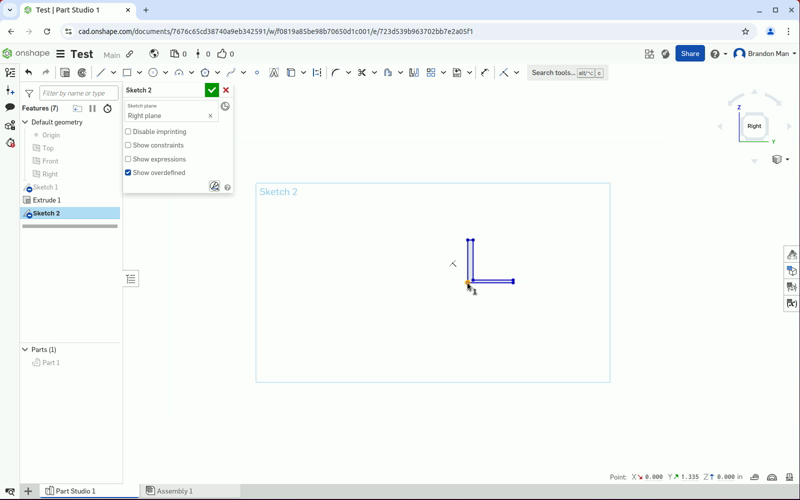
scroll(-6)
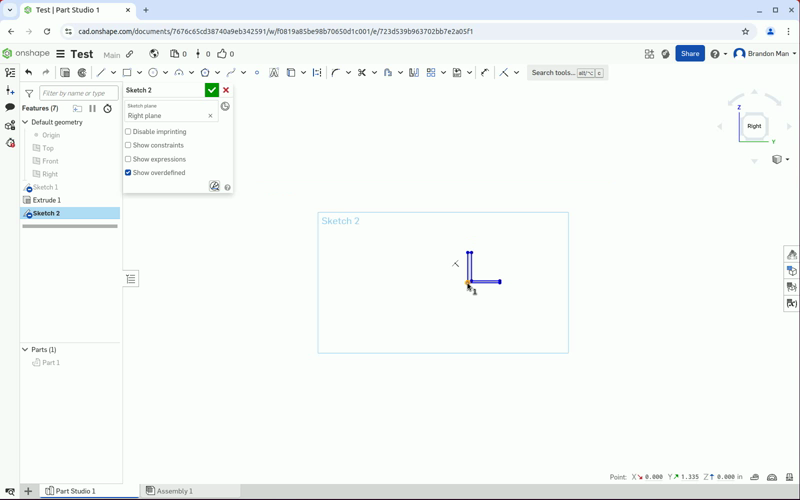
scroll(-6)
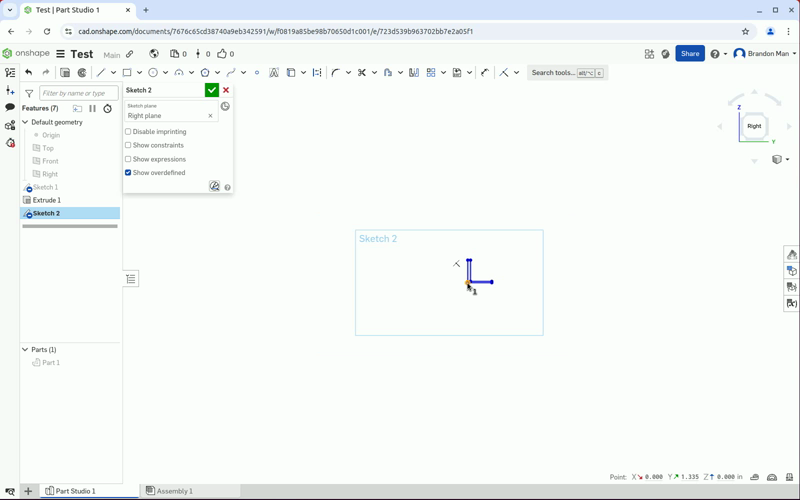
scroll(-6)
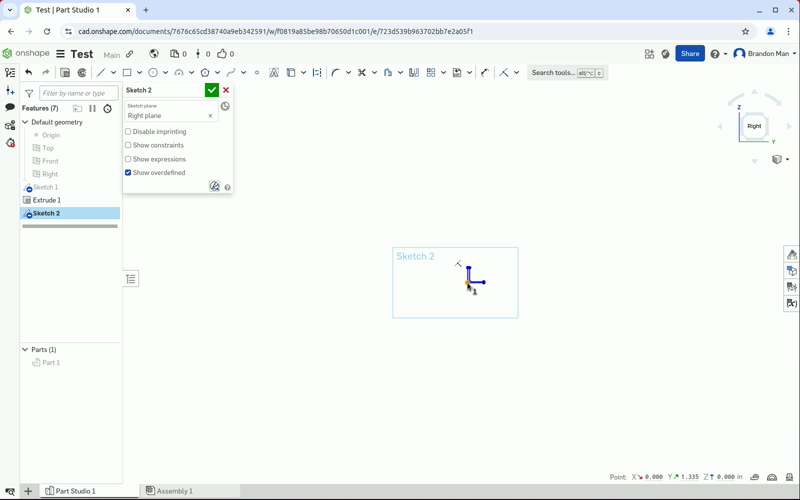
scroll(-6)
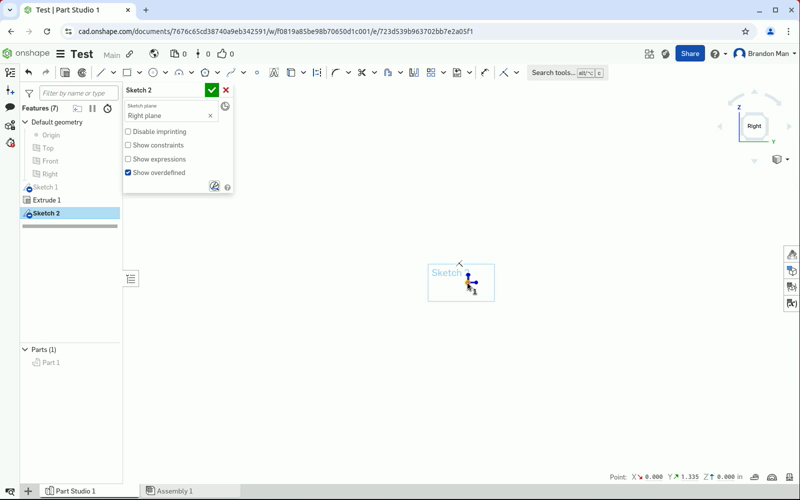
mouse_move(73, 352)
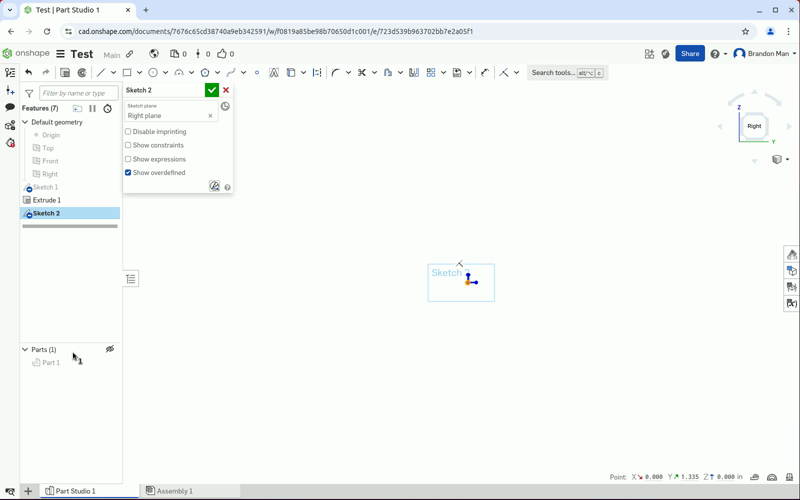
key(shift+y)
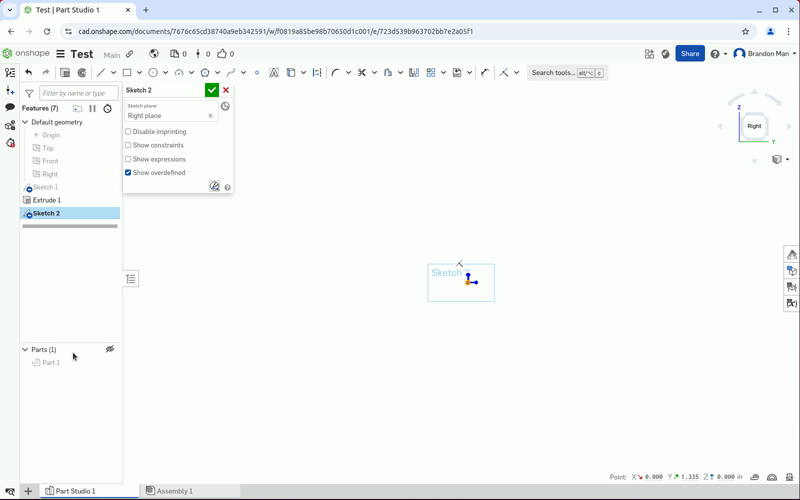
key(shift+e)
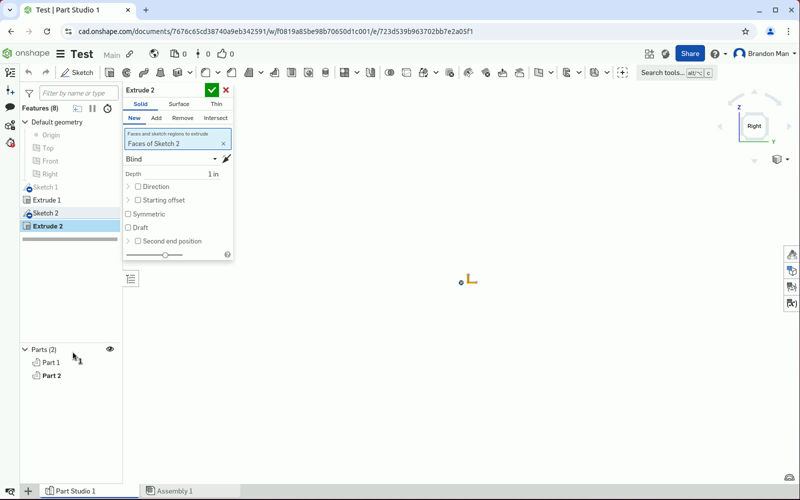
mouse_move(143, 106)
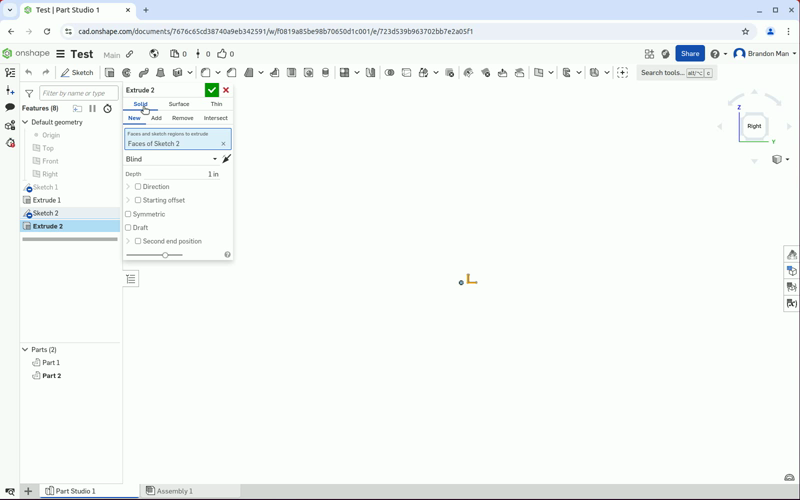
click(143, 106)
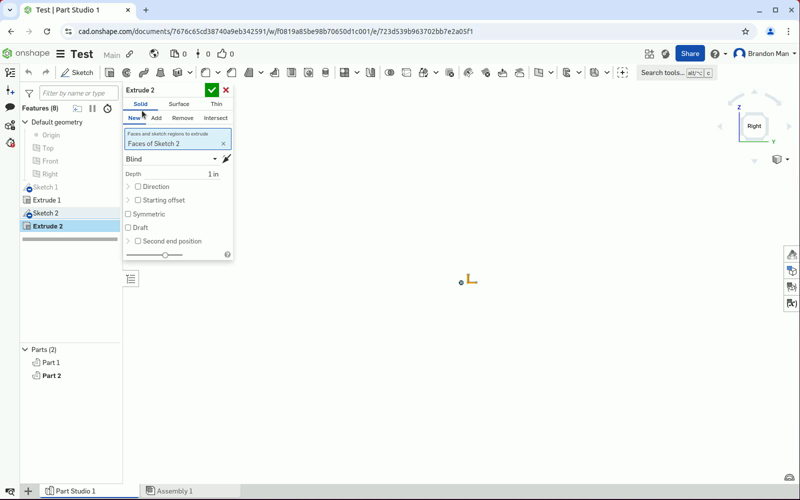
mouse_move(137, 120)
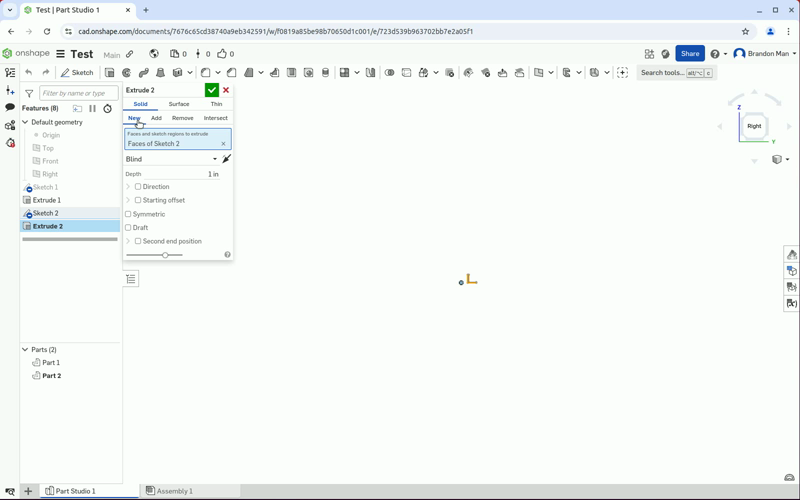
click(137, 120)
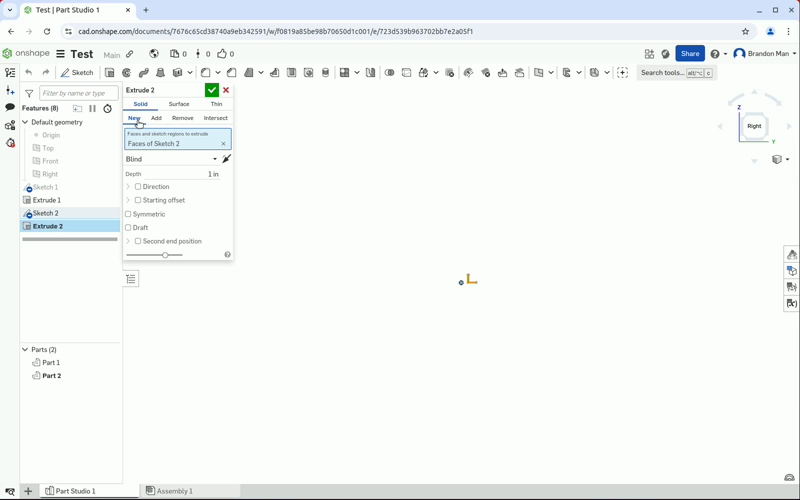
key(tab, 4)
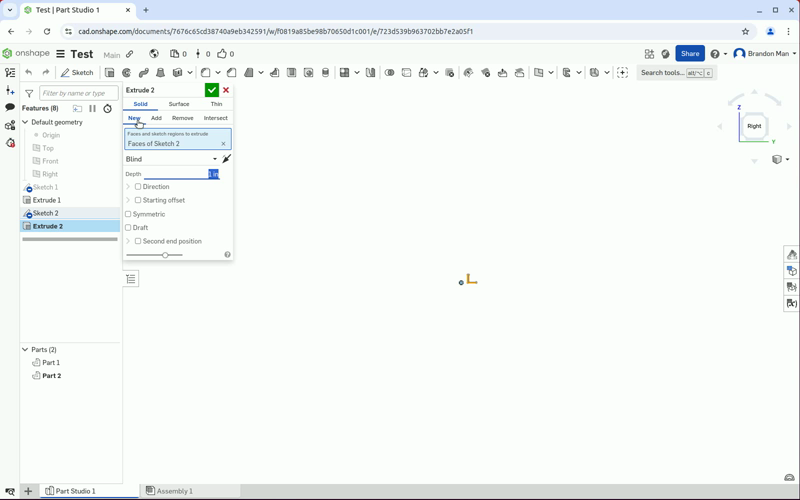
text(23.108)
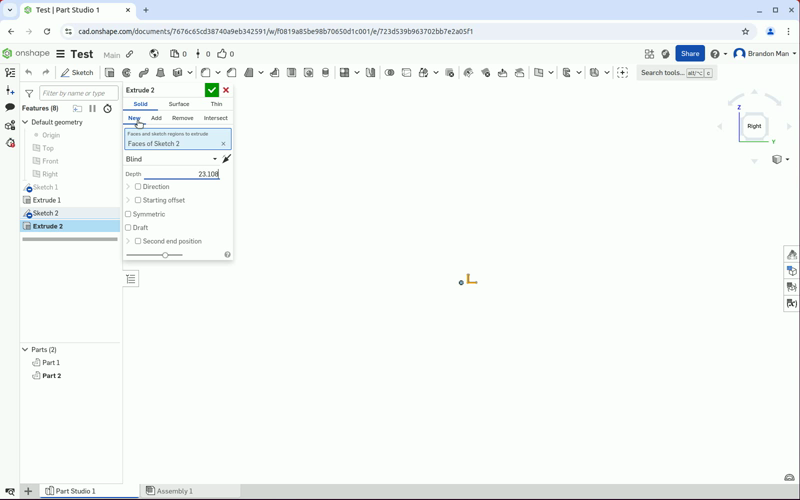
key(enter)
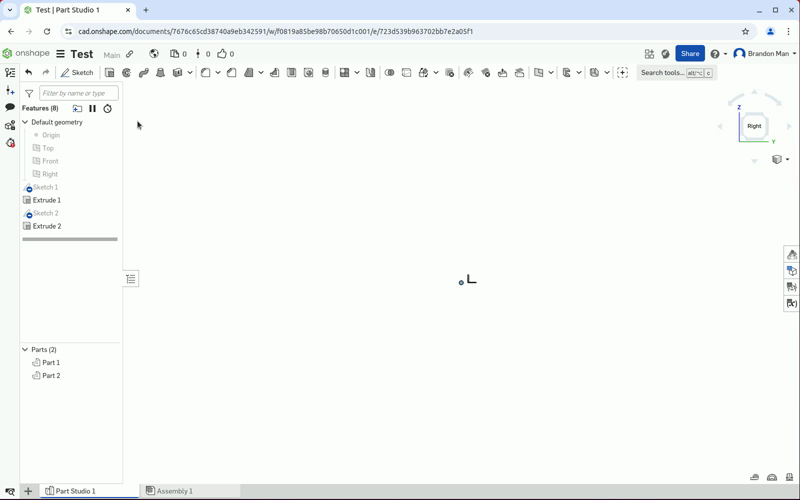
key(shift+h)
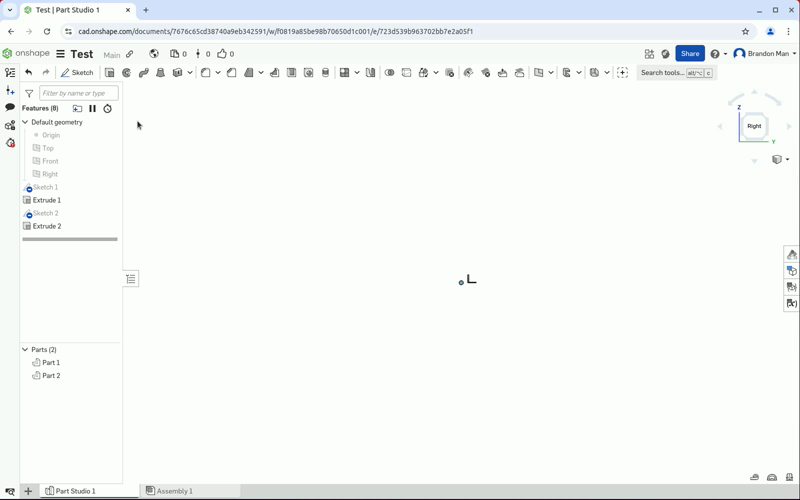
key(shift+h)
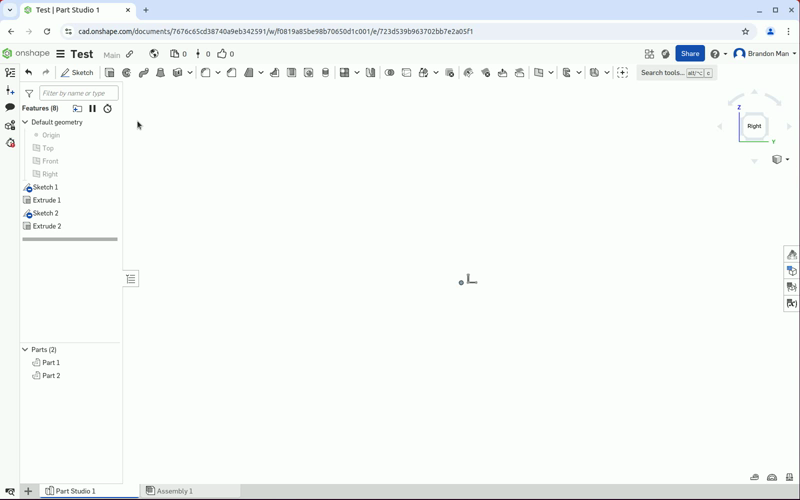
key(shift+7)
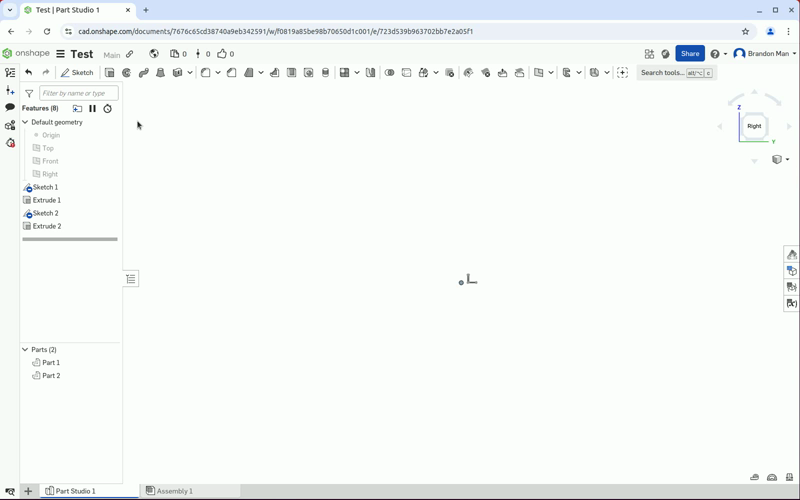
key(right, 2)
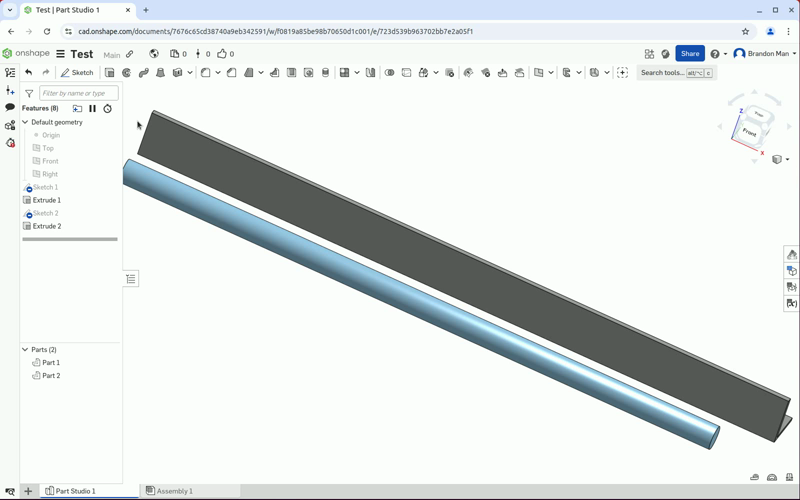
key(down, 2)
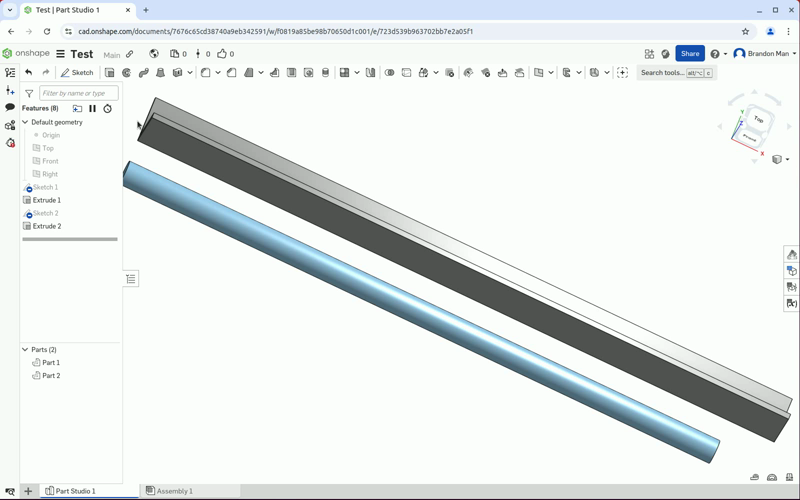
key(up, 2)
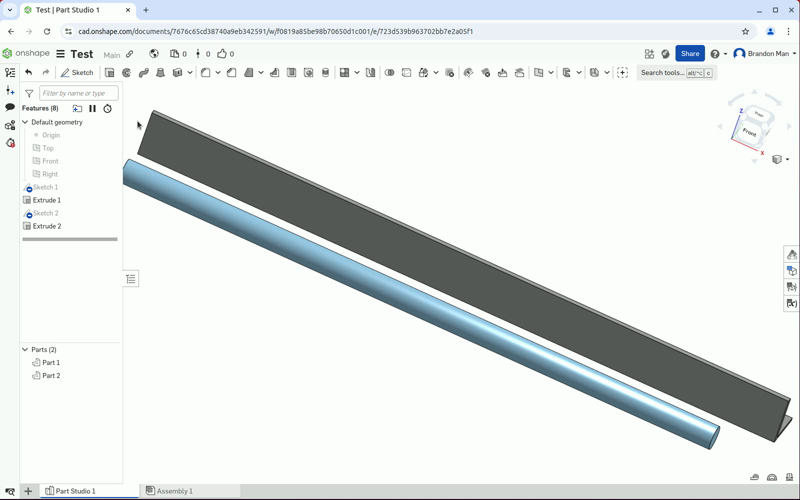
key(left, 2)
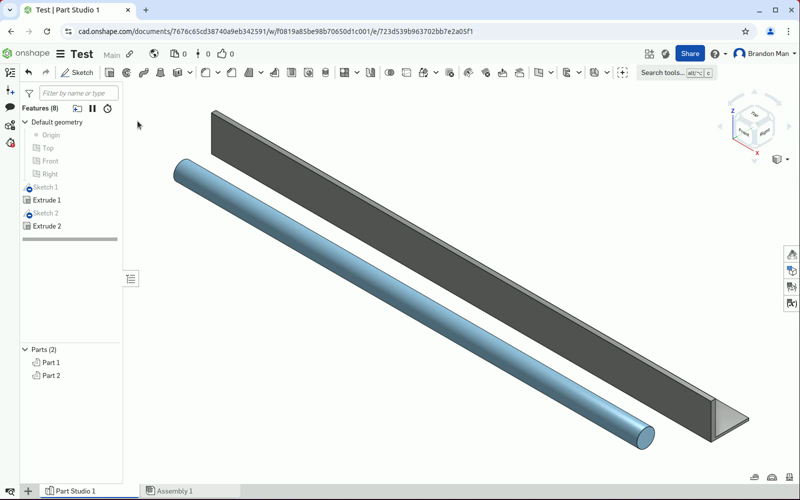
mouse_move(73, 189)
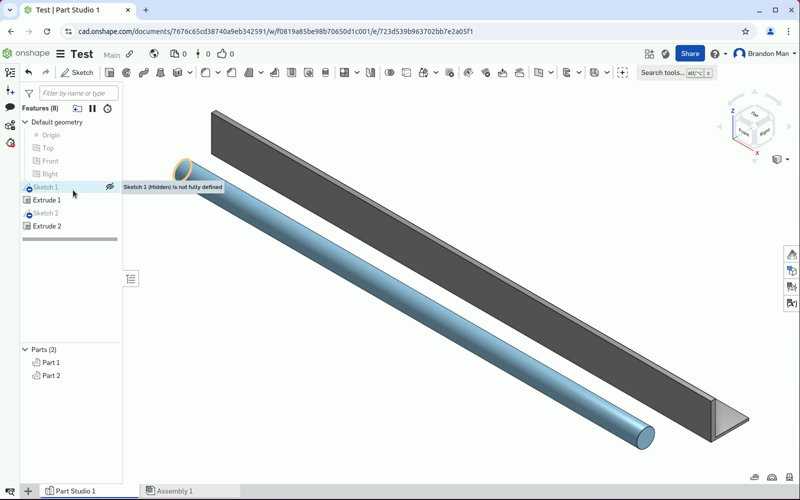
click(73, 189)